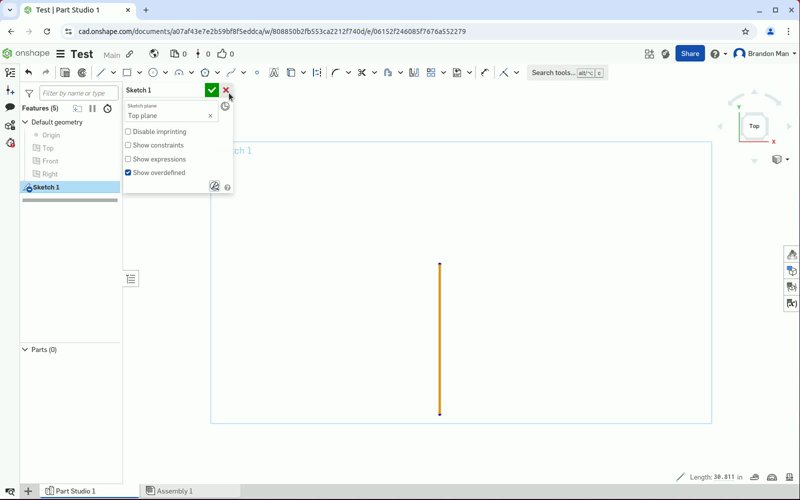
key(shift+h)
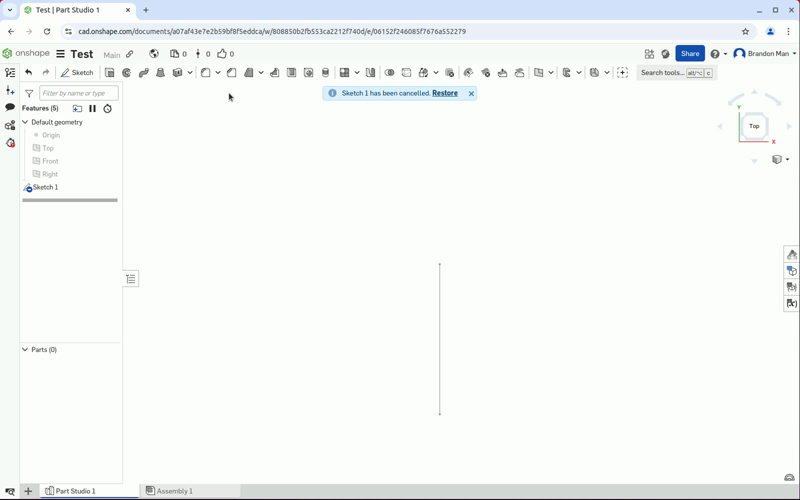
mouse_move(73, 352)
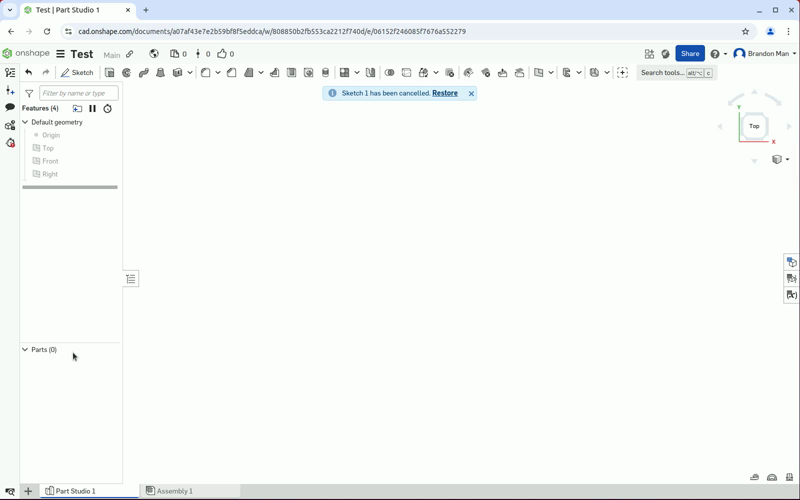
key(y)
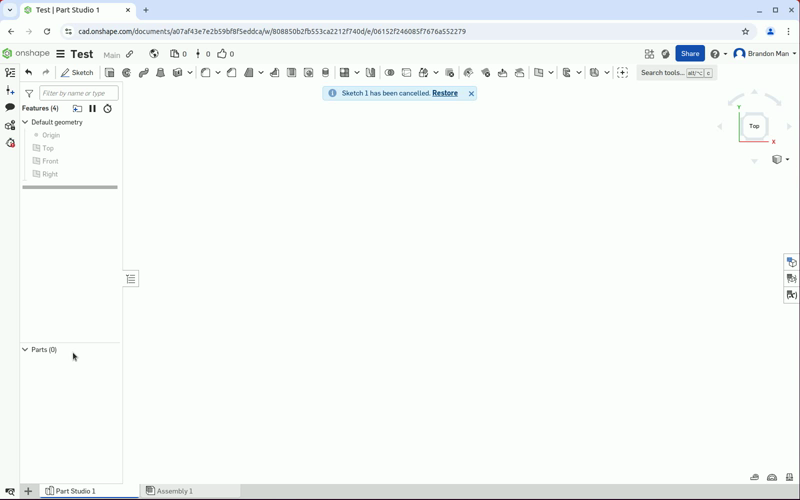
key(shift+p)
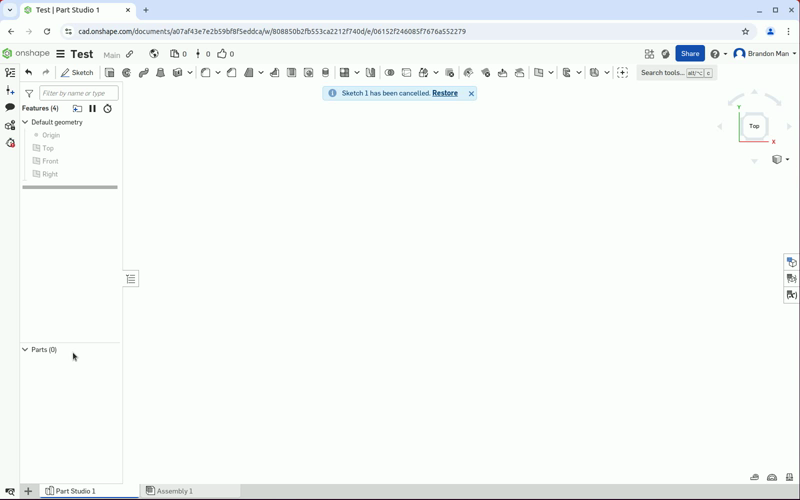
key(space)
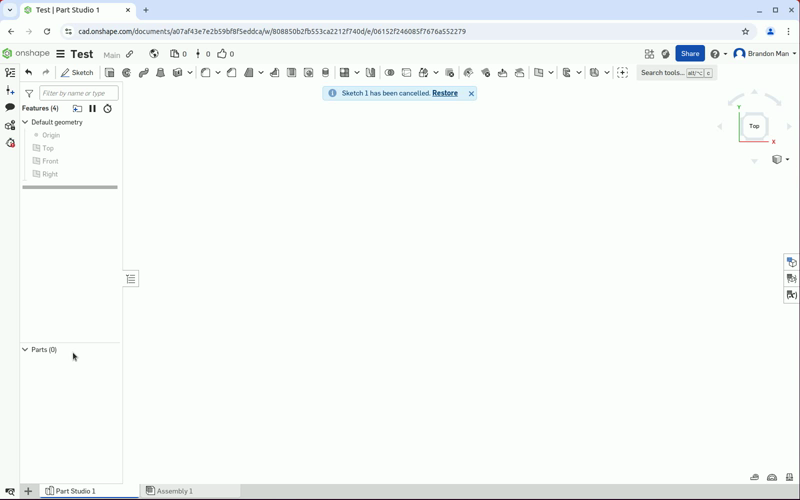
key_down(shift)
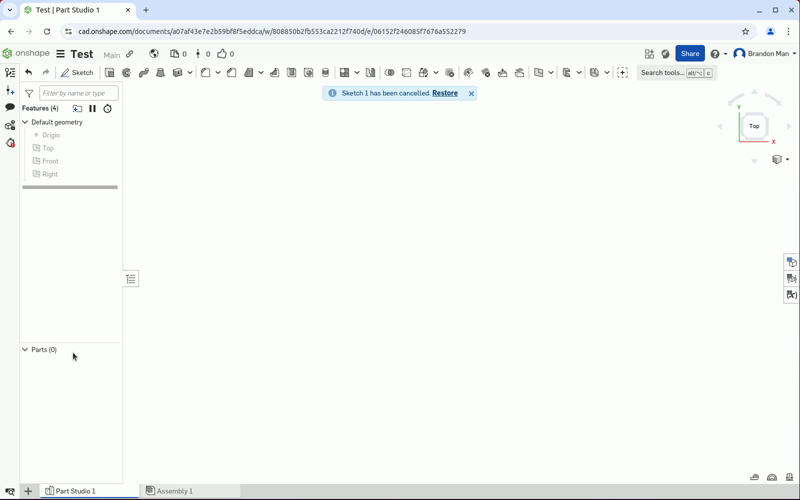
key(up)
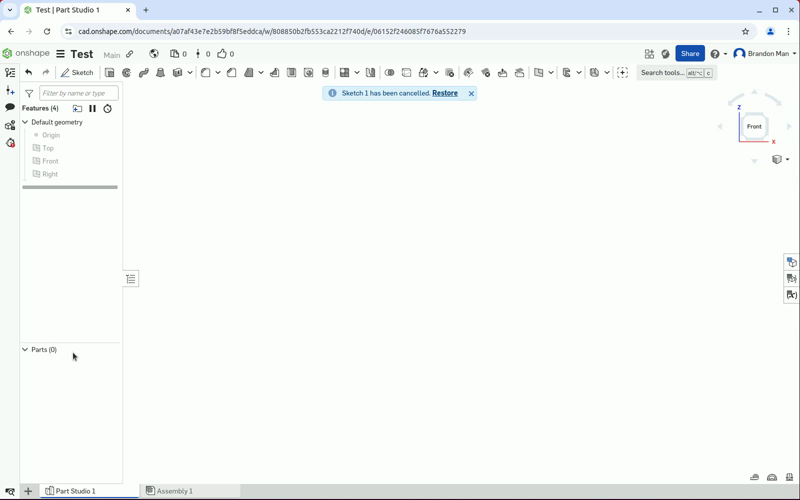
key_up(shift)
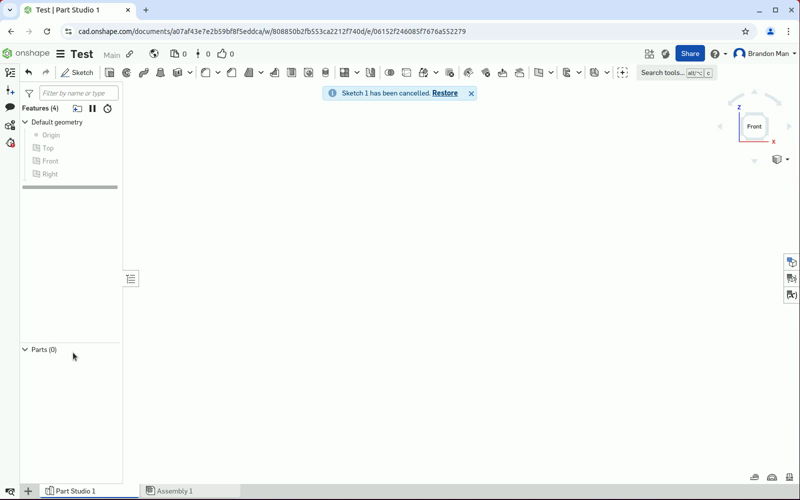
mouse_move(73, 352)
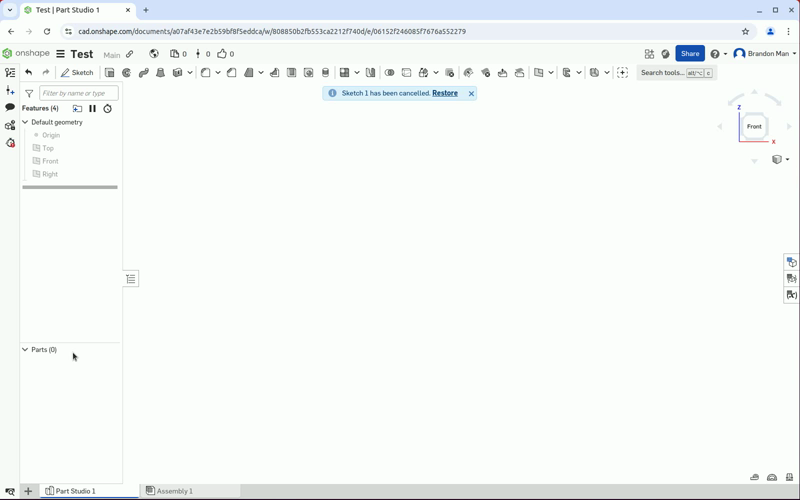
key(shift+y)
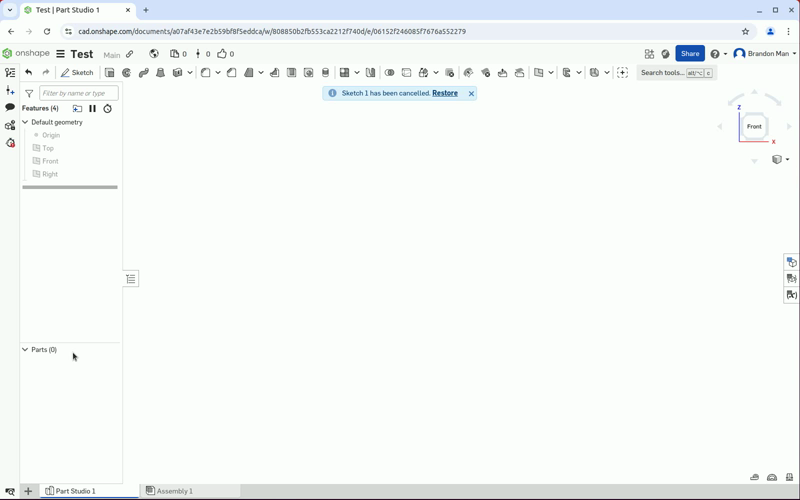
key(shift+s)
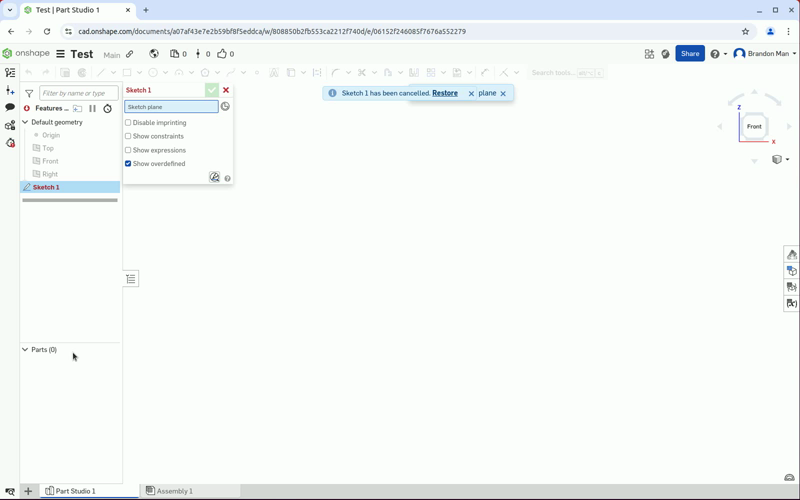
mouse_move(73, 163)
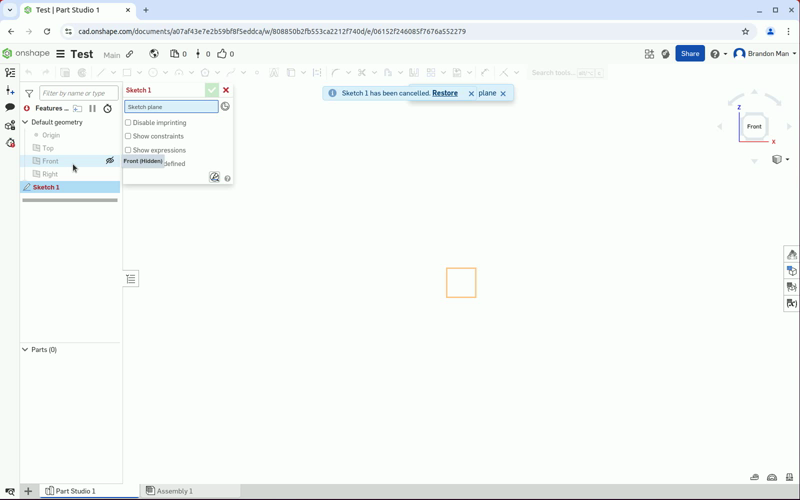
click(73, 163)
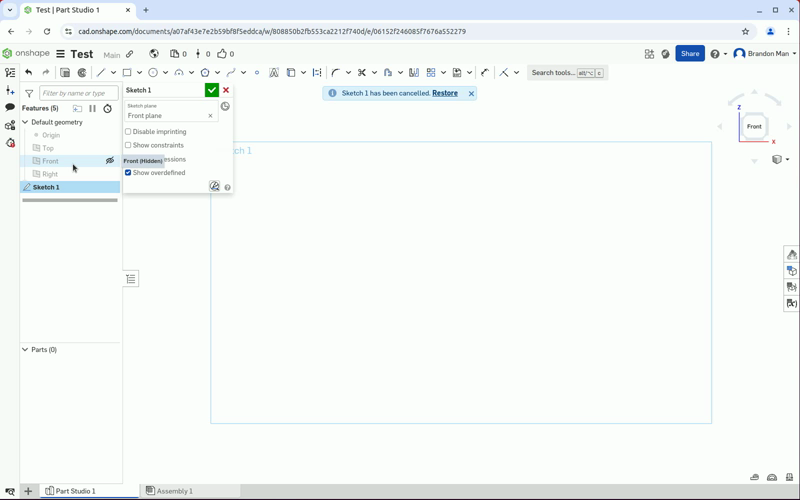
mouse_move(73, 352)
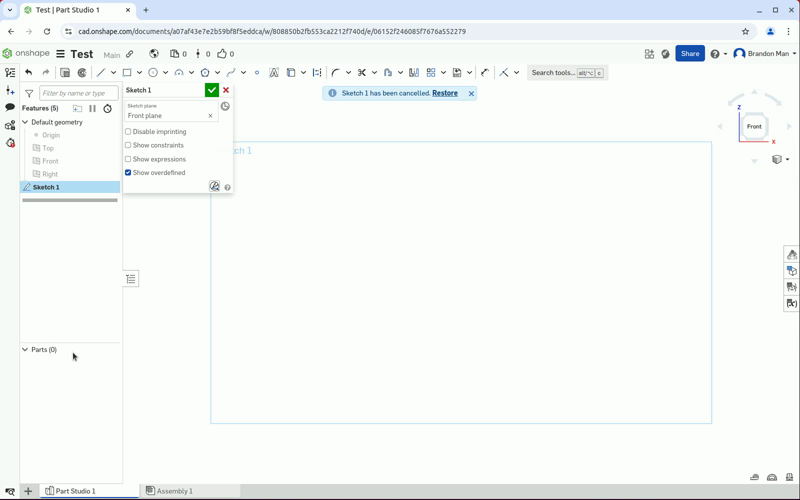
key(y)
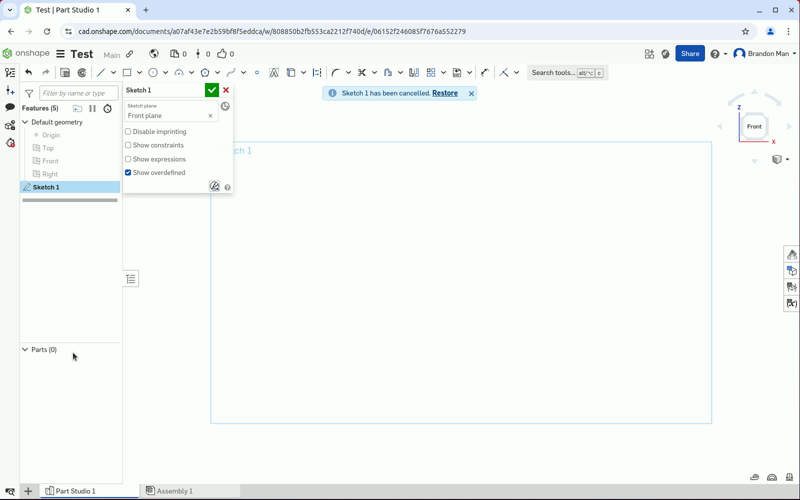
key(l)
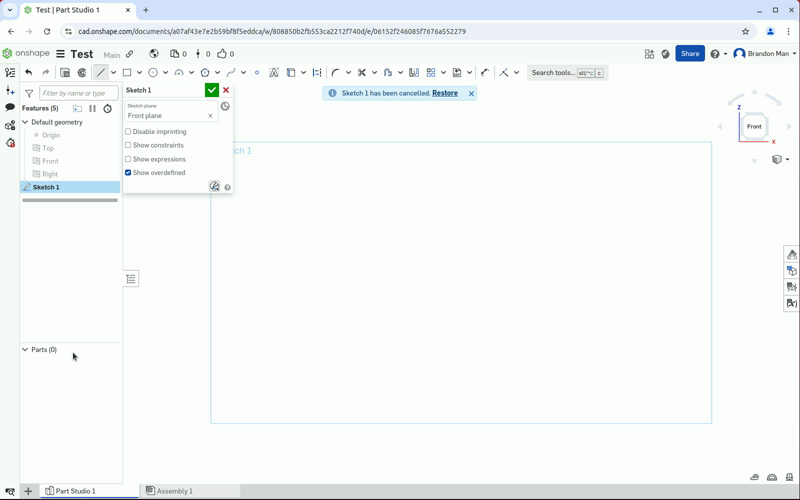
key_down(shift)
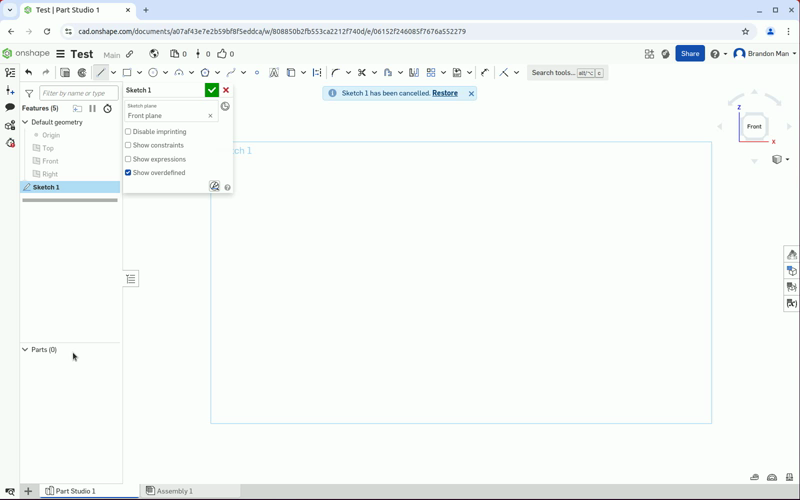
mouse_move(460, 282)
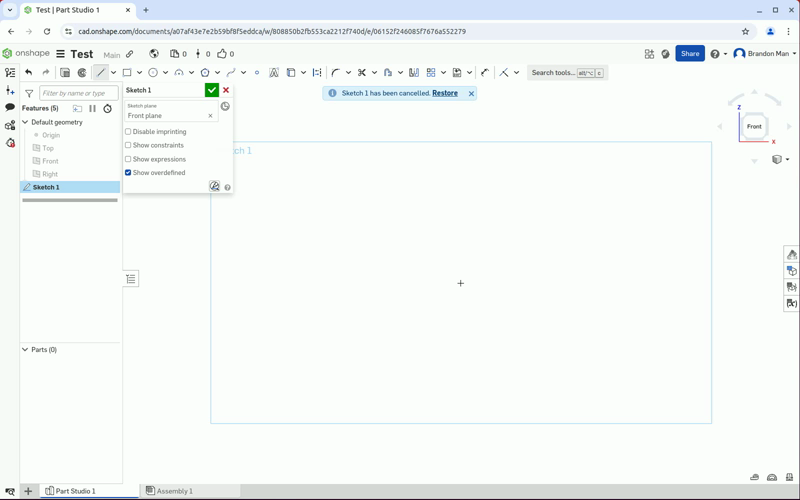
click(460, 282)
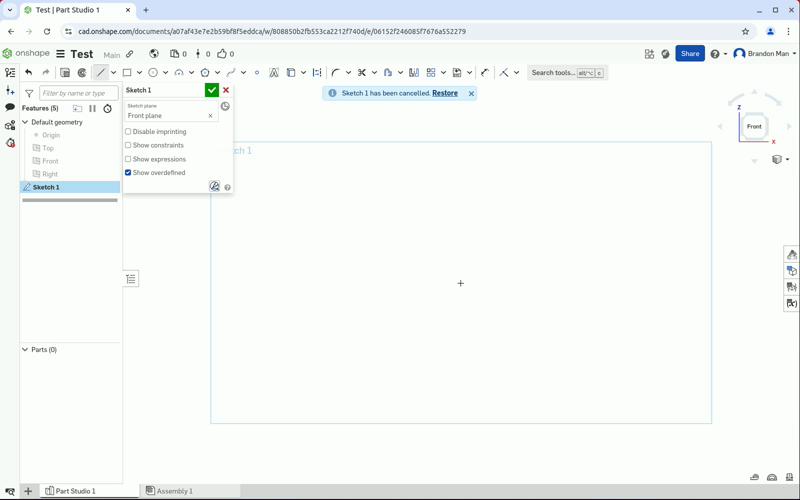
key_up(shift)
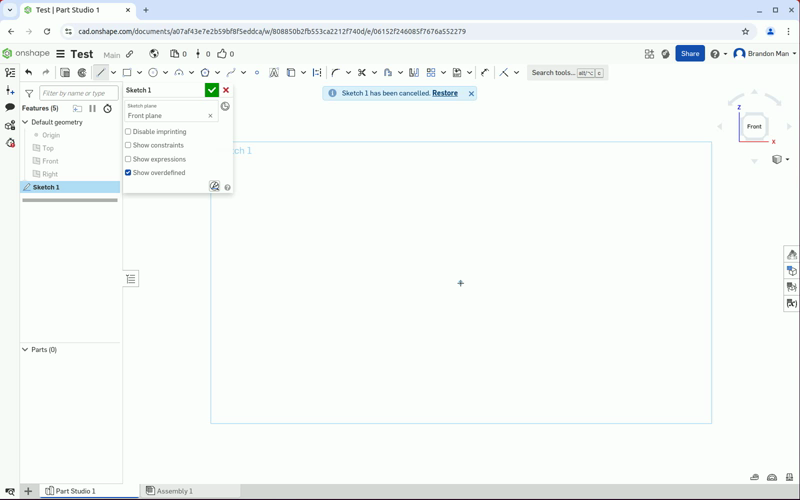
key_down(shift)
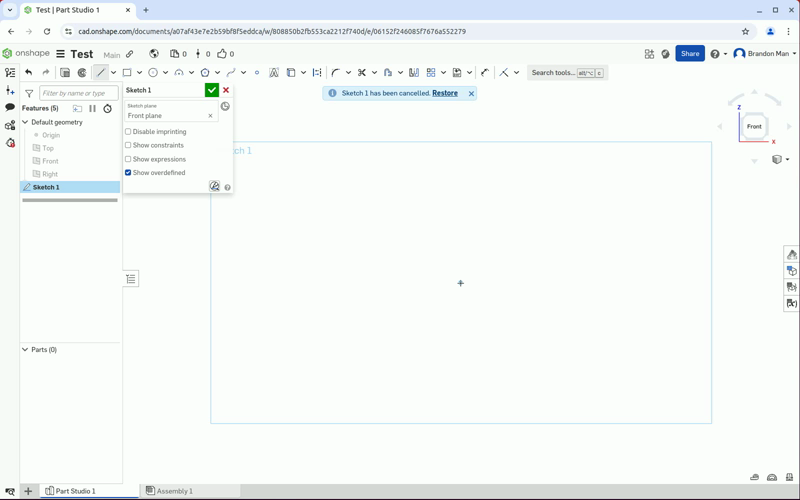
mouse_move(573, 282)
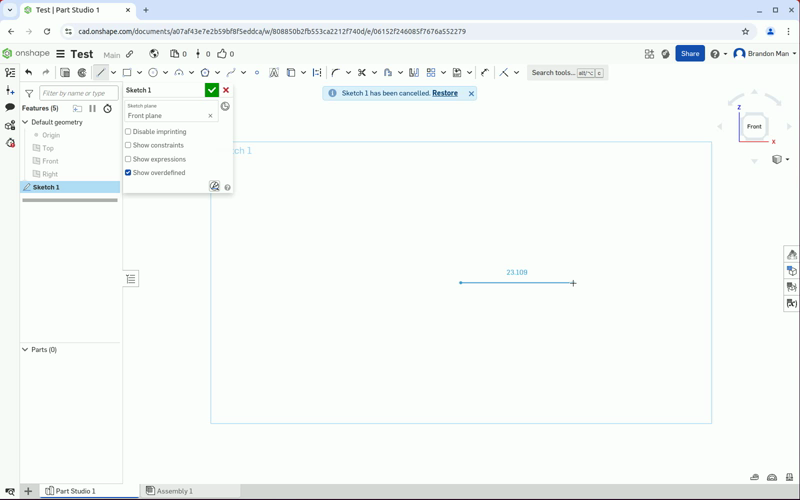
click(573, 282)
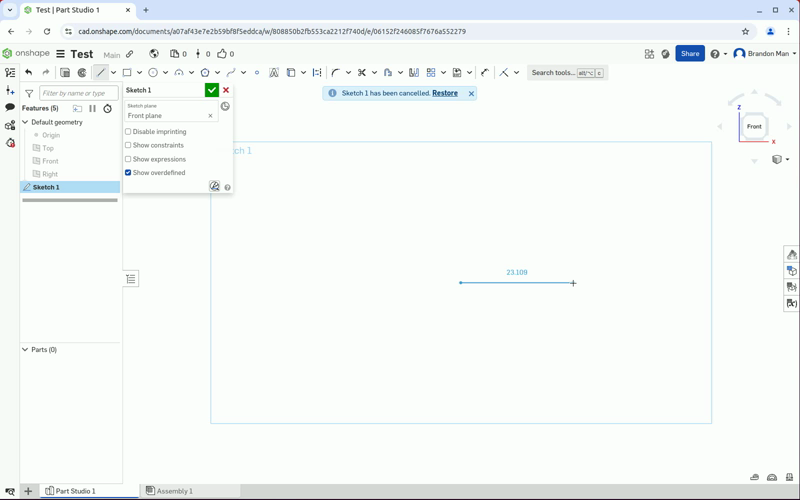
key_up(shift)
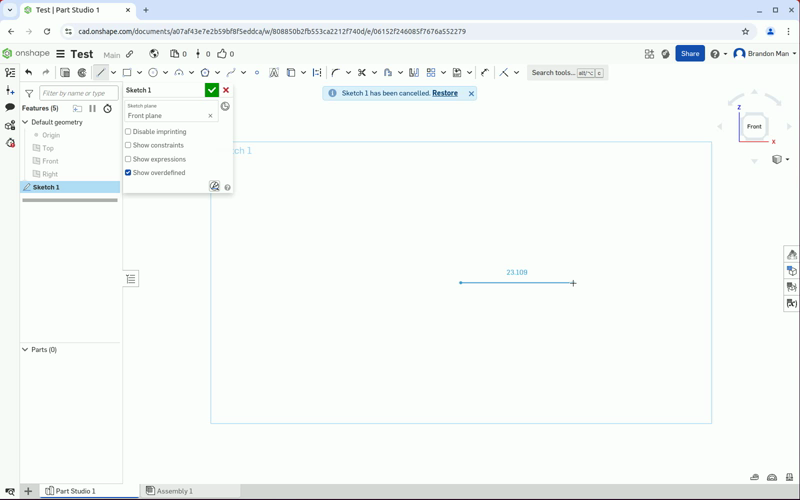
key_down(shift)
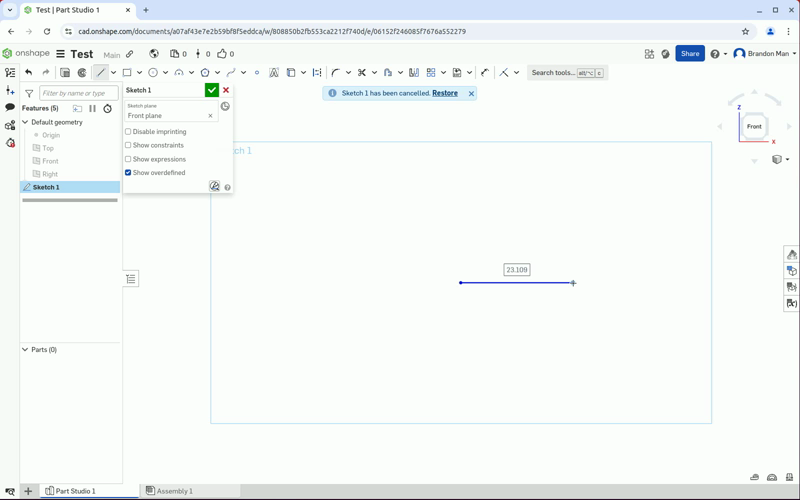
mouse_move(589, 282)
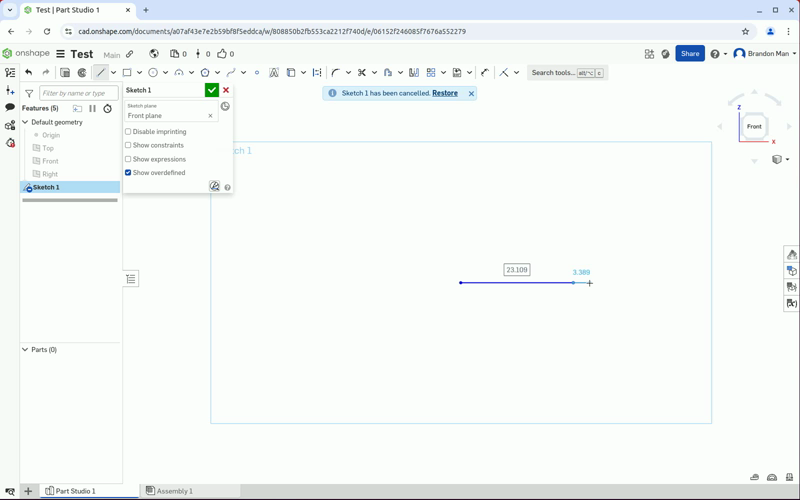
mouse_move(550, 242)
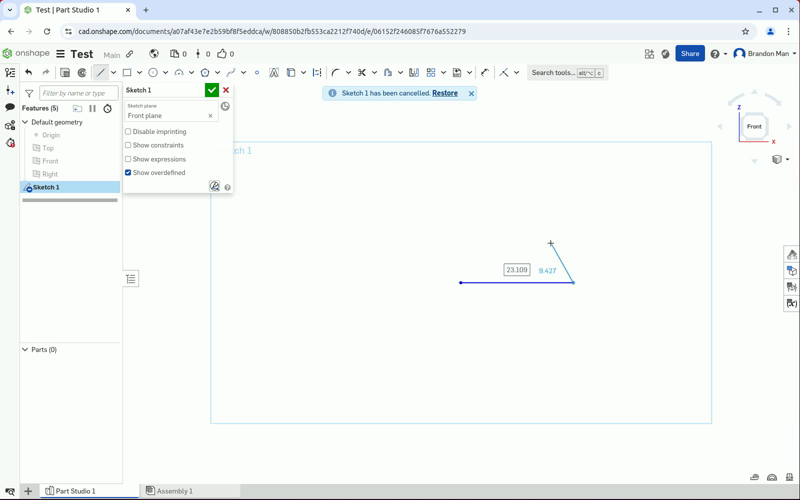
click(550, 242)
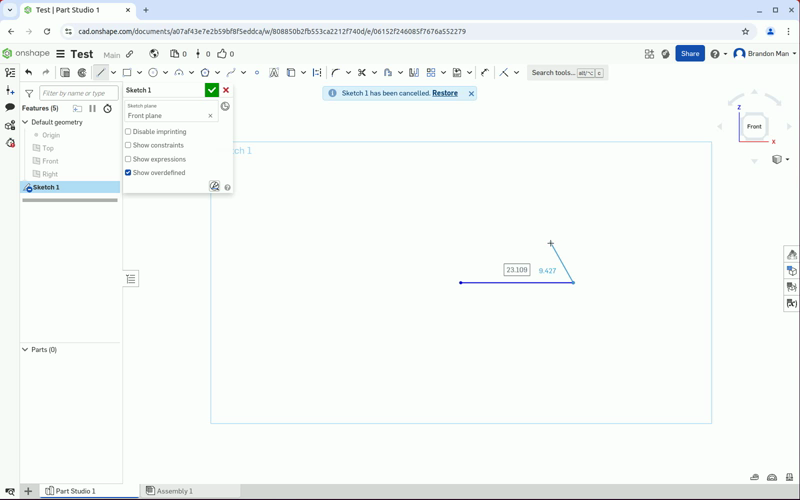
key_up(shift)
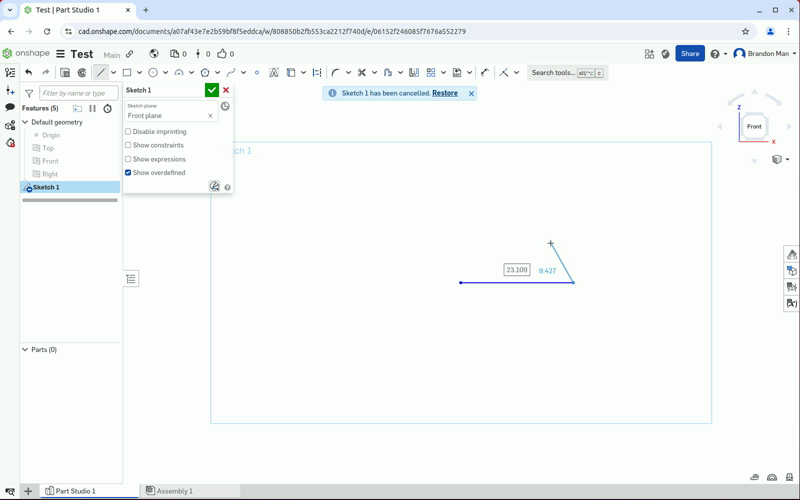
key_down(shift)
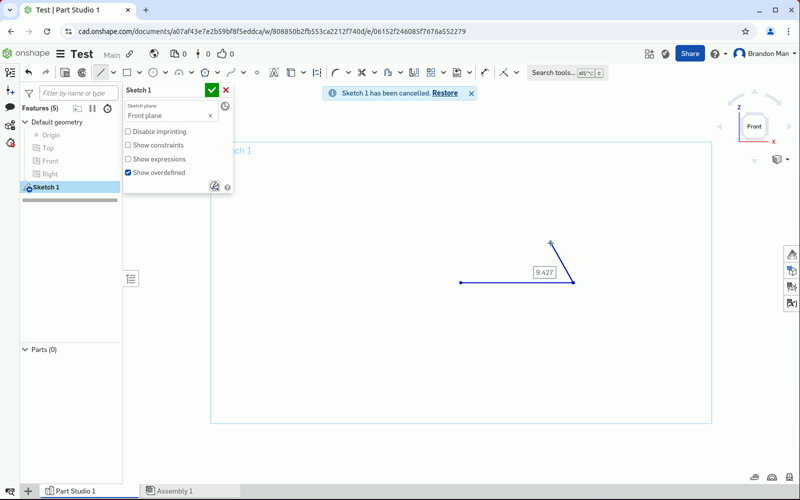
mouse_move(580, 242)
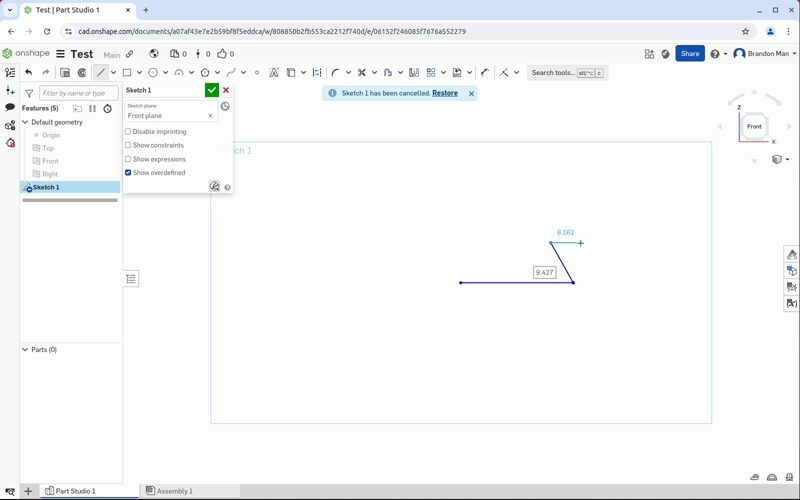
mouse_move(511, 221)
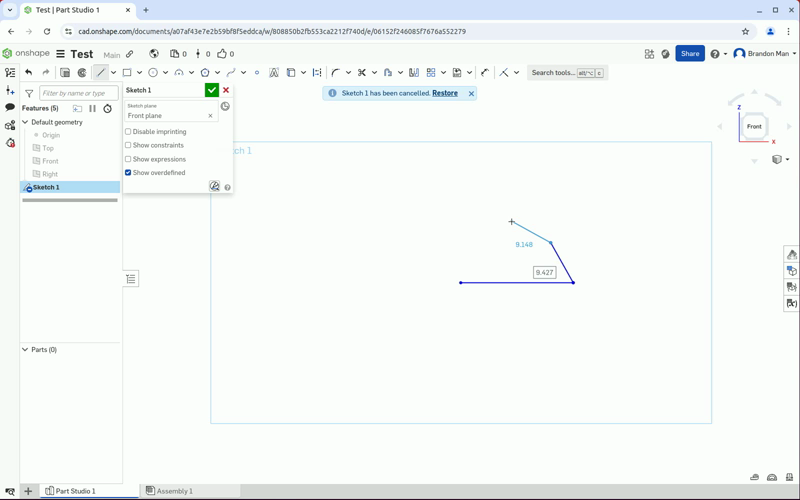
click(511, 221)
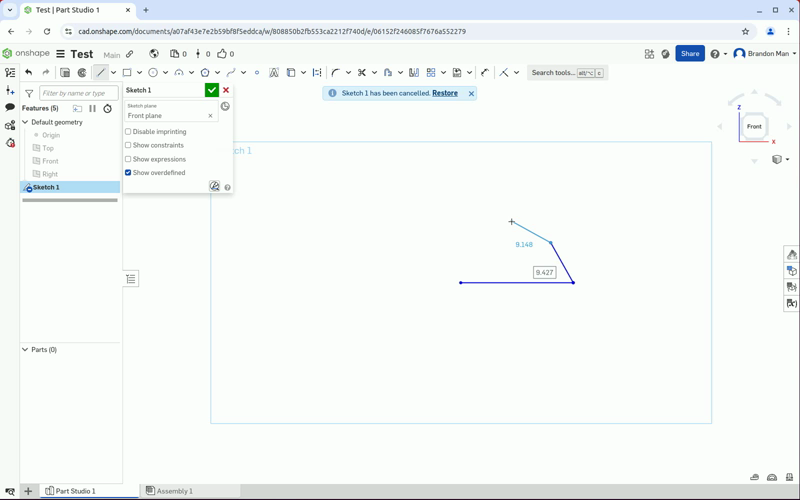
key_up(shift)
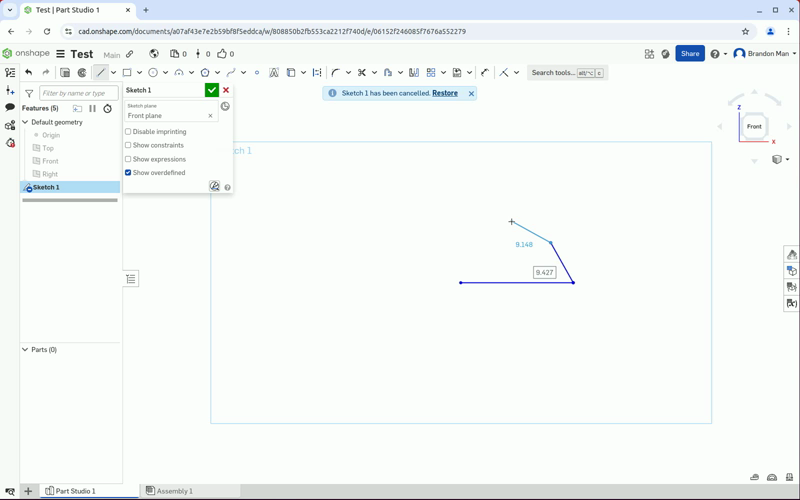
key_down(shift)
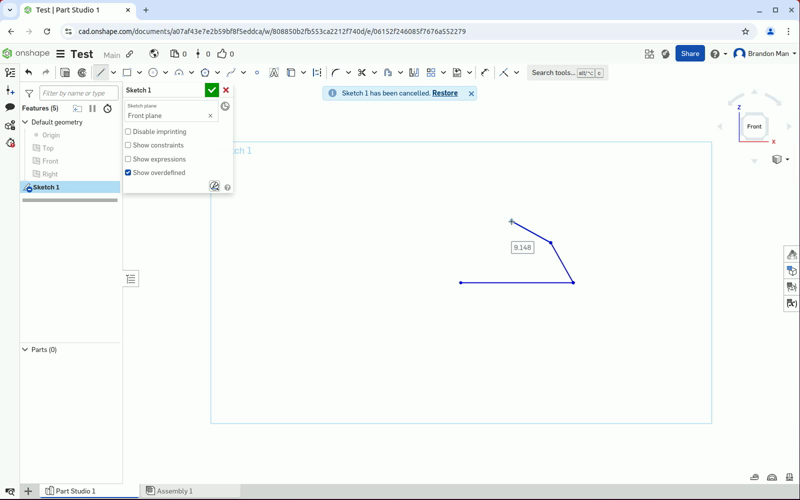
mouse_move(541, 221)
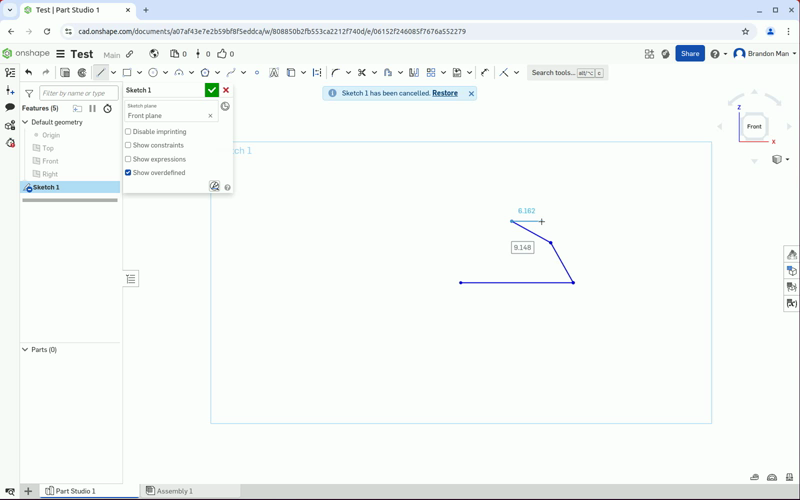
mouse_move(484, 221)
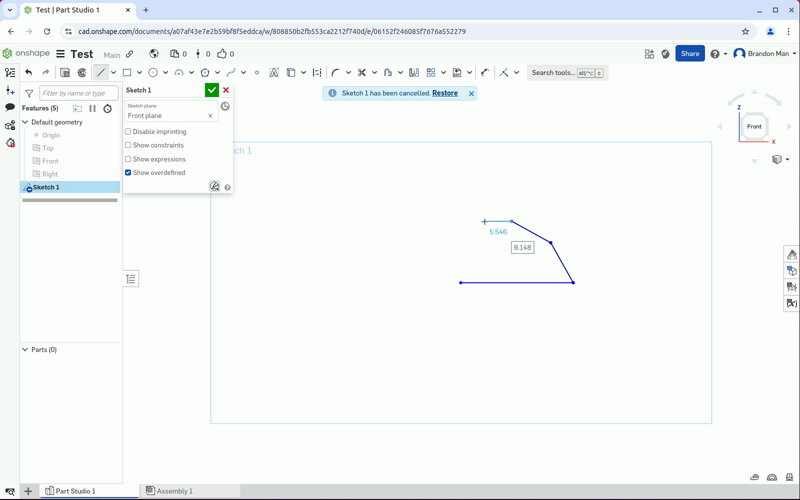
click(484, 221)
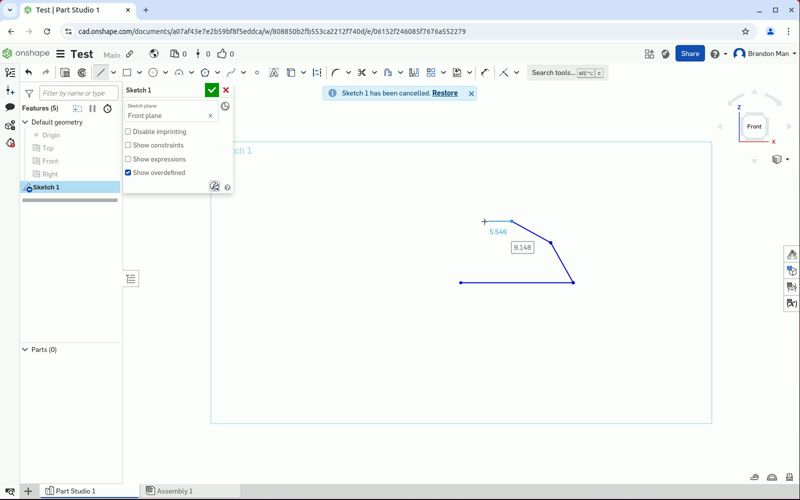
key_up(shift)
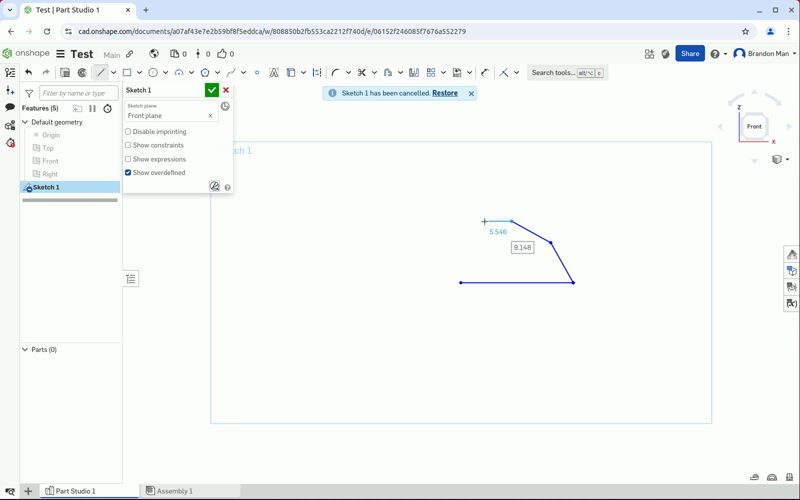
key_down(shift)
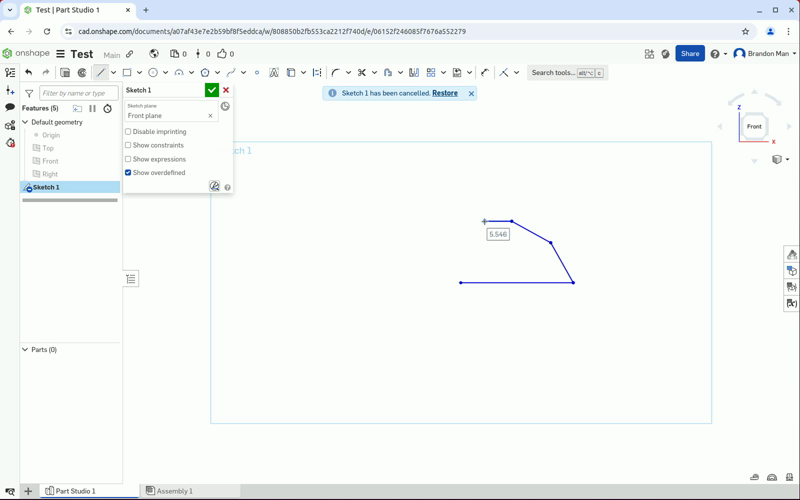
mouse_move(514, 221)
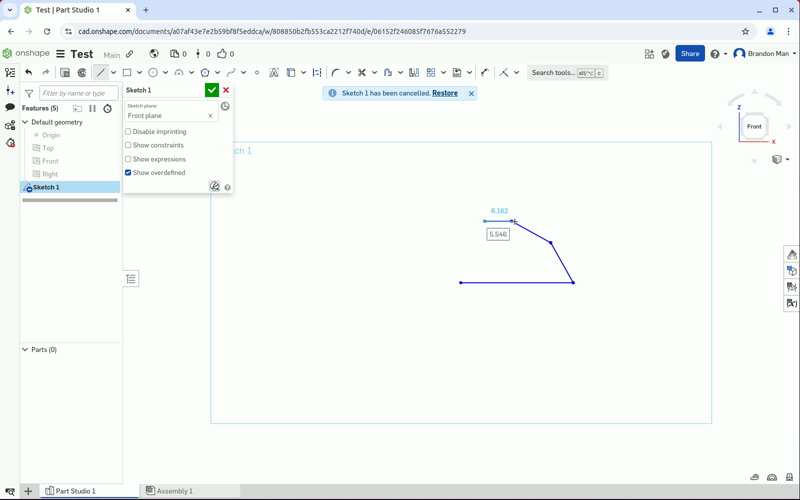
mouse_move(484, 236)
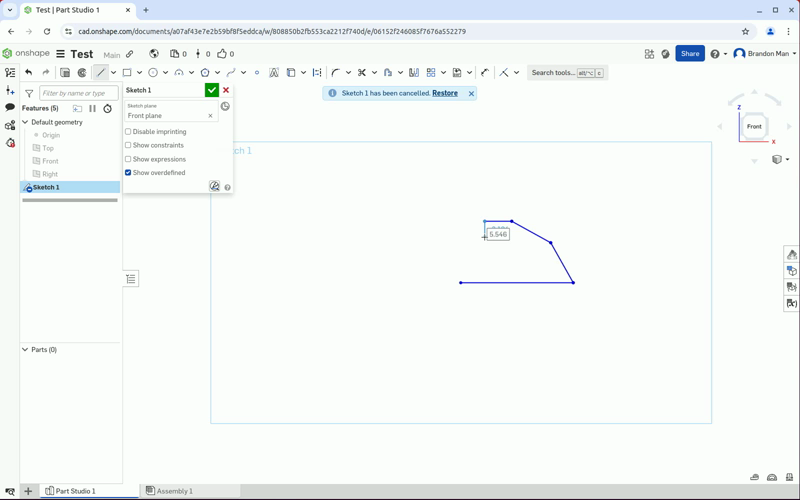
click(484, 236)
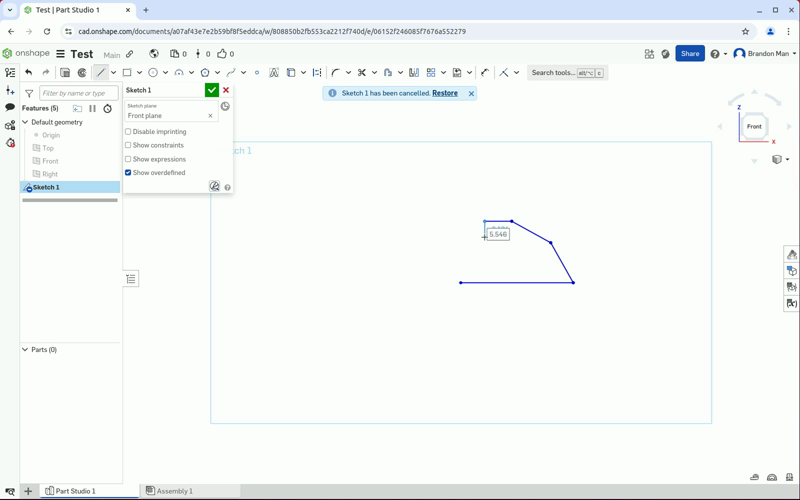
key_up(shift)
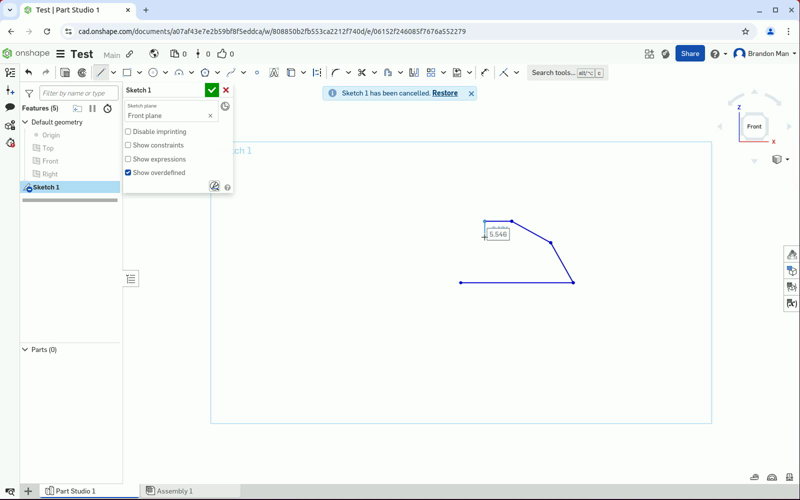
key_down(shift)
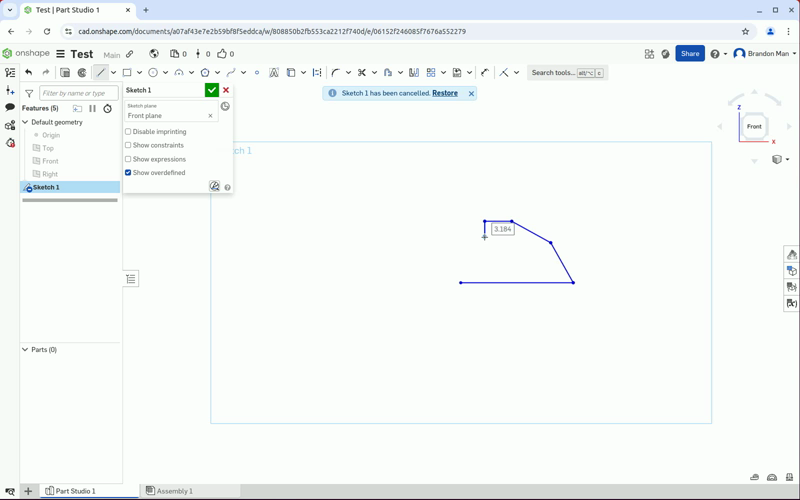
mouse_move(514, 236)
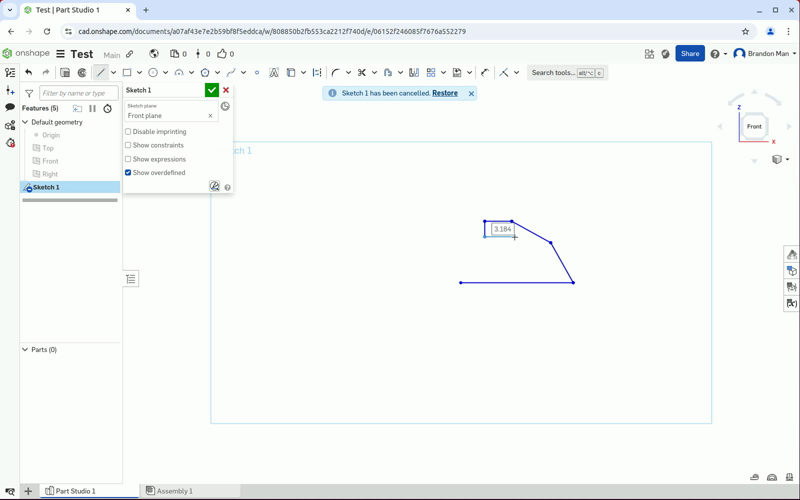
mouse_move(460, 236)
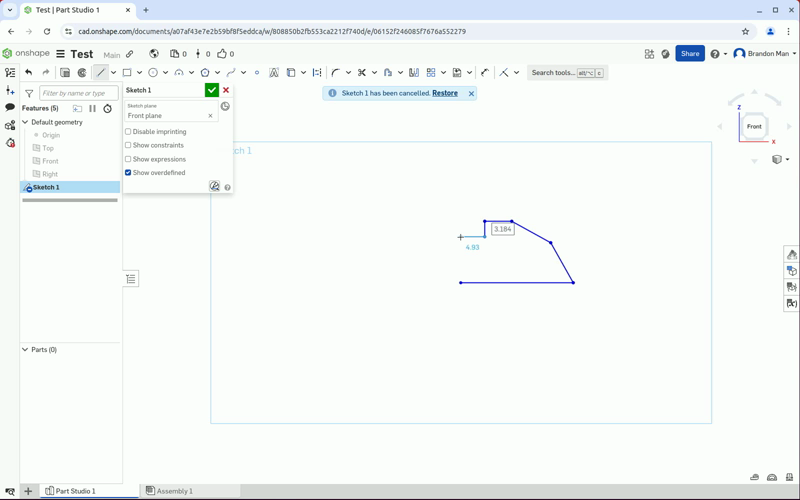
click(460, 236)
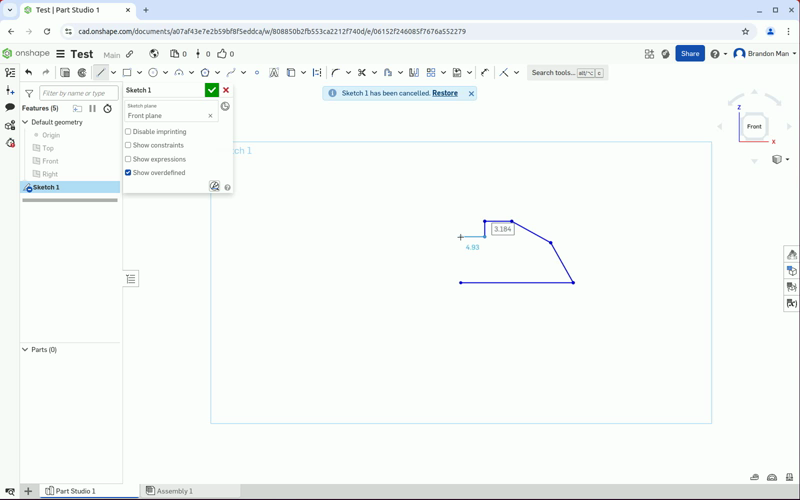
key_up(shift)
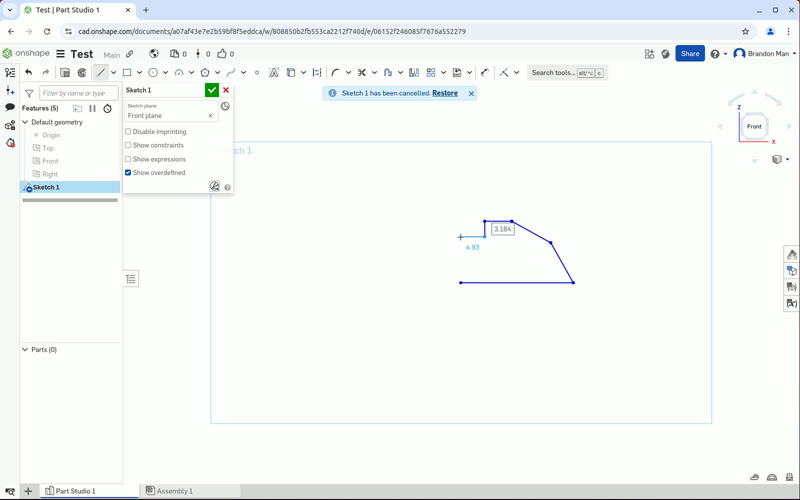
mouse_move(490, 236)
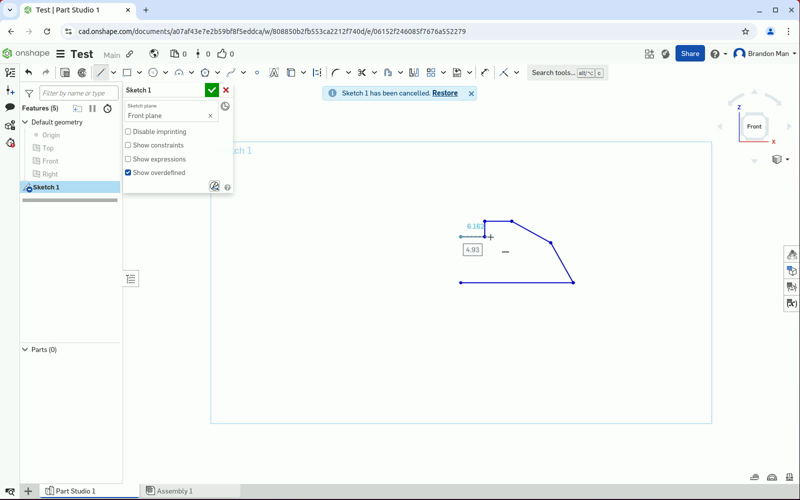
key_down(shift)
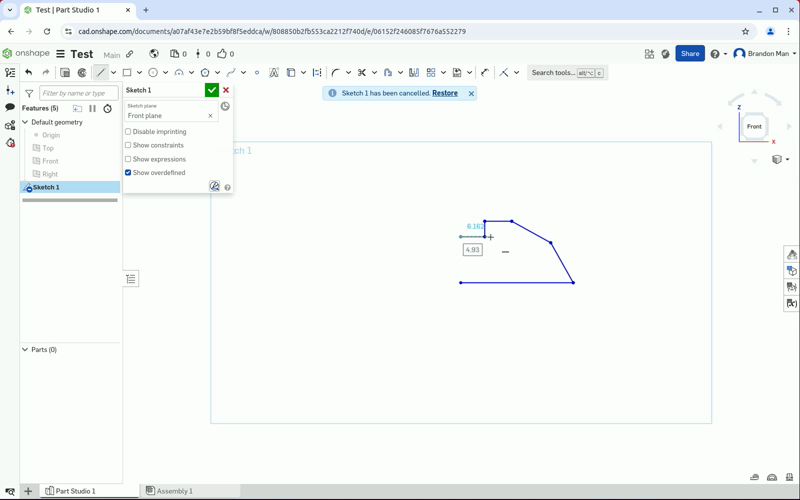
mouse_move(460, 282)
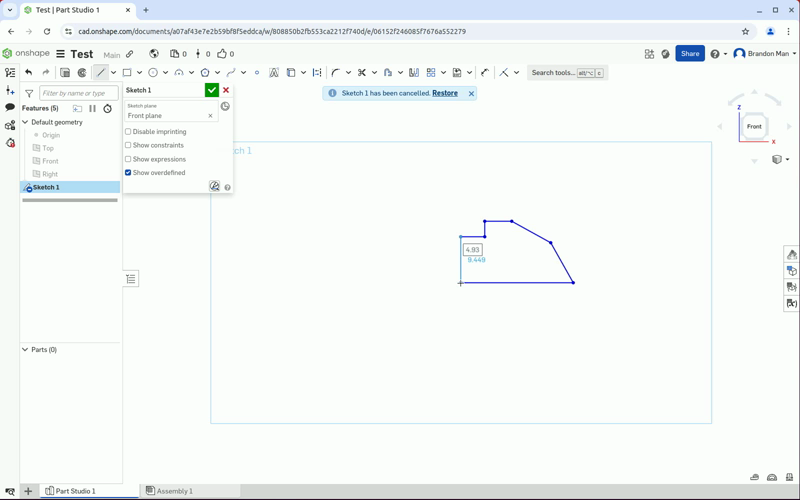
key_up(shift)
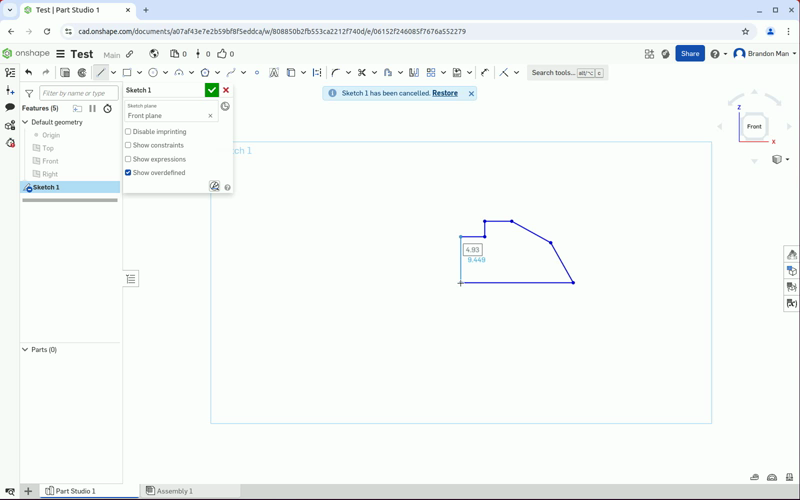
click(460, 282)
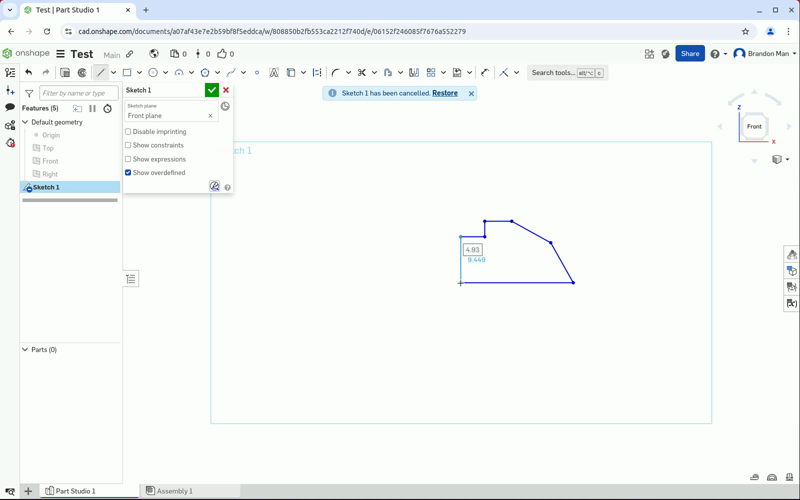
key(esc)
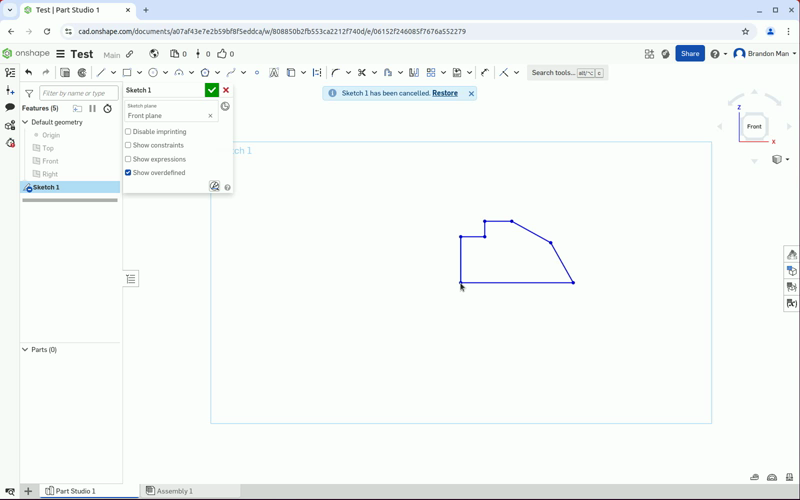
mouse_move(498, 252)
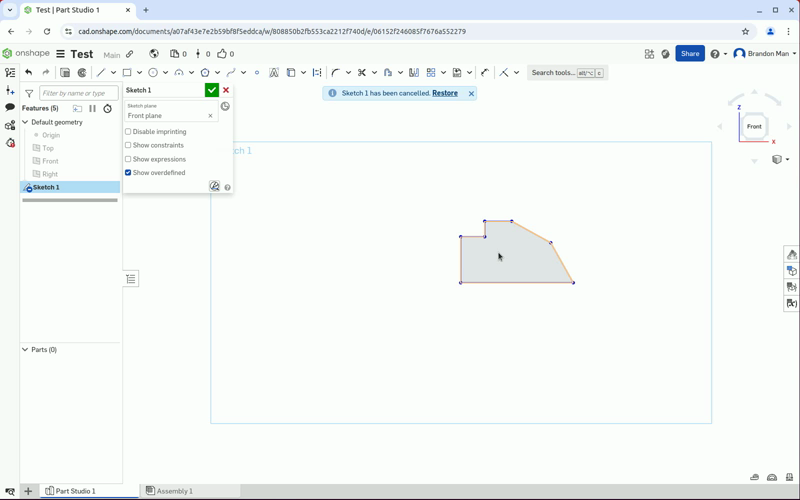
click(498, 252)
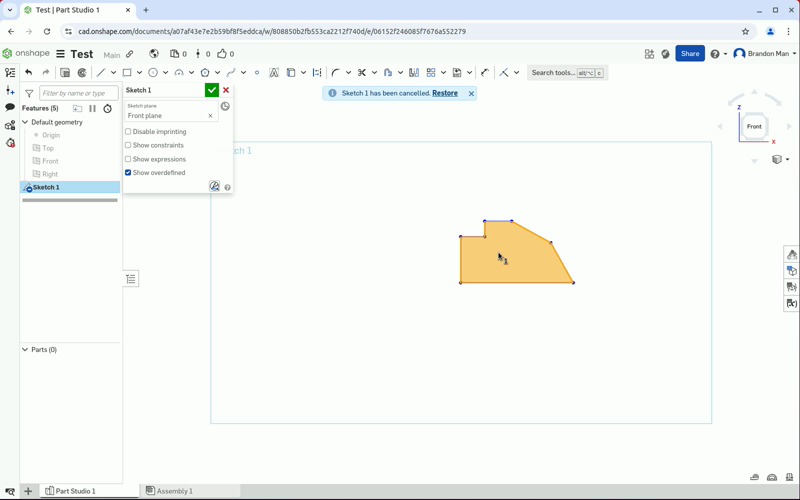
mouse_move(73, 352)
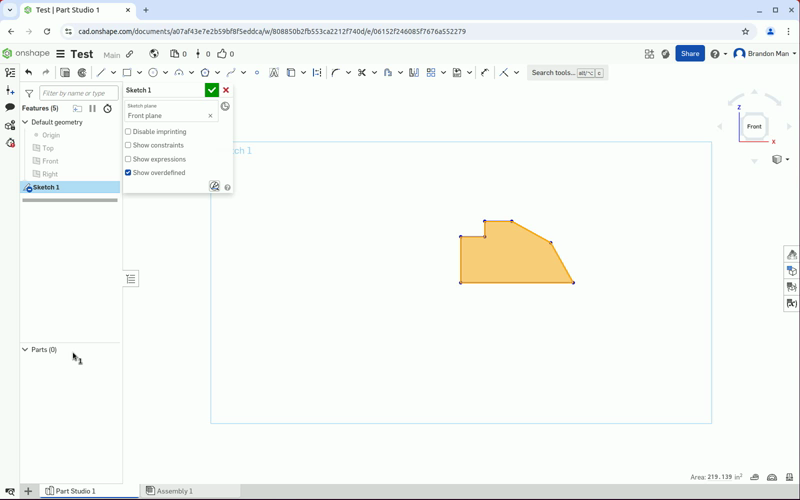
key(shift+y)
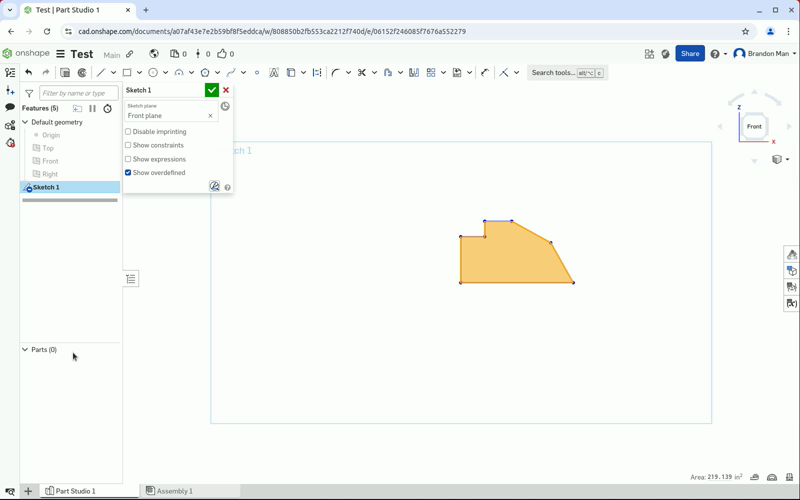
key(shift+e)
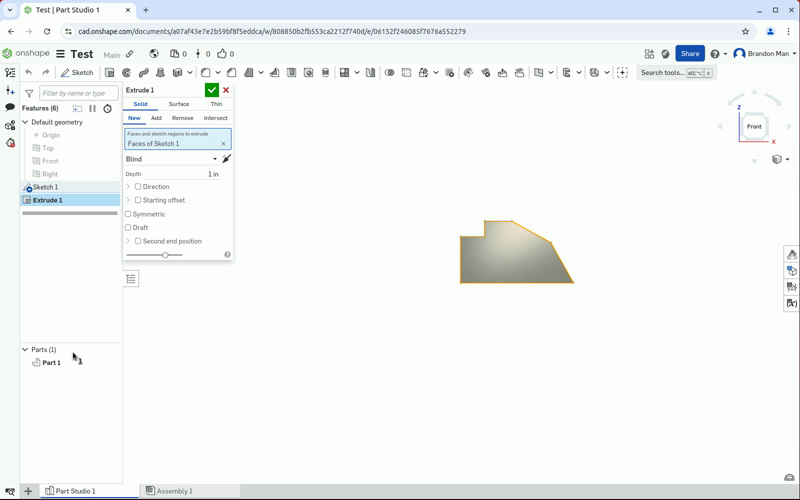
mouse_move(143, 106)
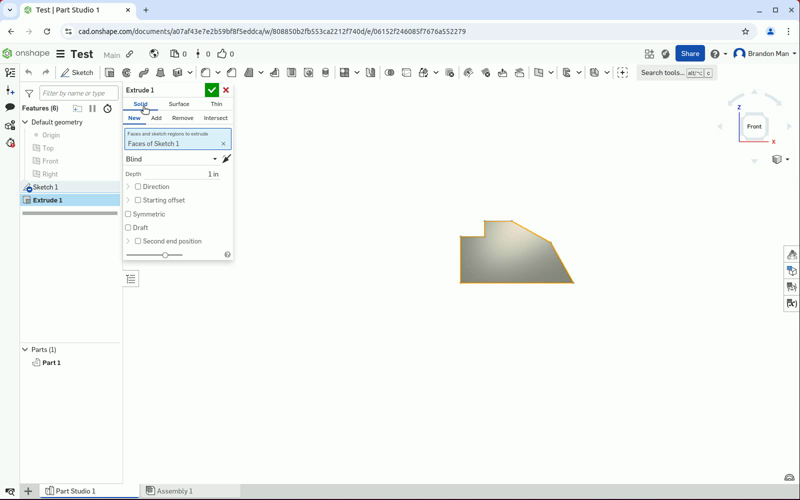
click(143, 106)
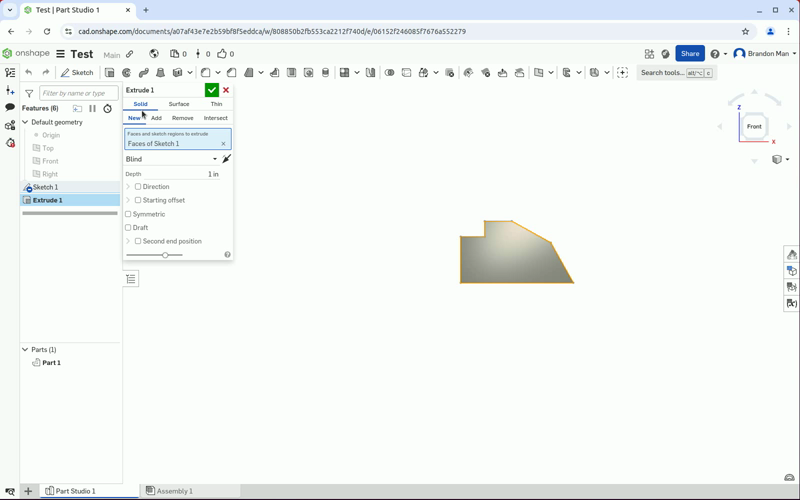
mouse_move(137, 120)
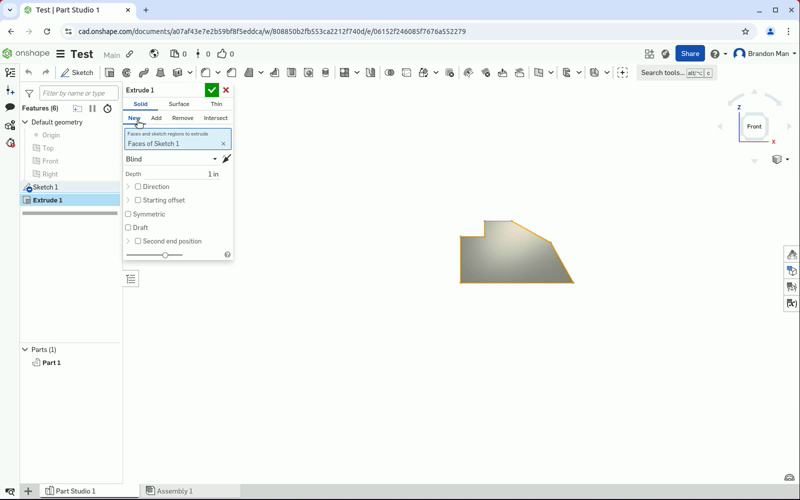
click(137, 120)
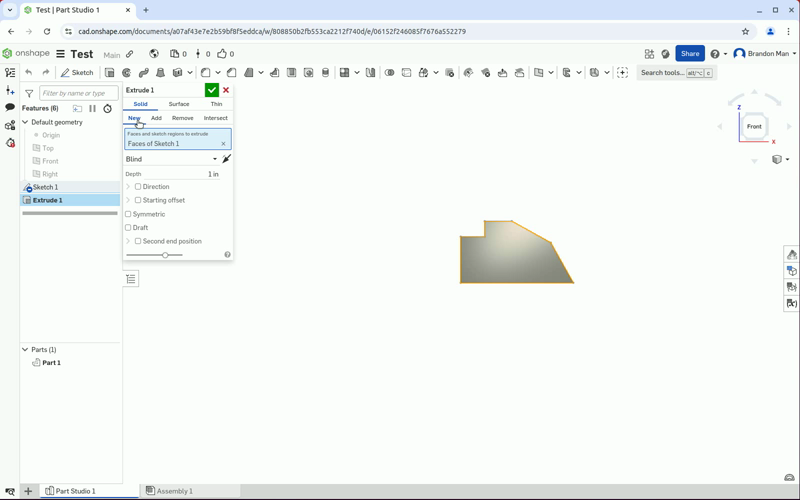
key(tab, 4)
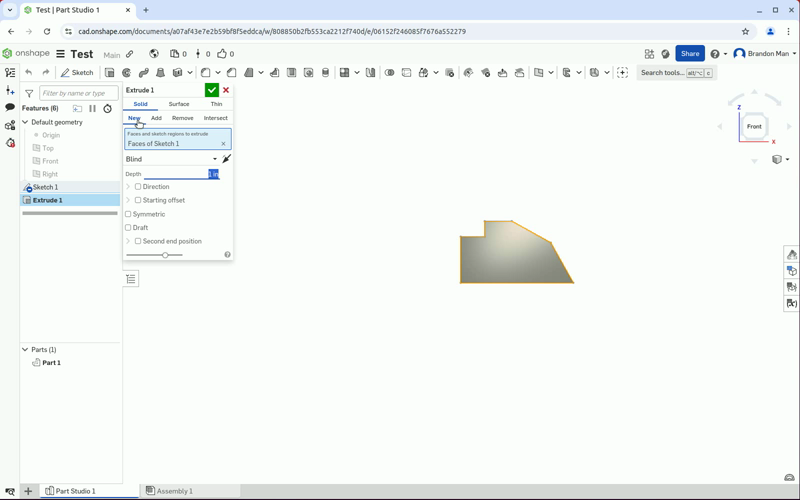
text(9.628)
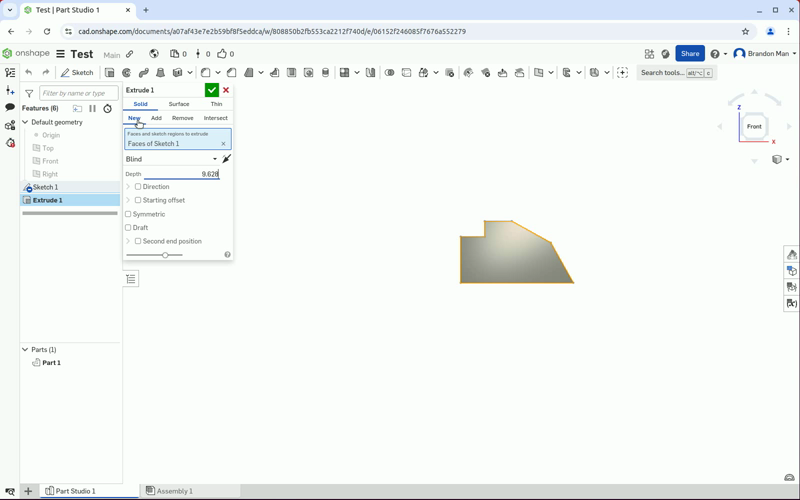
key(enter)
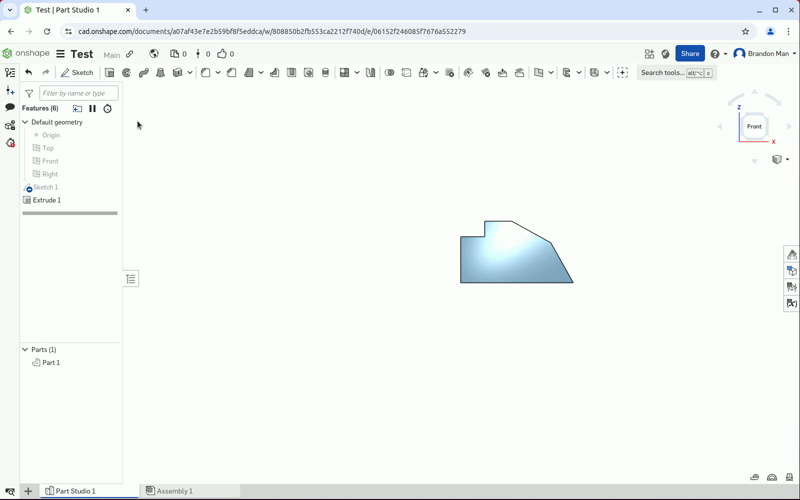
key(shift+h)
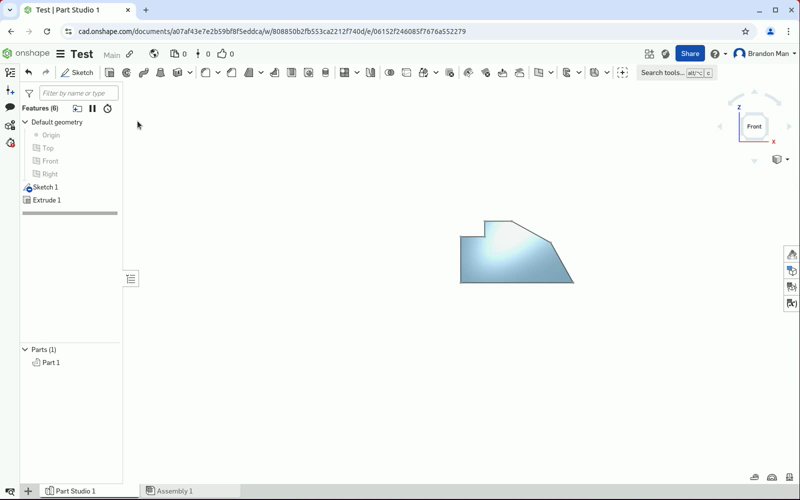
key(shift+h)
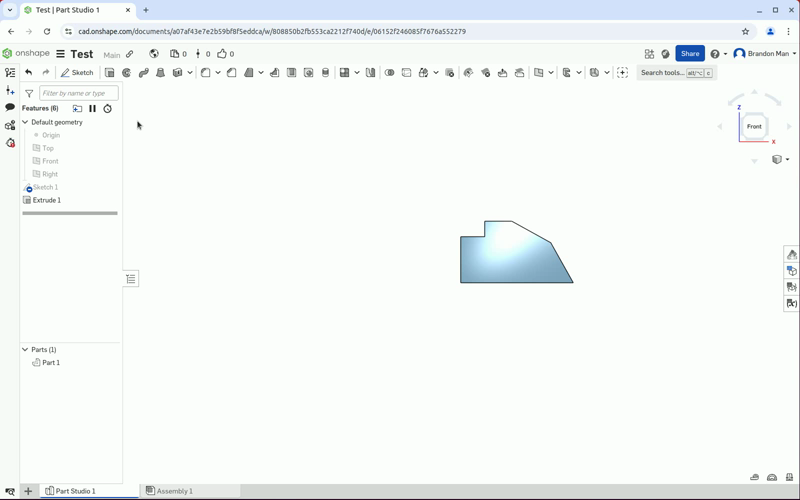
mouse_move(73, 189)
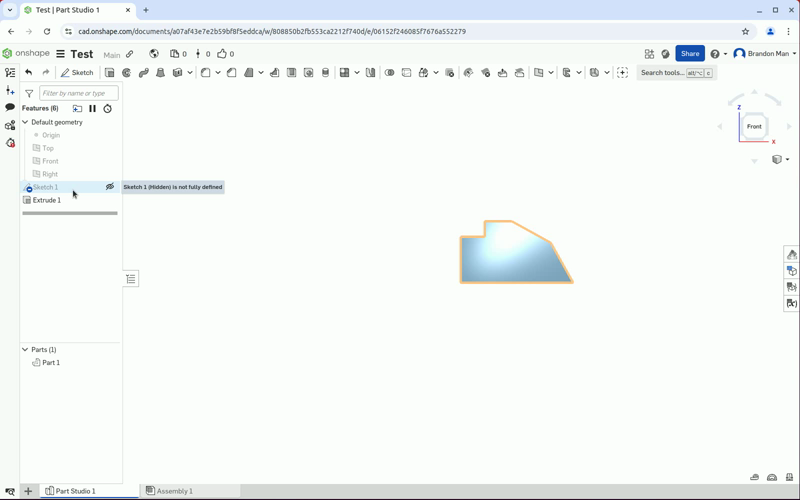
click(73, 189)
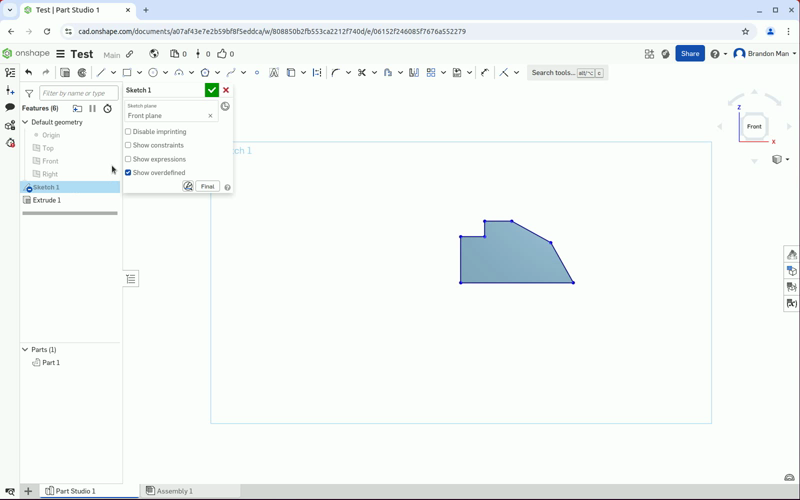
mouse_move(229, 92)
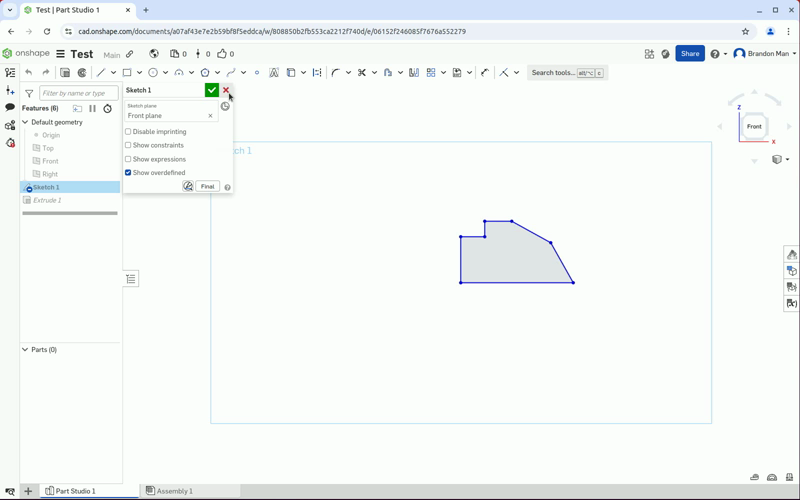
click(229, 92)
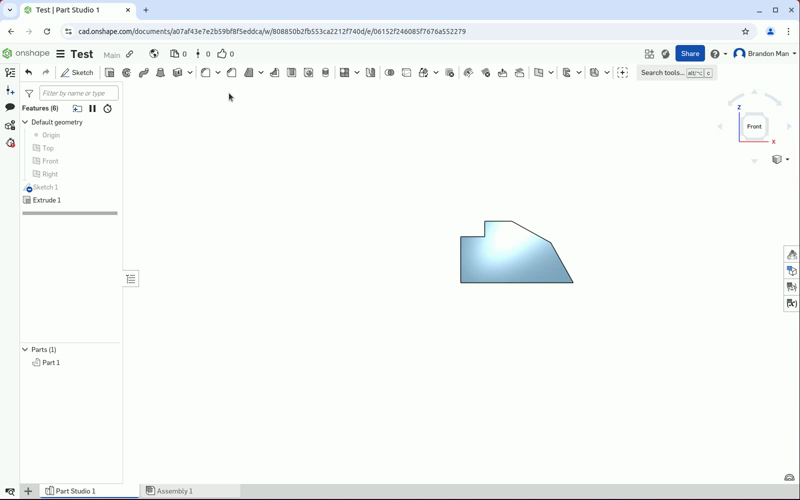
mouse_move(73, 352)
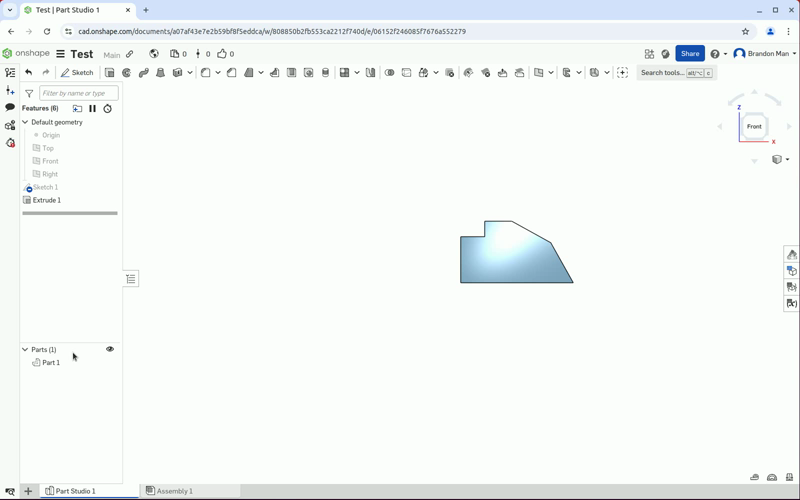
key(y)
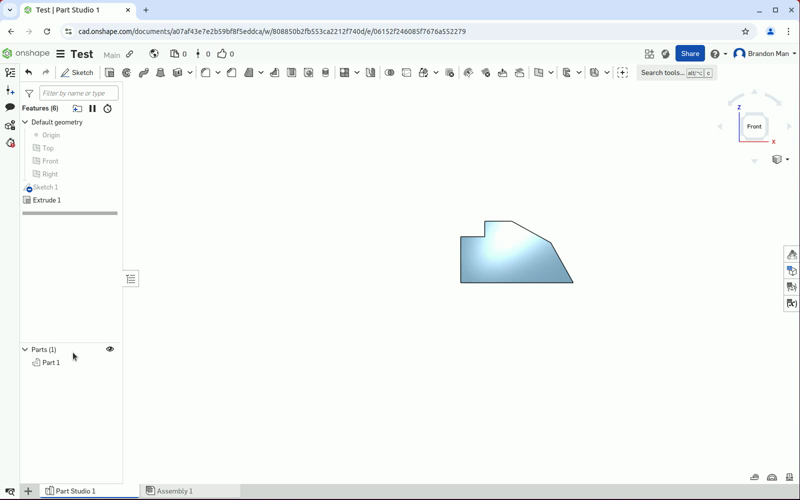
key(shift+p)
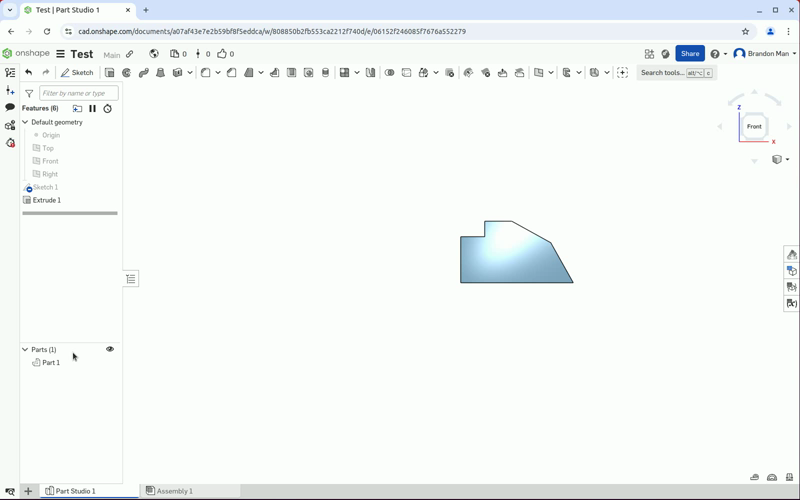
key(space)
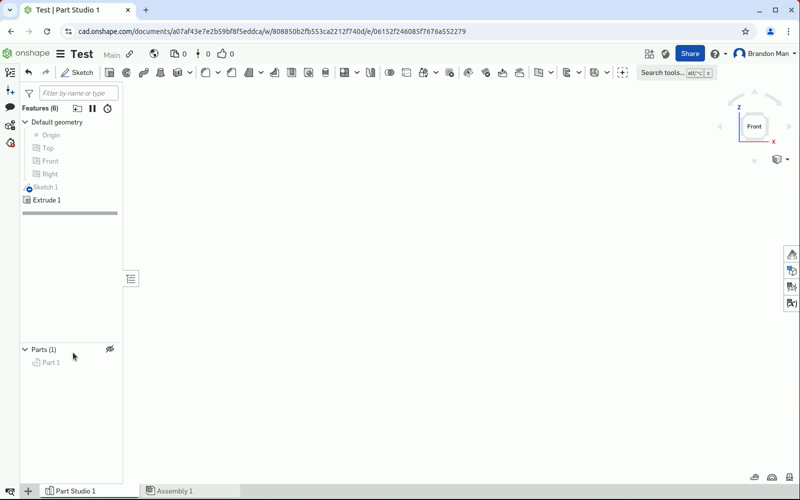
key_down(shift)
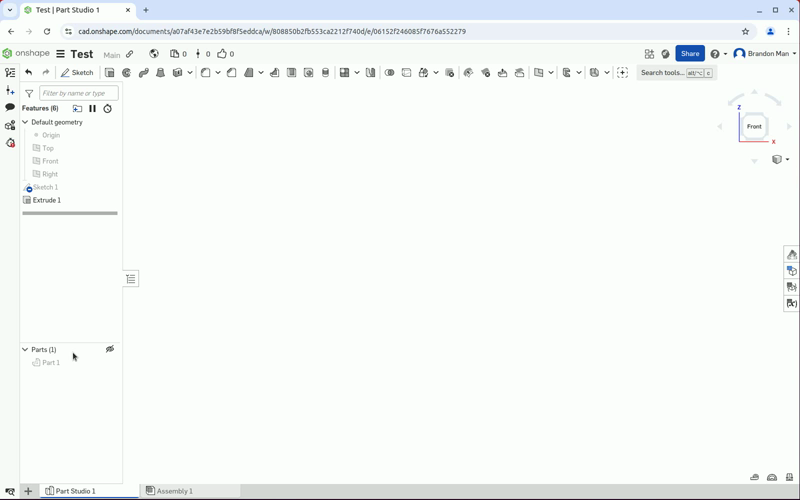
key(left)
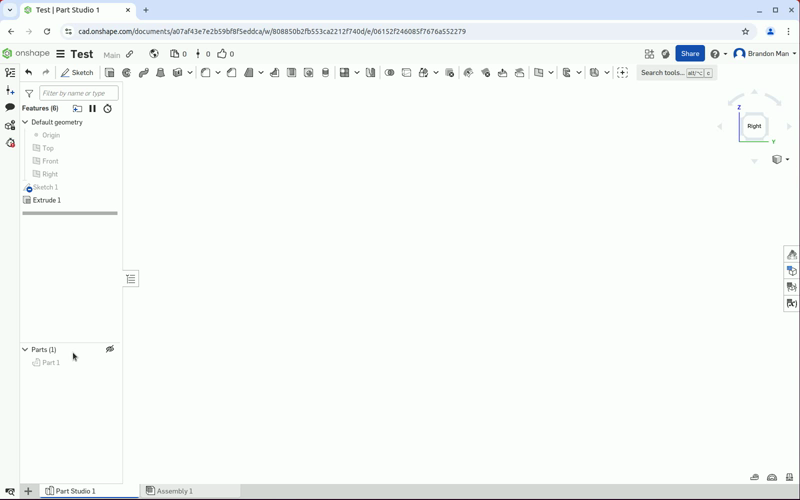
key_up(shift)
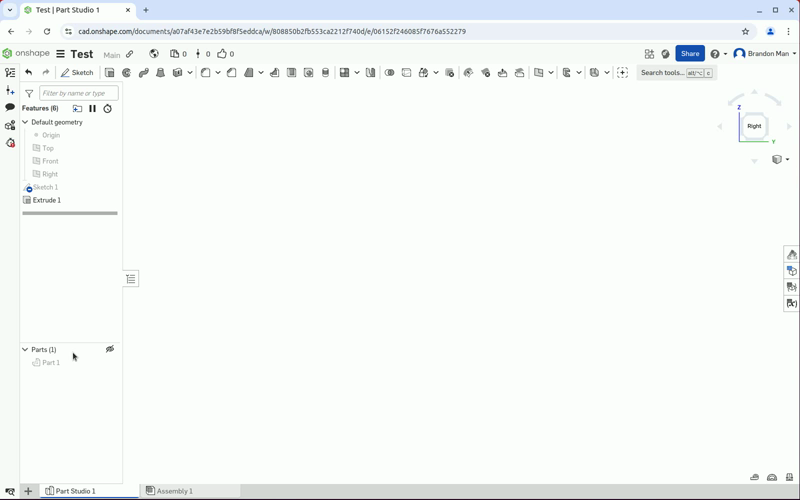
mouse_move(73, 352)
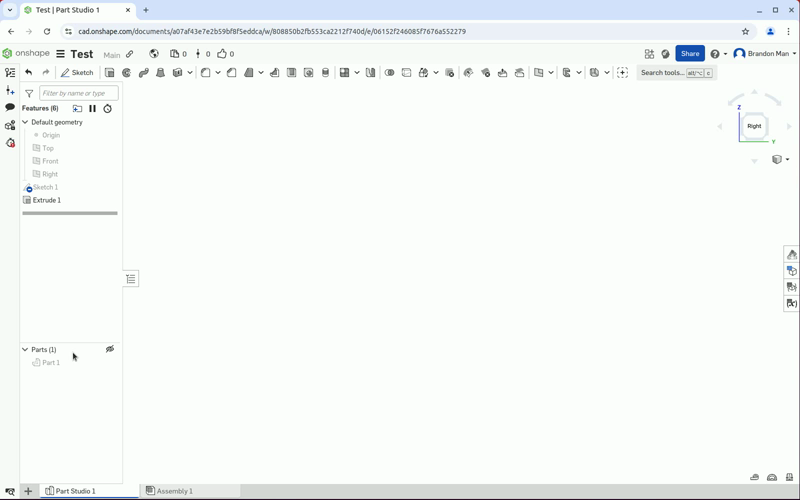
key(shift+y)
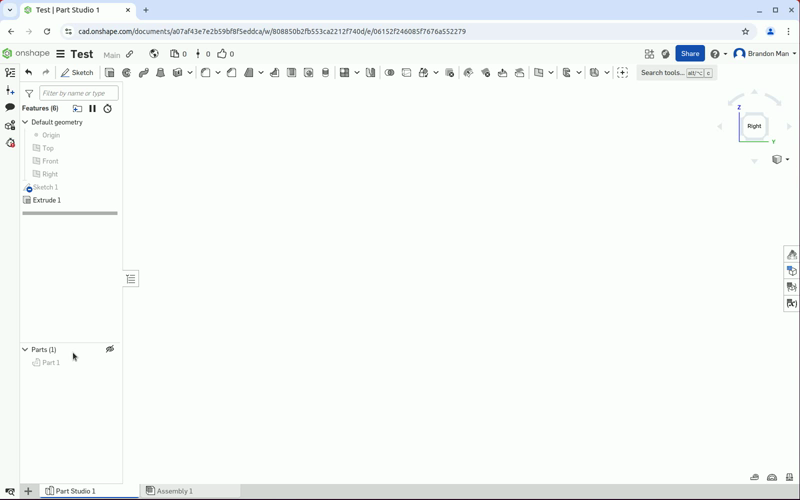
key(shift+s)
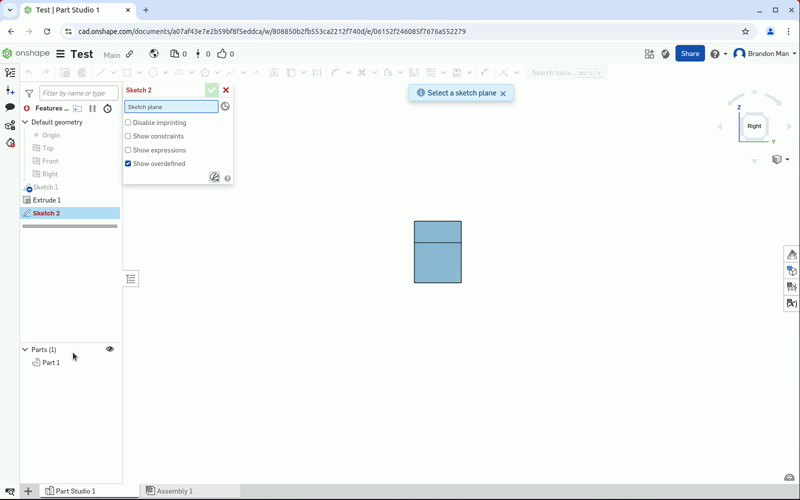
mouse_move(73, 176)
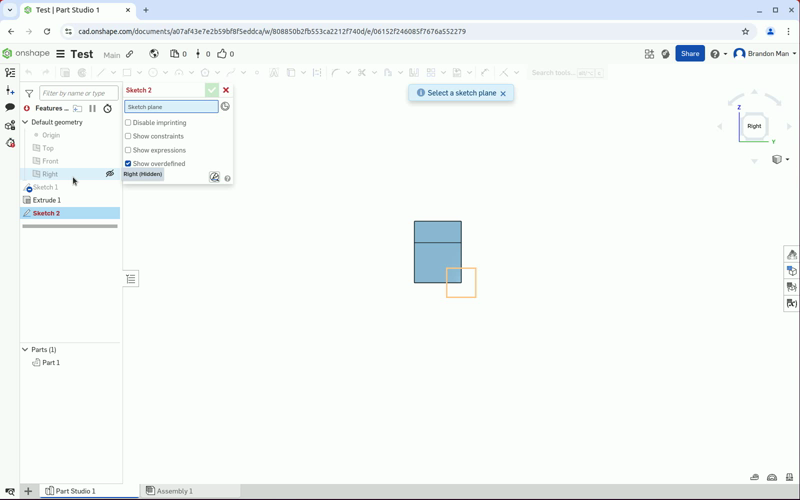
click(73, 176)
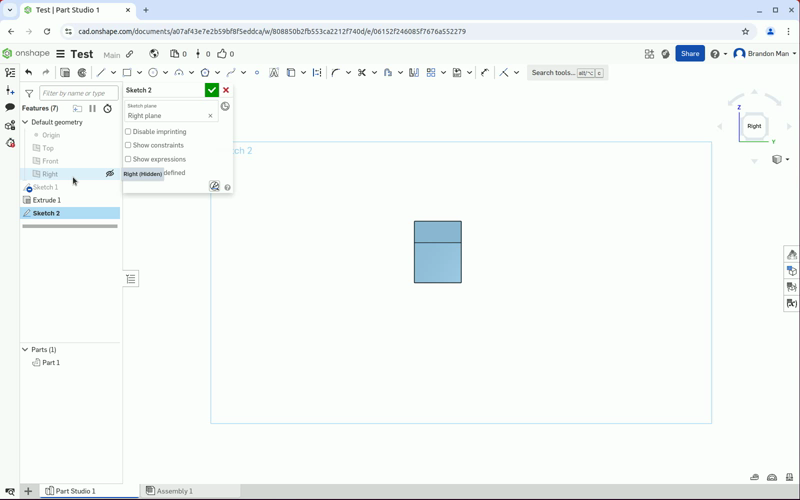
mouse_move(73, 352)
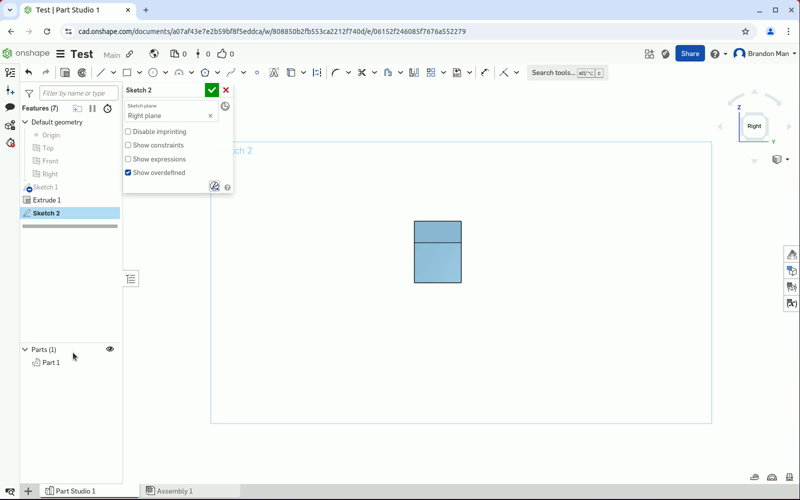
key(y)
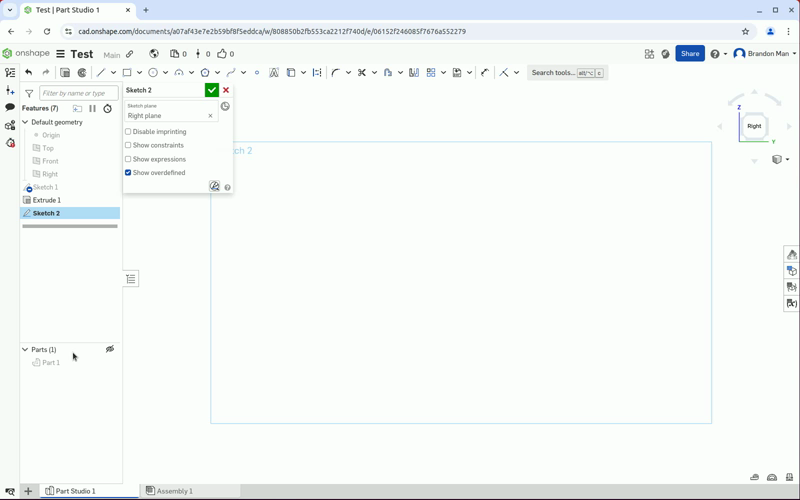
key(l)
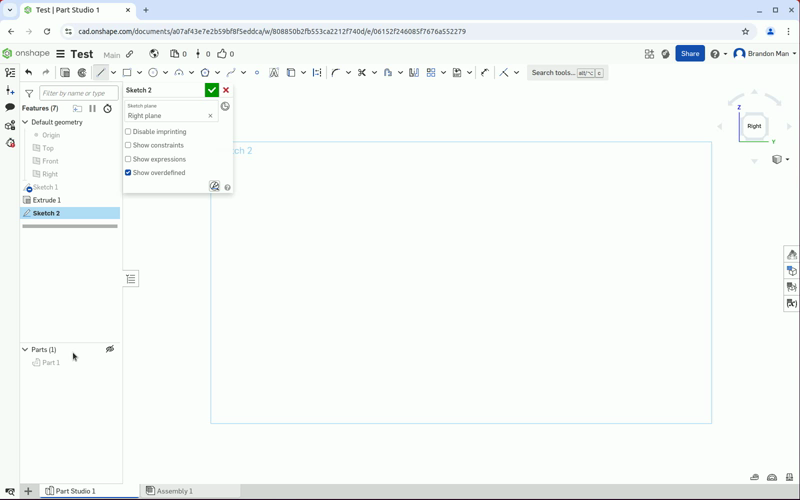
key_down(shift)
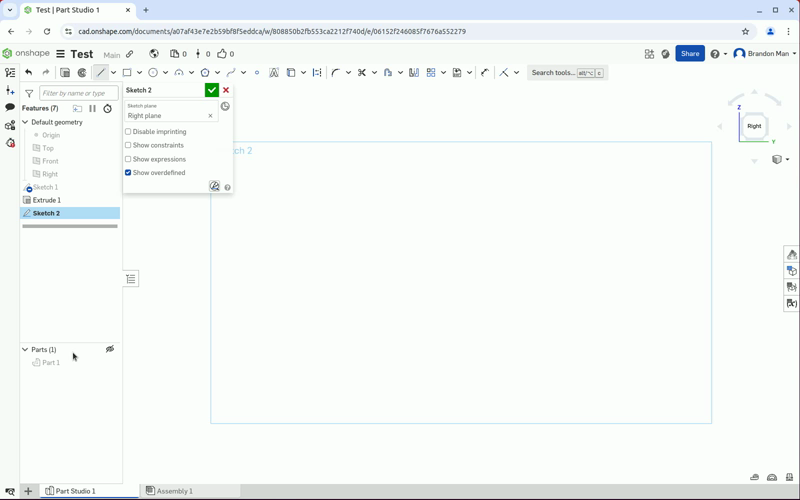
mouse_move(422, 271)
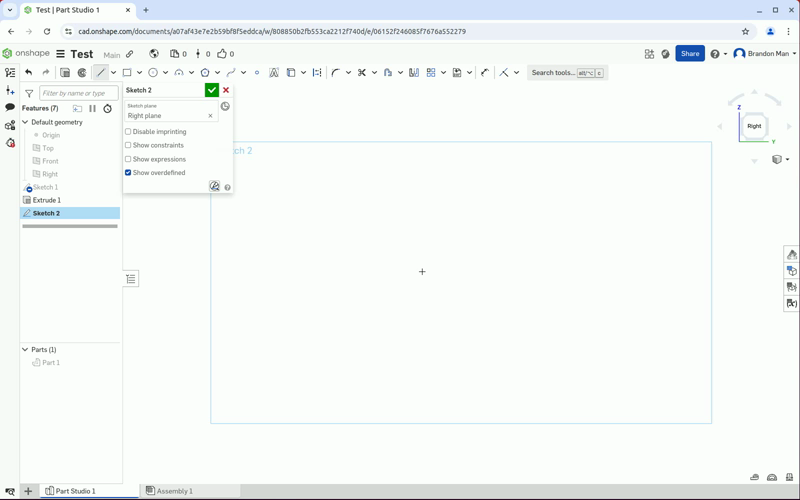
click(422, 271)
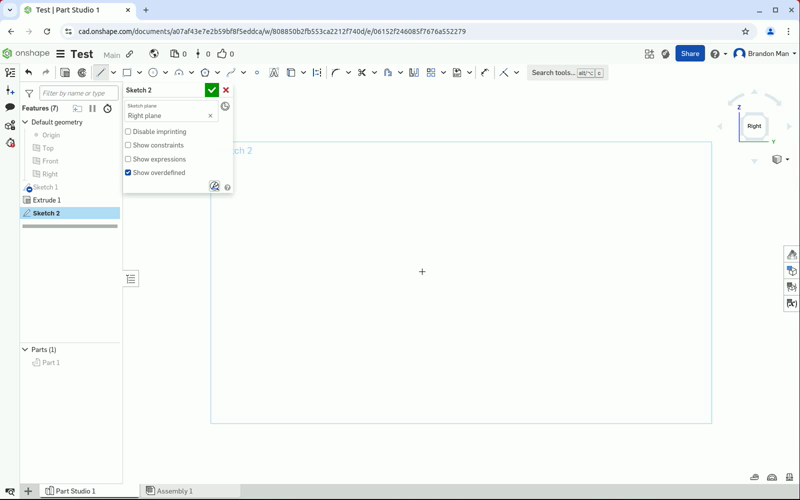
key_up(shift)
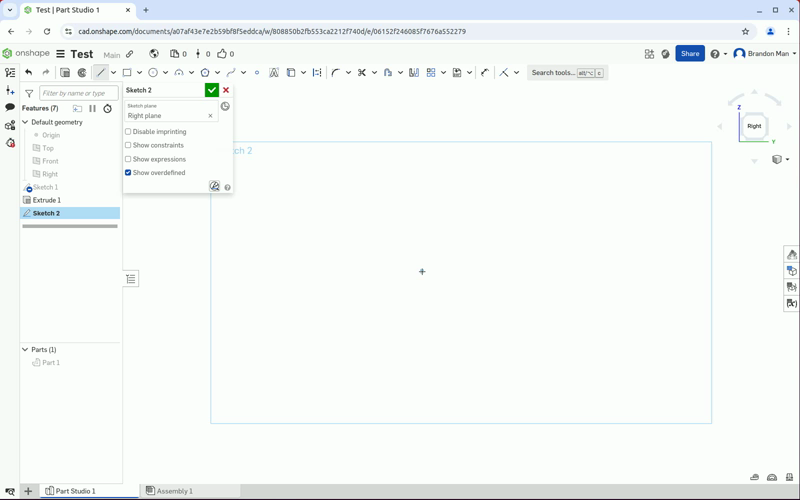
key_down(shift)
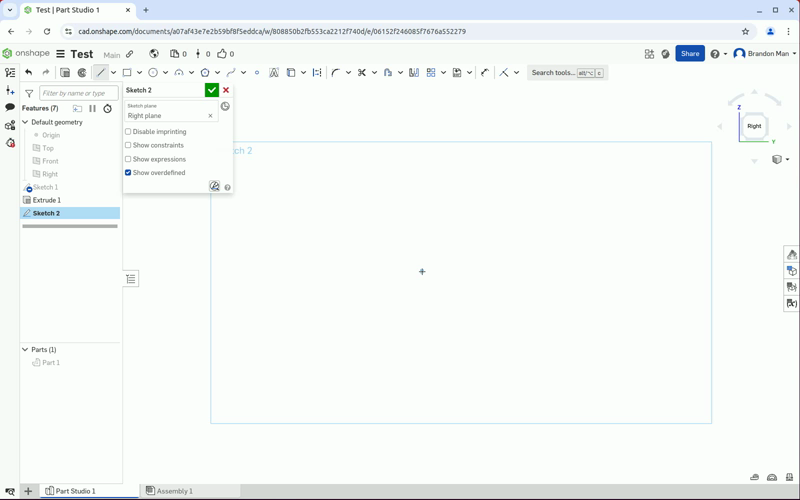
mouse_move(452, 271)
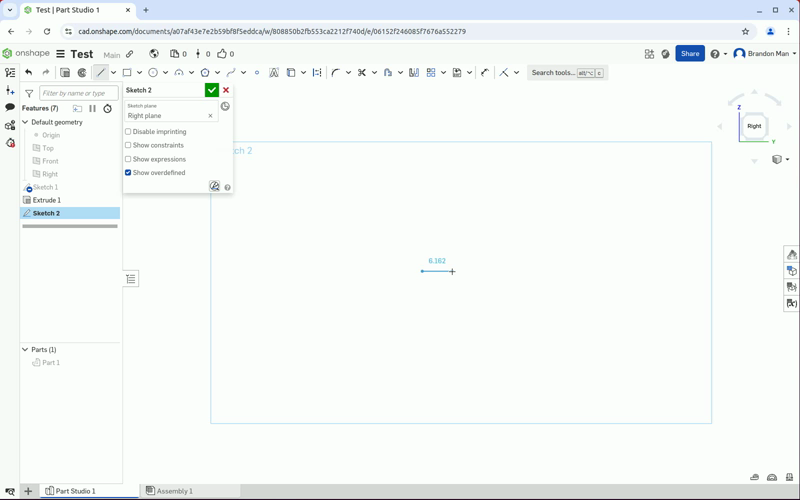
mouse_move(453, 271)
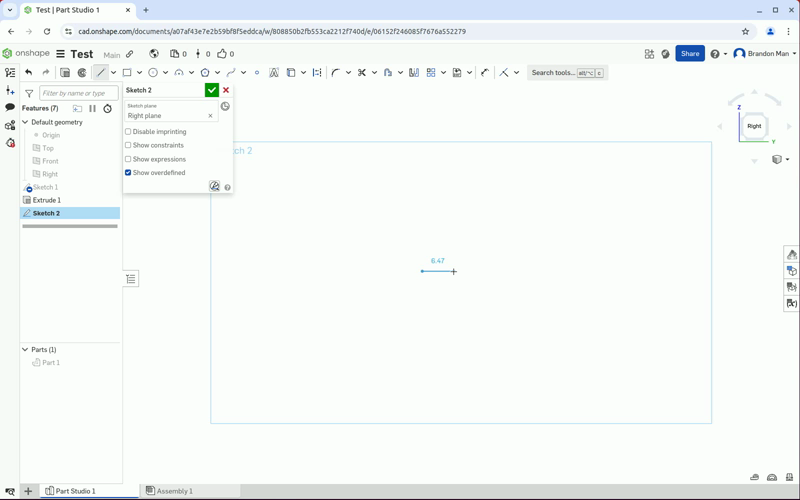
click(453, 271)
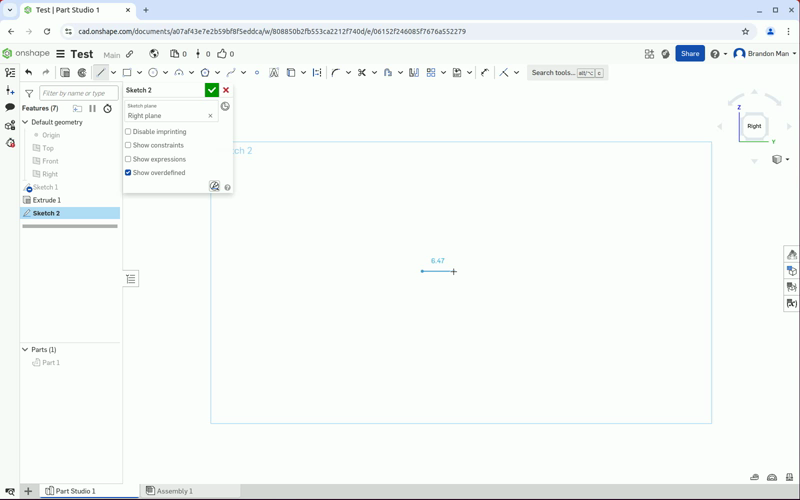
key_up(shift)
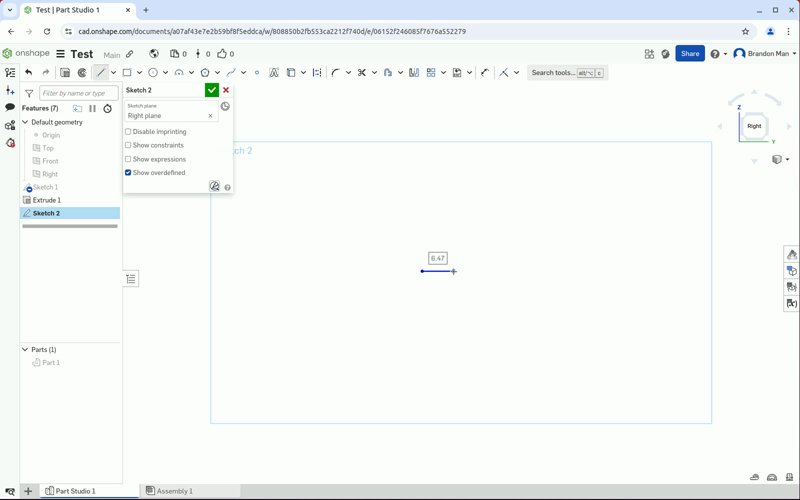
key_down(shift)
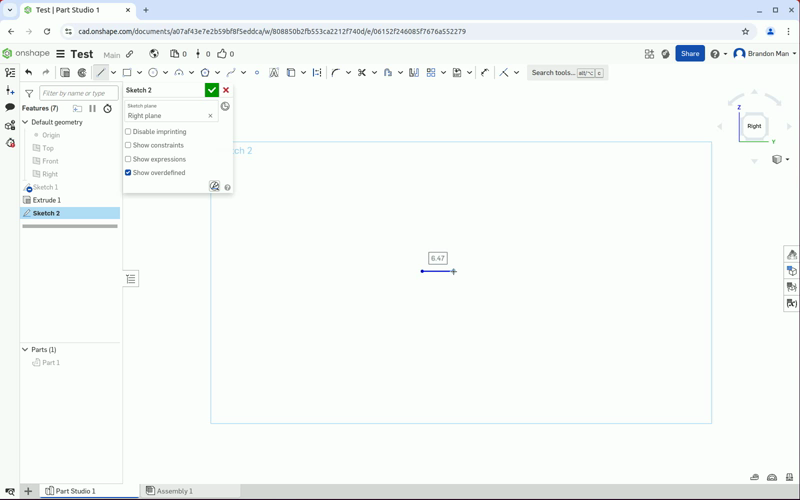
mouse_move(483, 271)
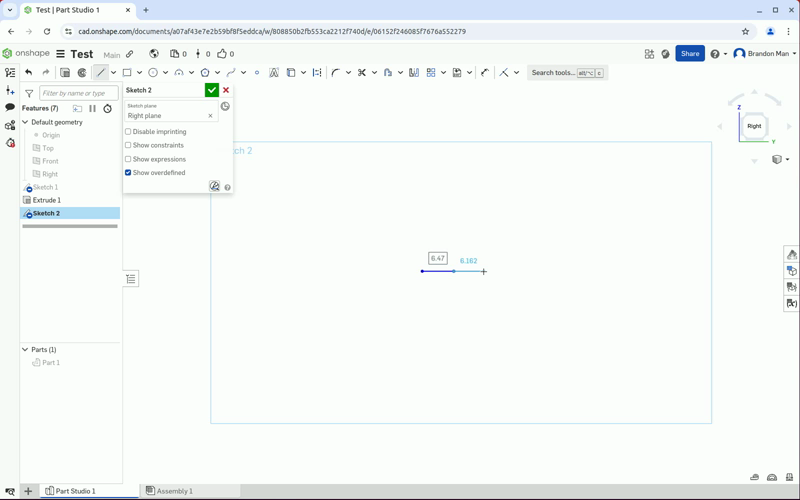
mouse_move(453, 236)
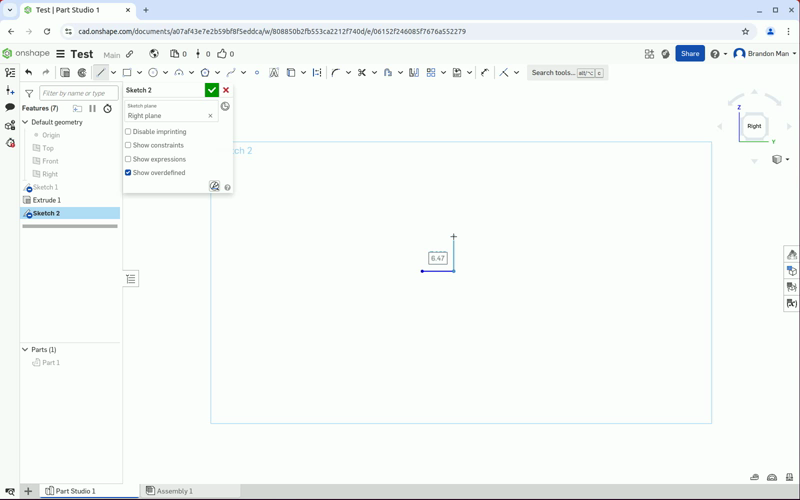
click(453, 236)
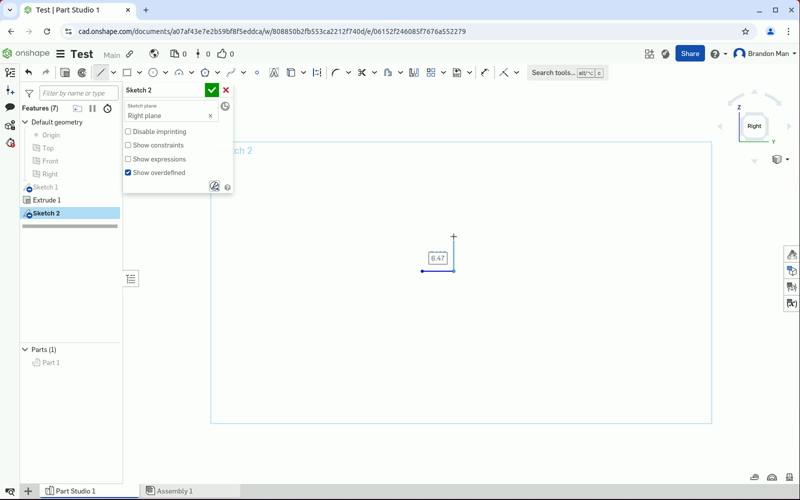
key_up(shift)
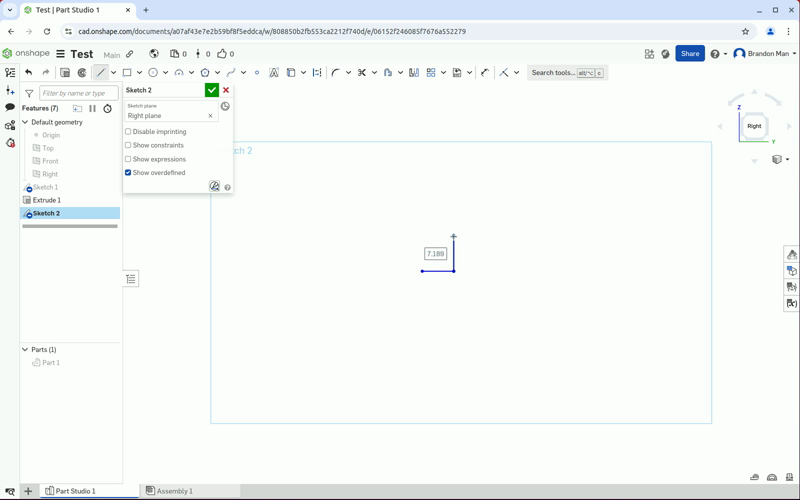
key_down(shift)
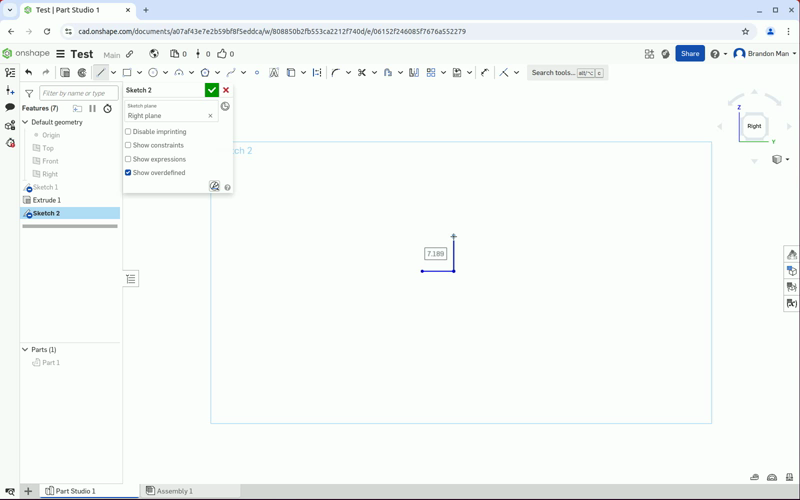
mouse_move(483, 236)
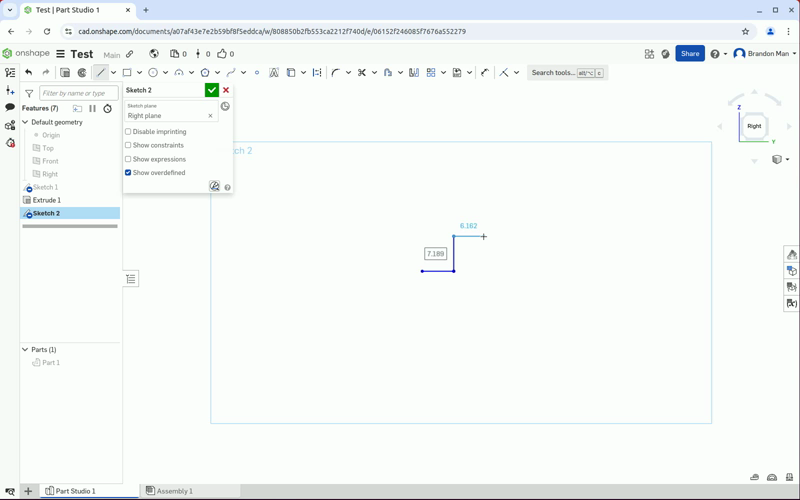
mouse_move(422, 236)
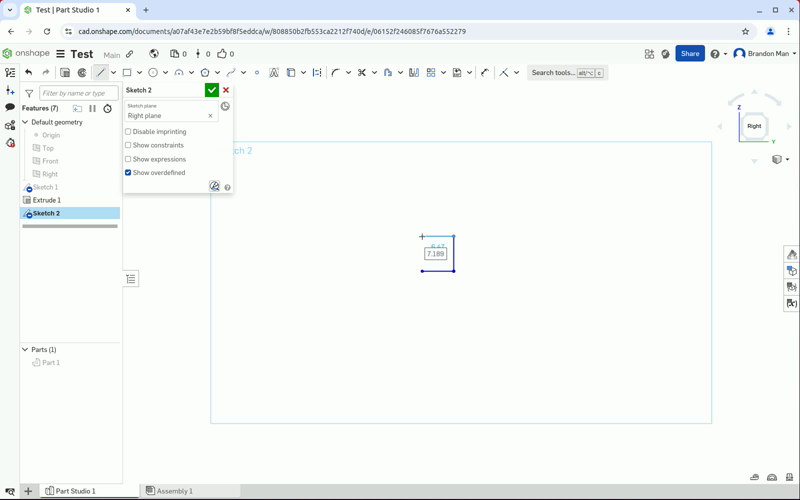
click(422, 236)
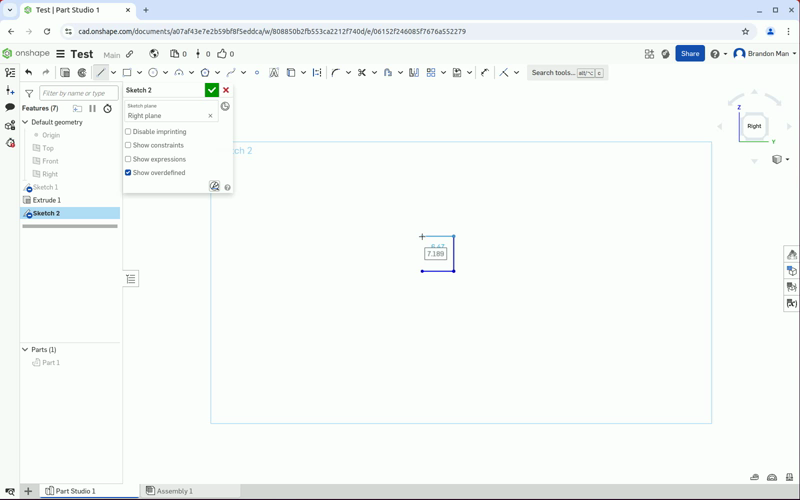
key_up(shift)
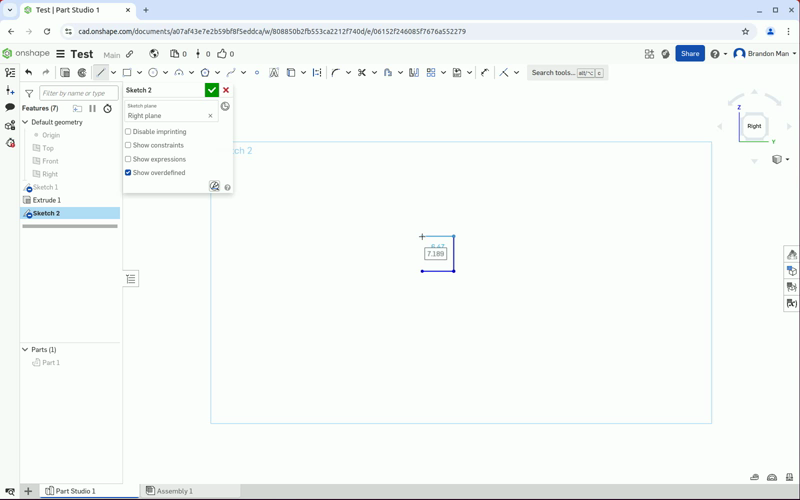
mouse_move(452, 236)
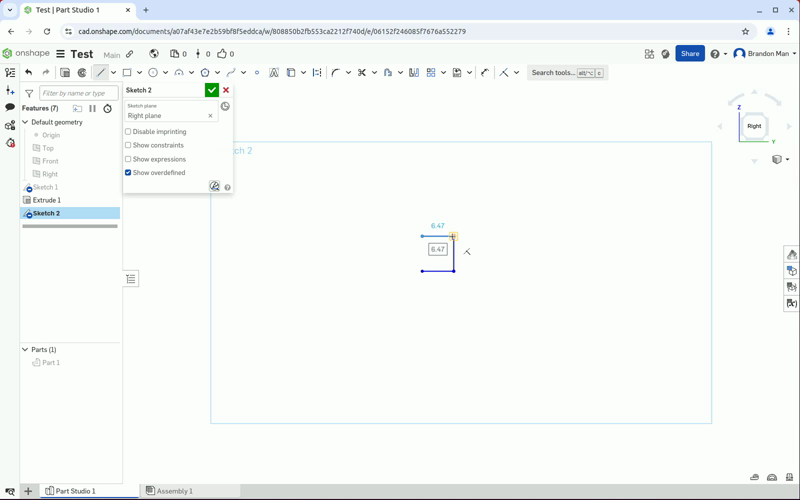
key_down(shift)
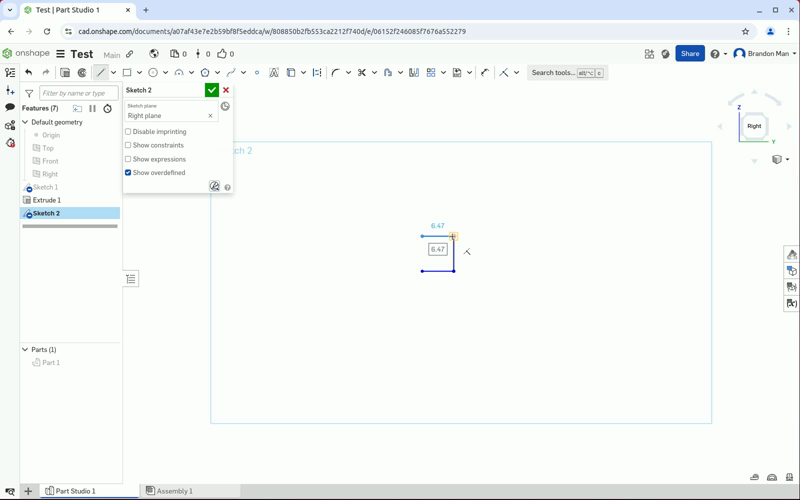
mouse_move(422, 271)
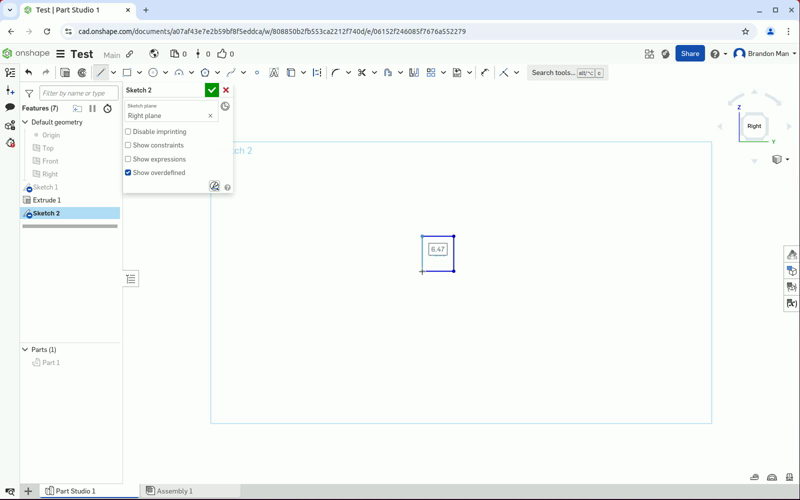
key_up(shift)
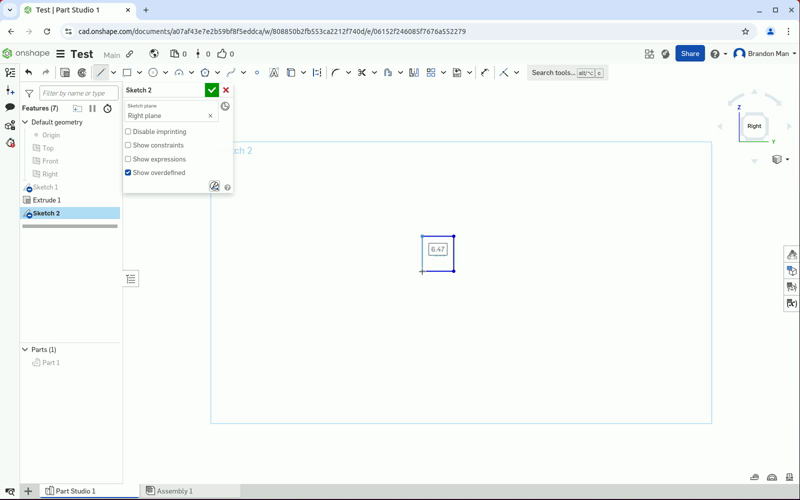
click(422, 271)
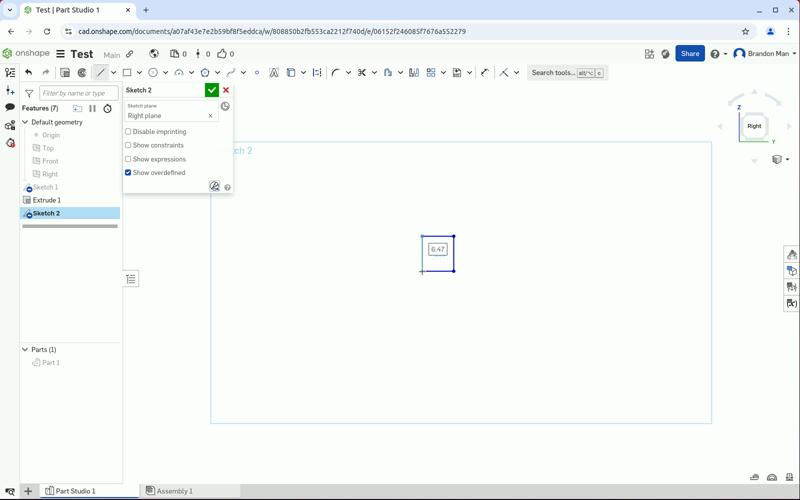
key(esc)
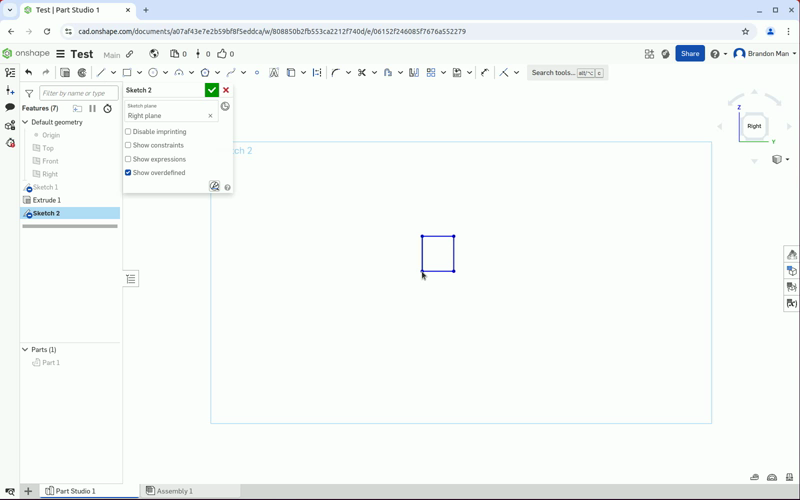
mouse_move(448, 250)
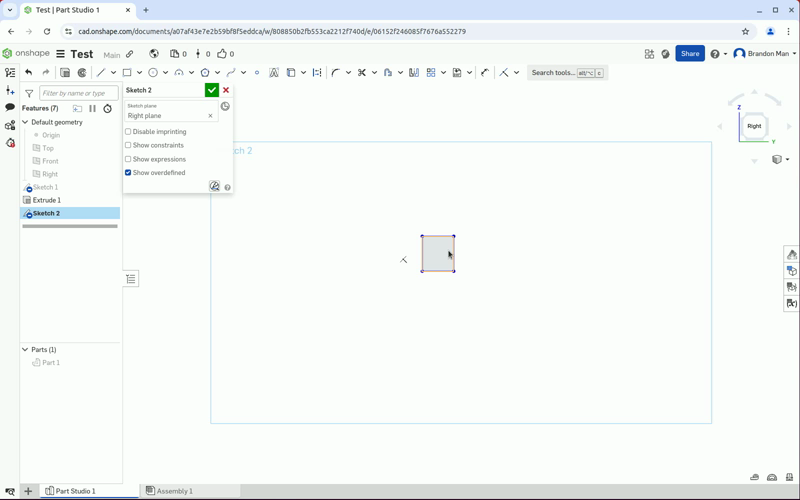
scroll(6)
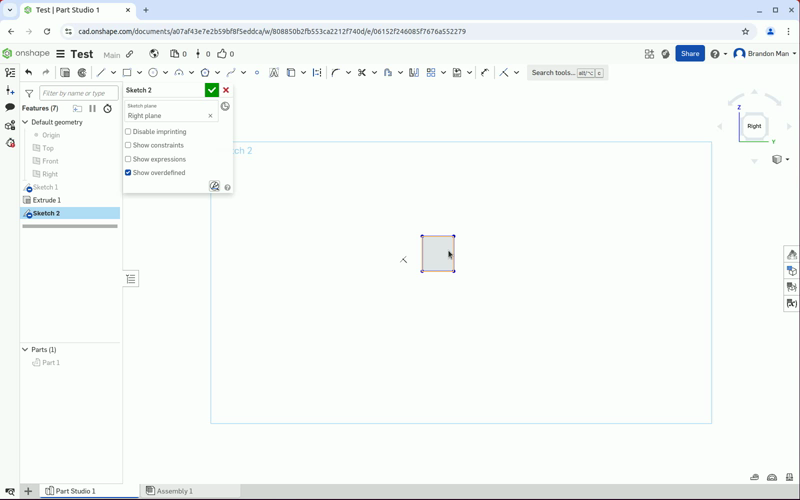
scroll(6)
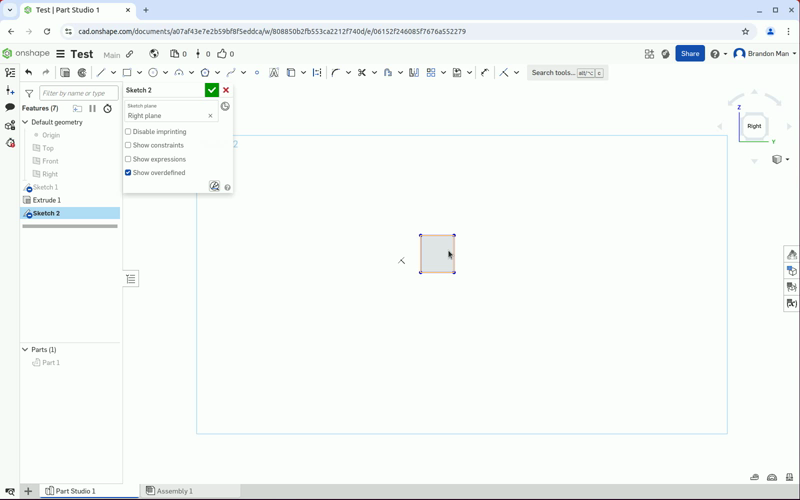
scroll(6)
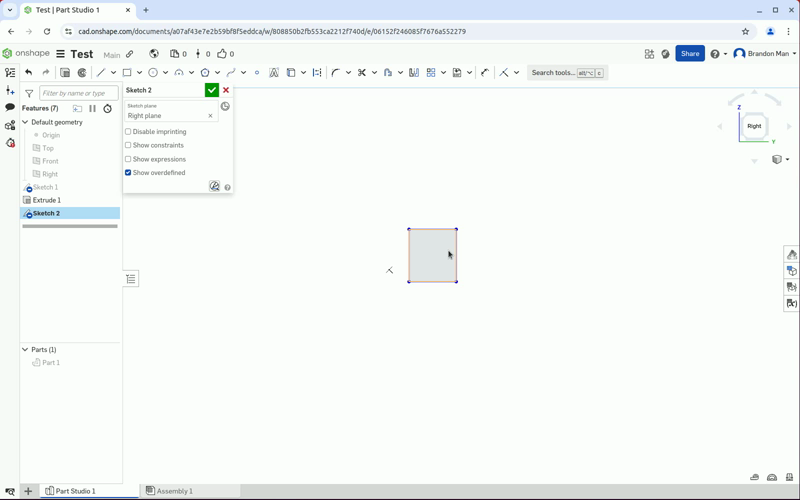
scroll(6)
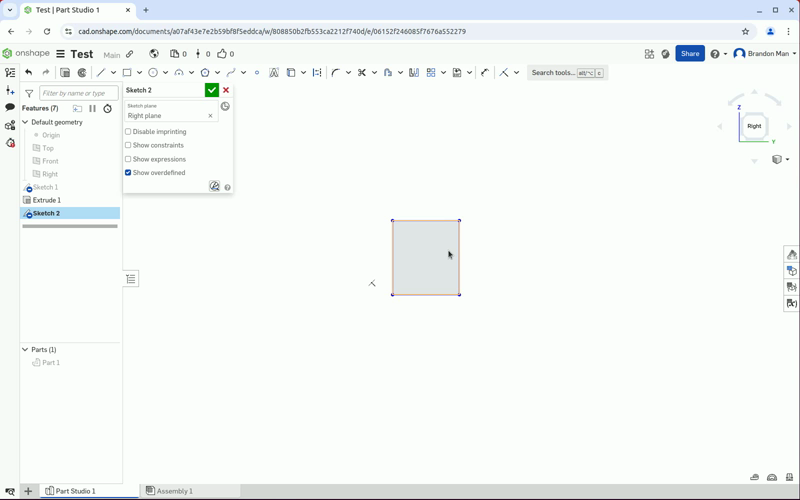
scroll(6)
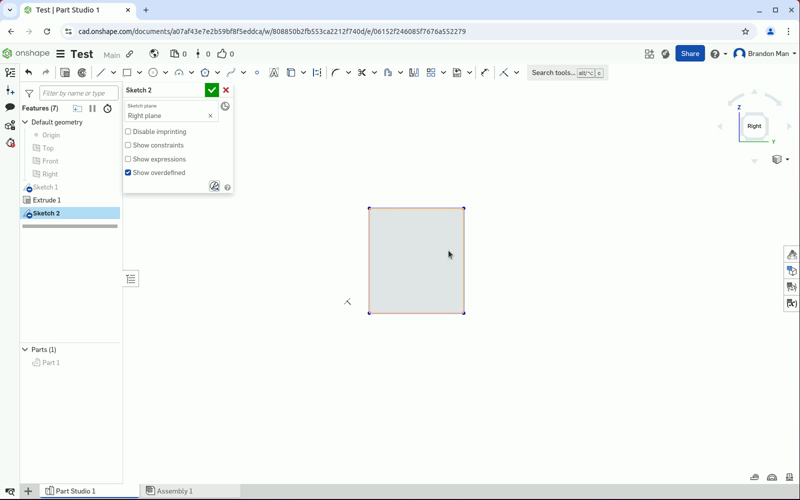
scroll(6)
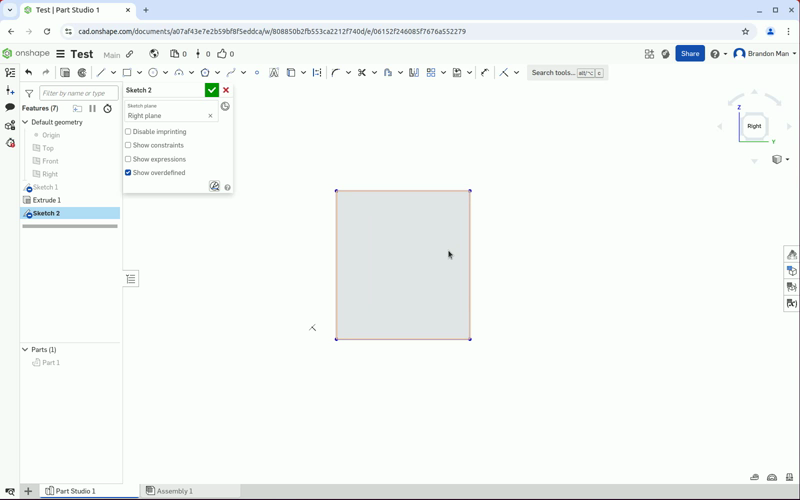
scroll(6)
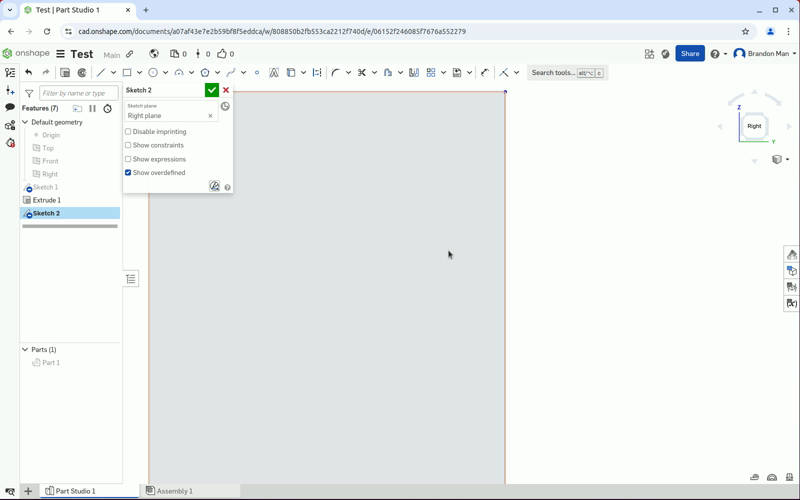
click(448, 250)
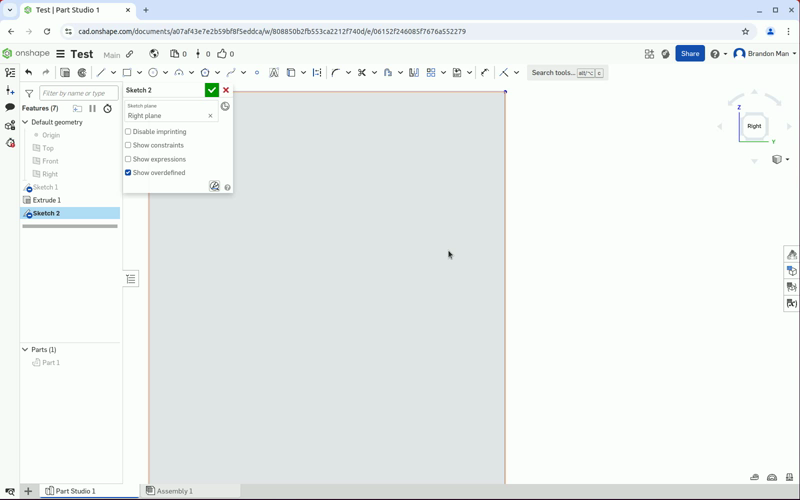
scroll(-6)
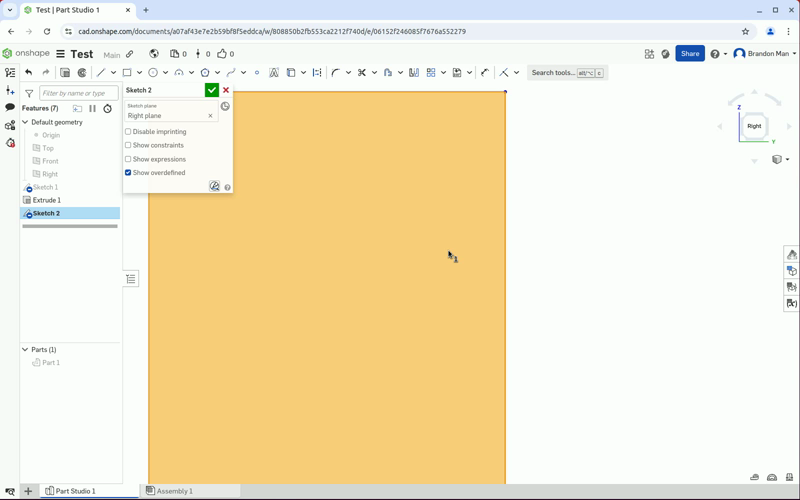
scroll(-6)
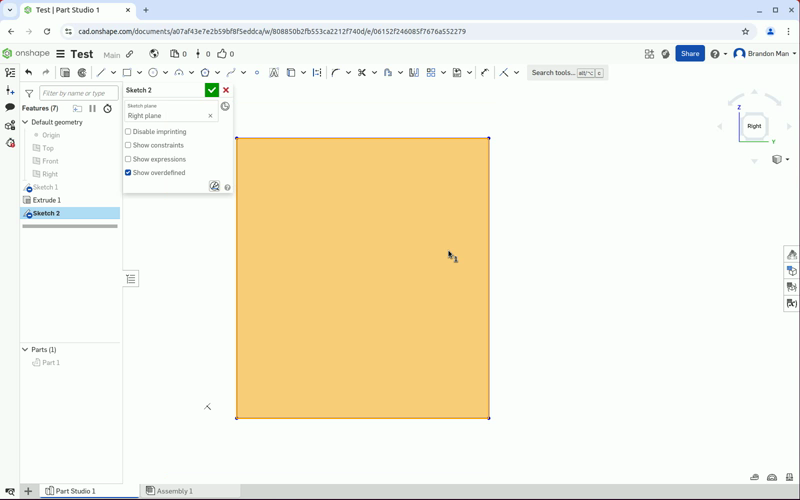
scroll(-6)
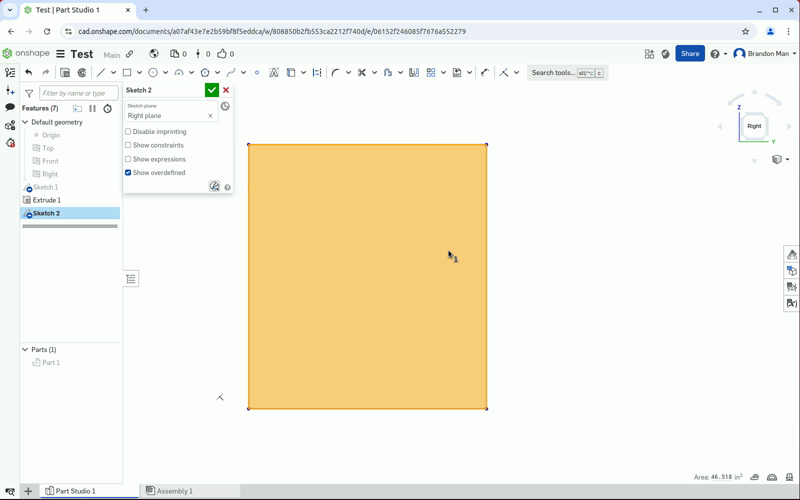
scroll(-6)
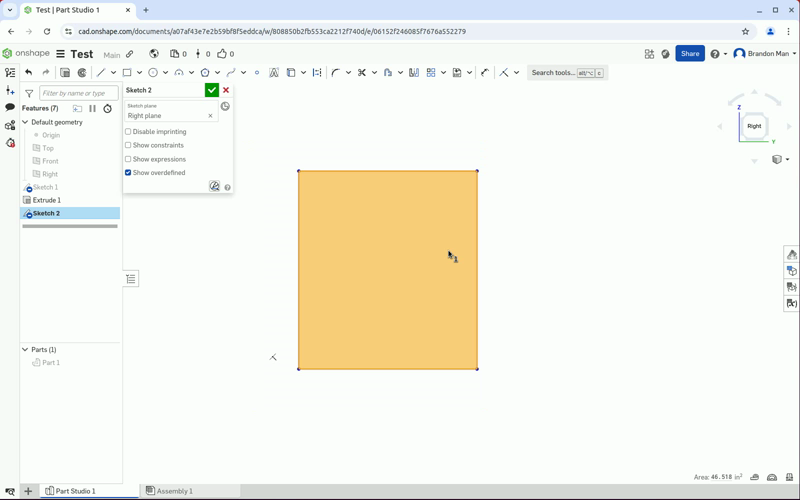
scroll(-6)
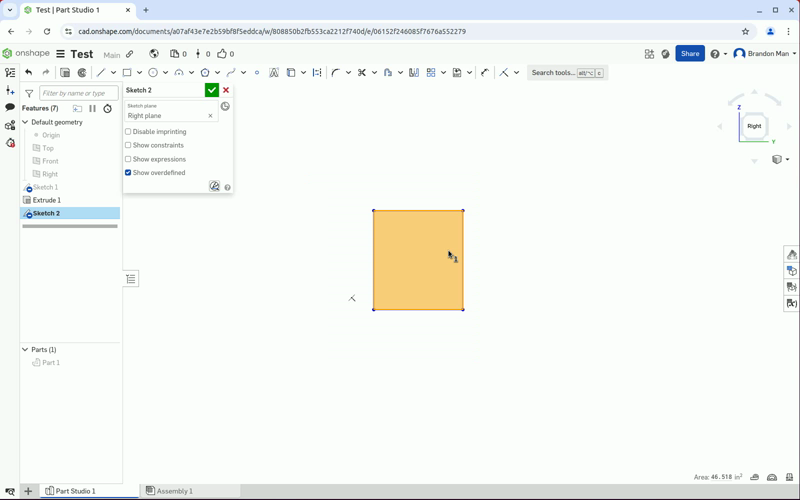
scroll(-6)
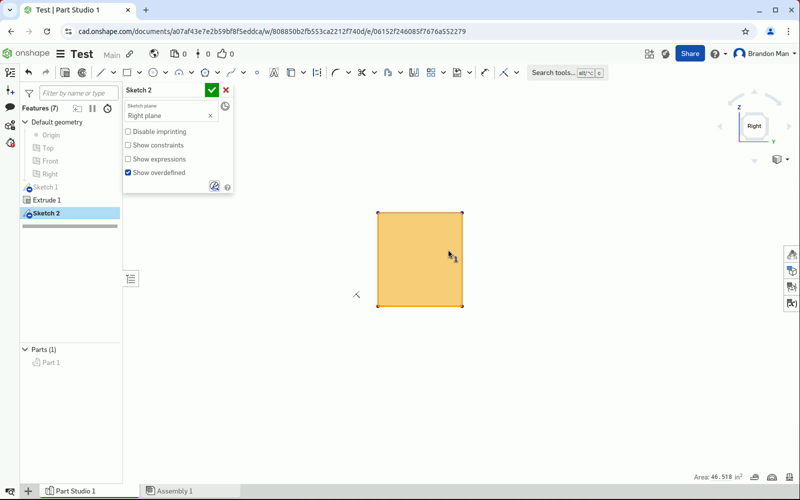
scroll(-6)
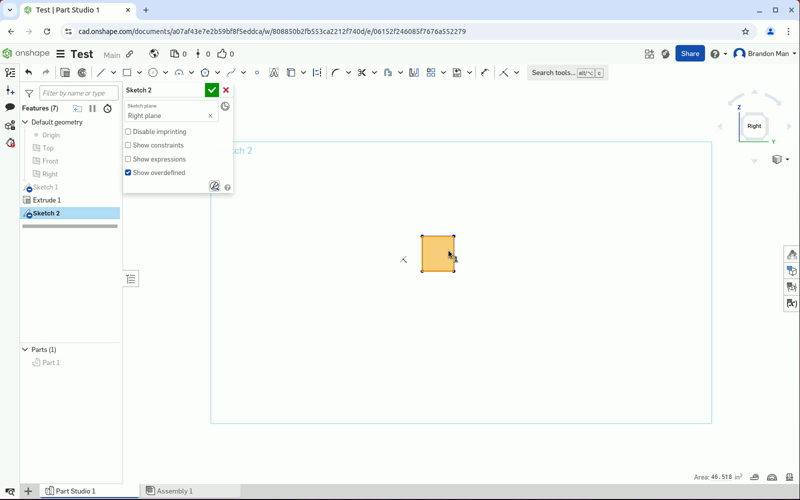
mouse_move(73, 352)
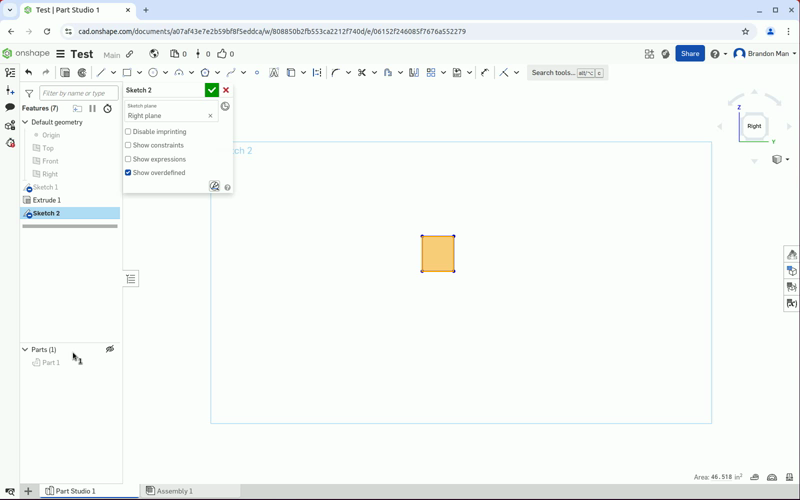
key(shift+y)
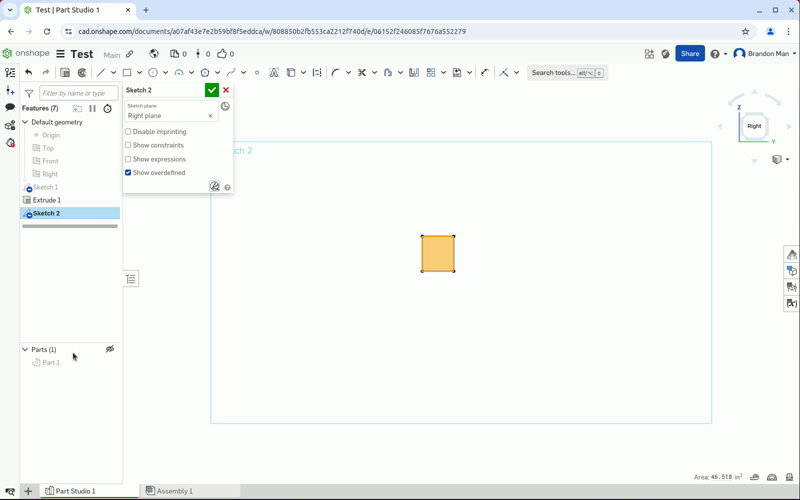
key(shift+e)
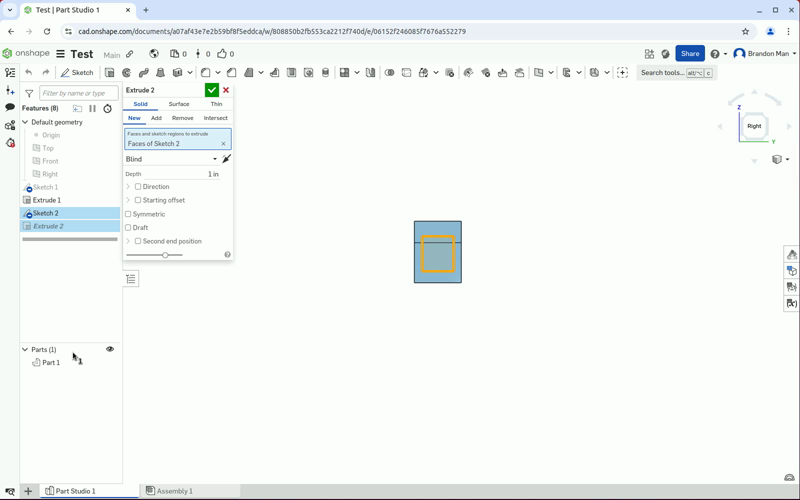
mouse_move(143, 106)
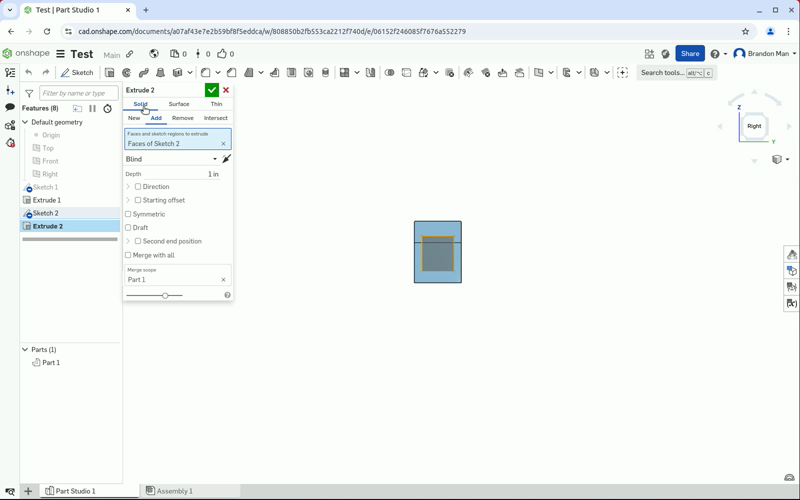
click(143, 106)
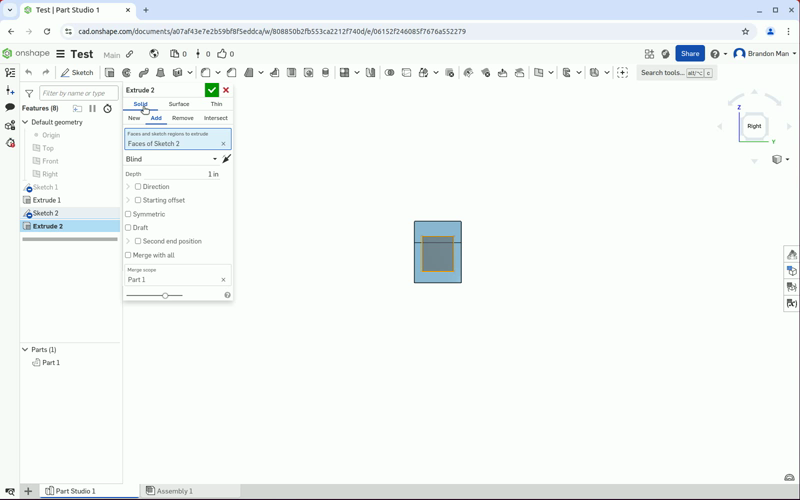
mouse_move(186, 120)
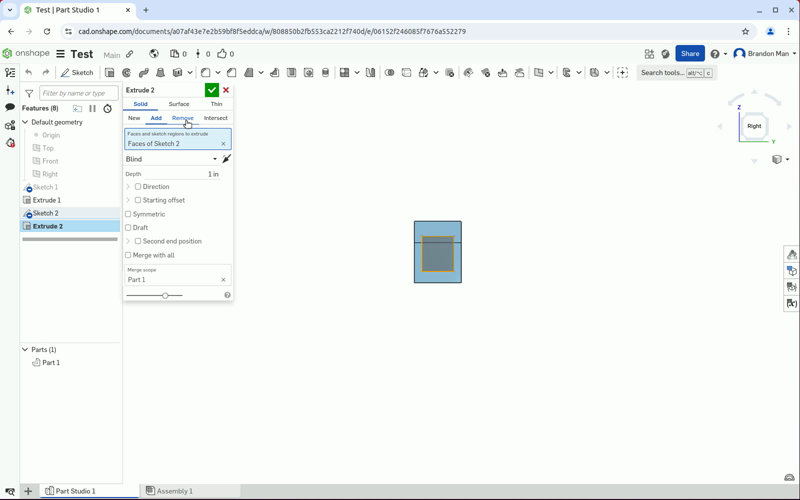
click(186, 120)
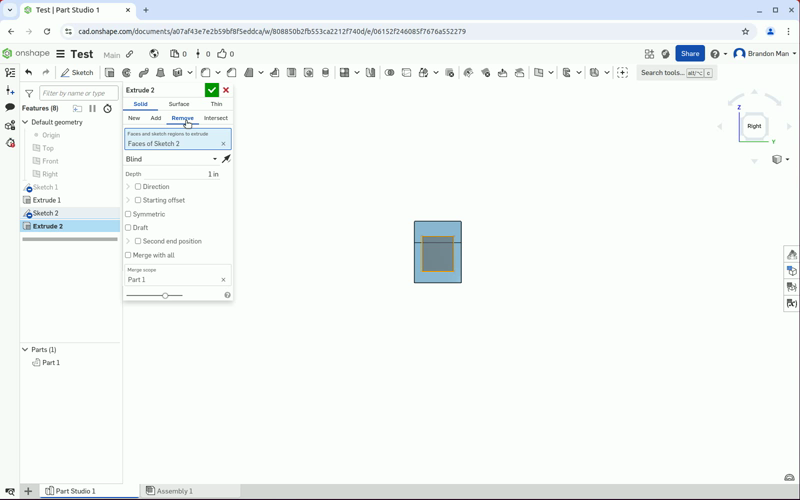
key(tab, 4)
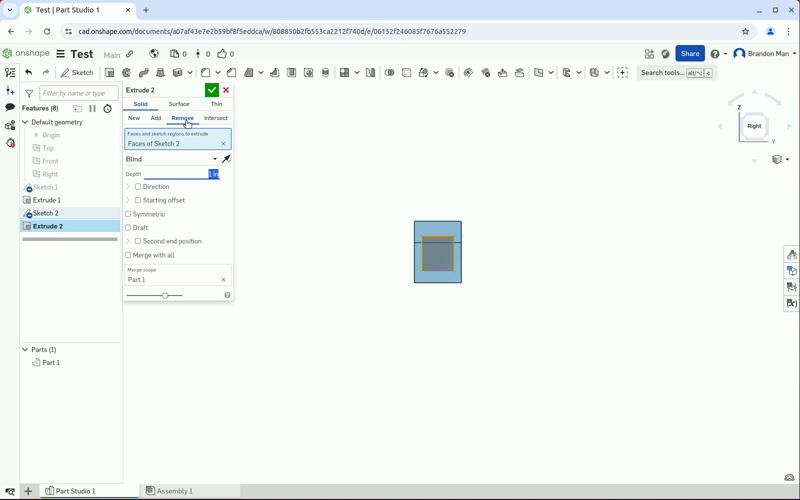
text(25.515)
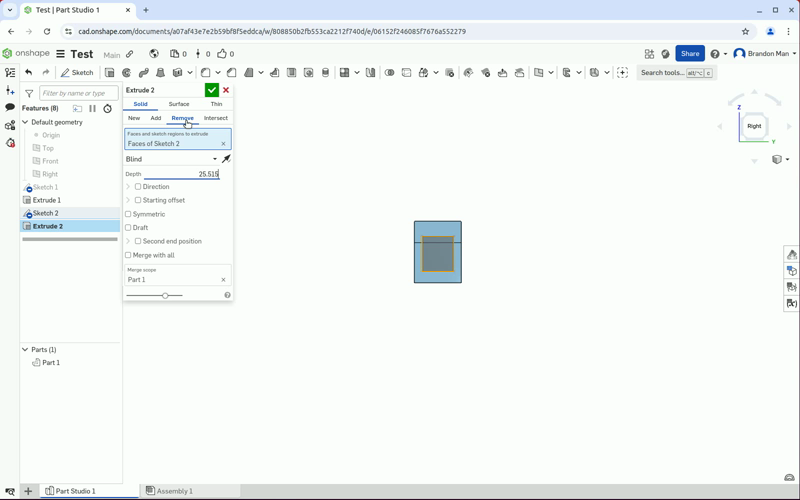
key(tab, 6)
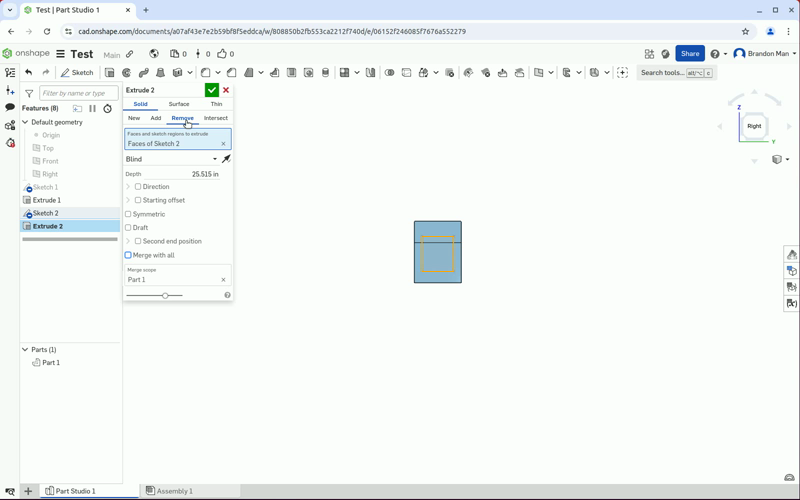
key(space)
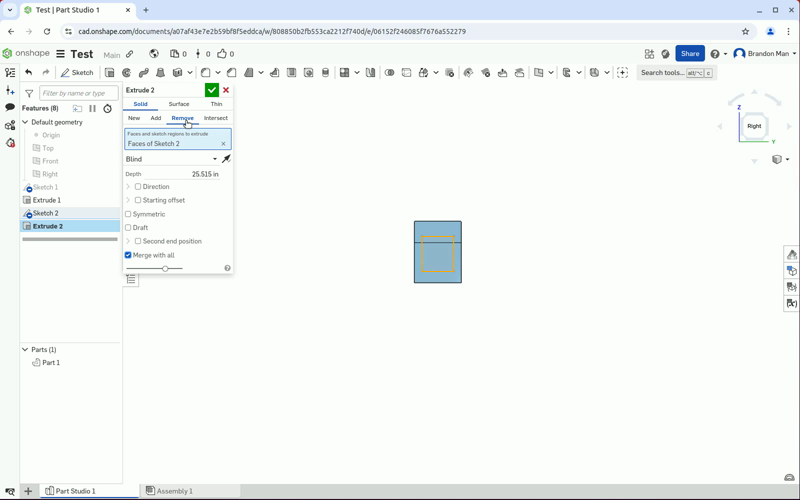
key(enter)
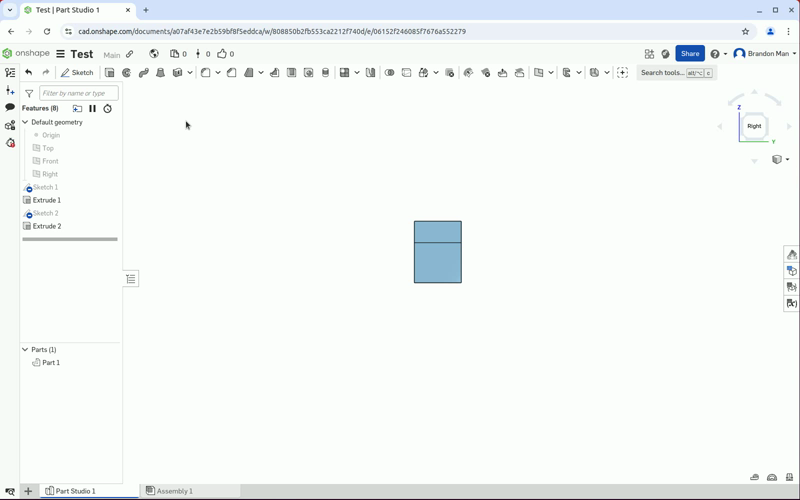
key(shift+h)
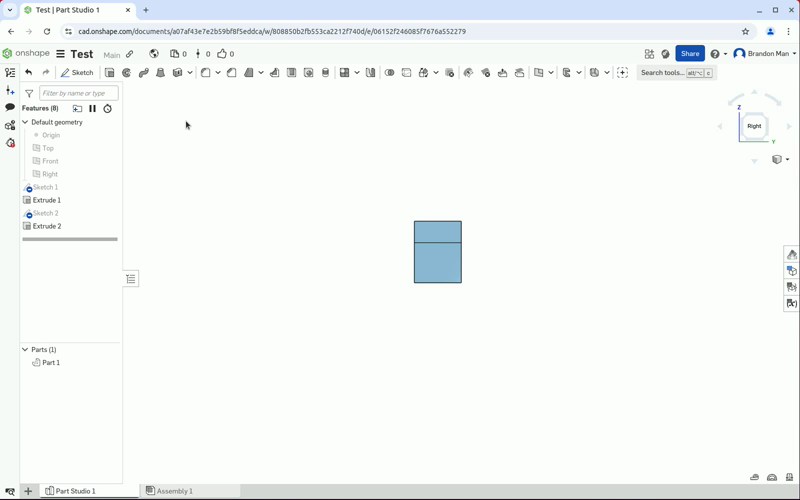
key(shift+h)
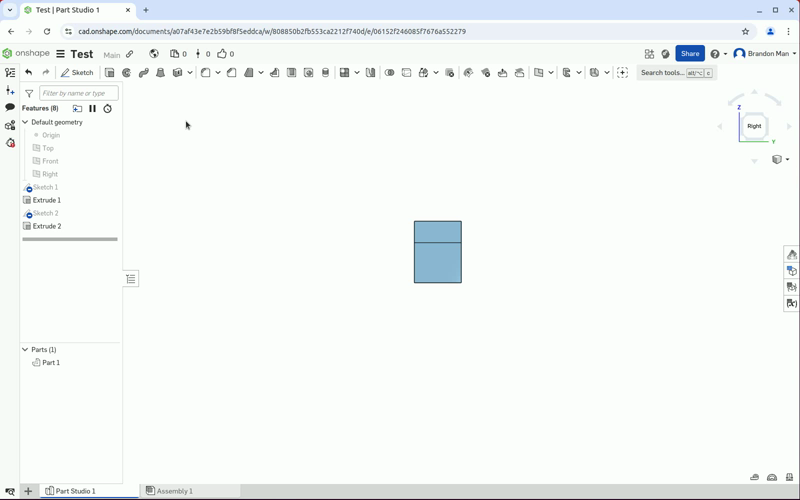
mouse_move(73, 189)
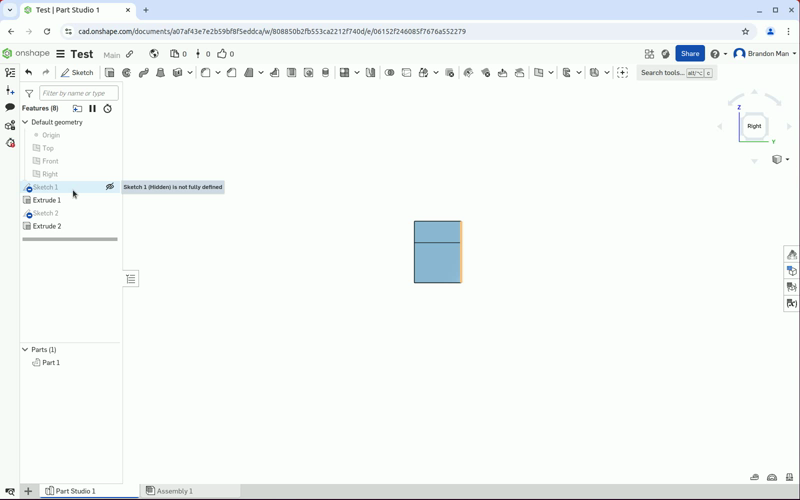
click(73, 189)
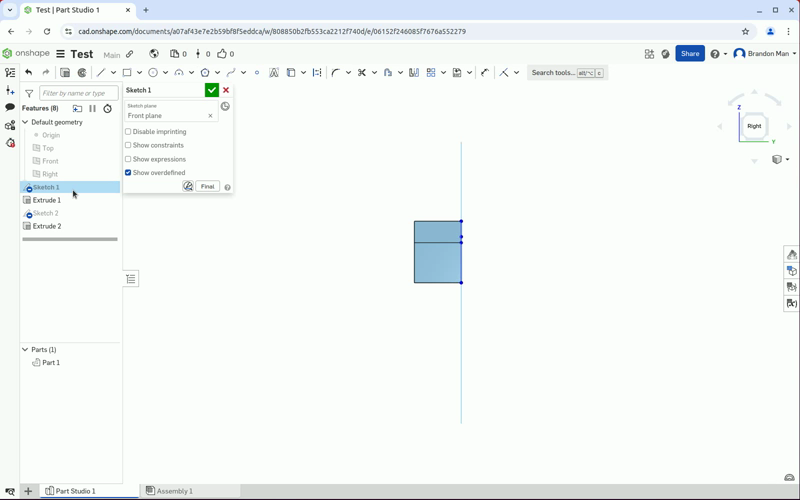
mouse_move(229, 92)
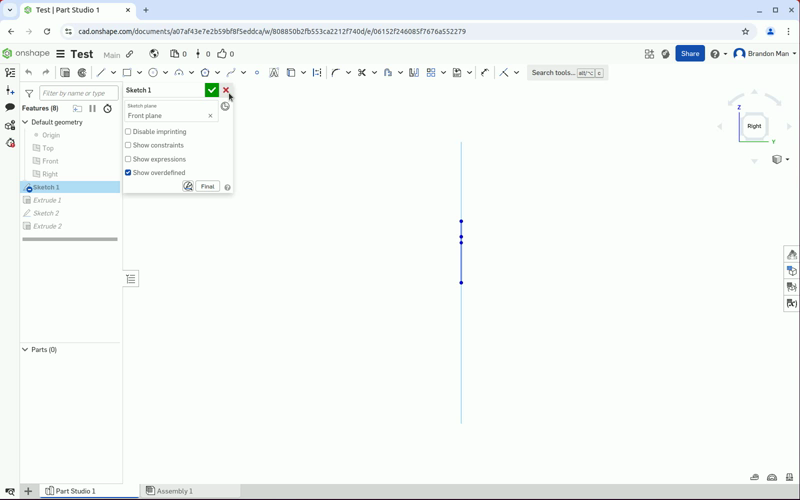
click(229, 92)
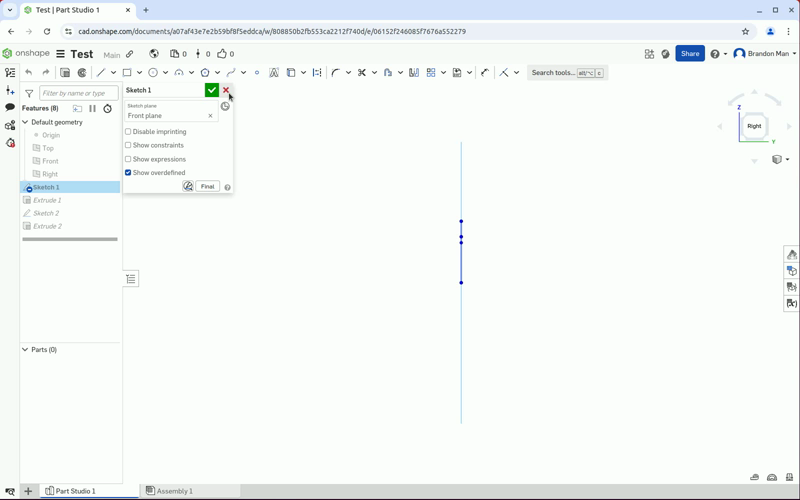
key(shift+s)
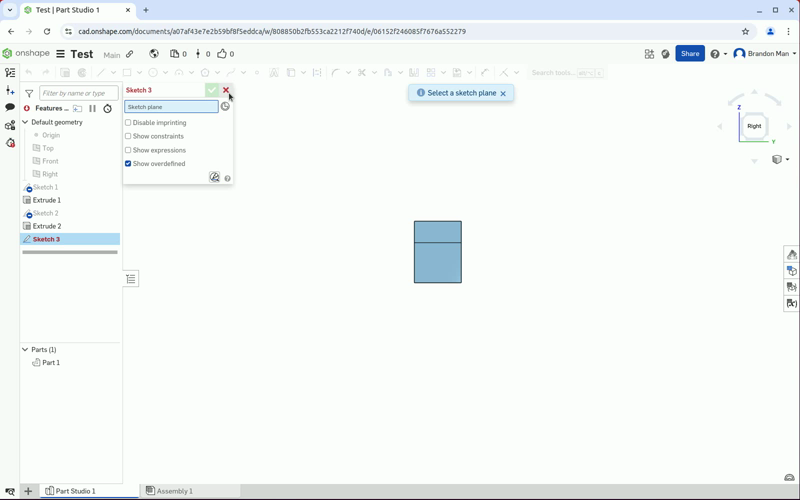
mouse_move(73, 176)
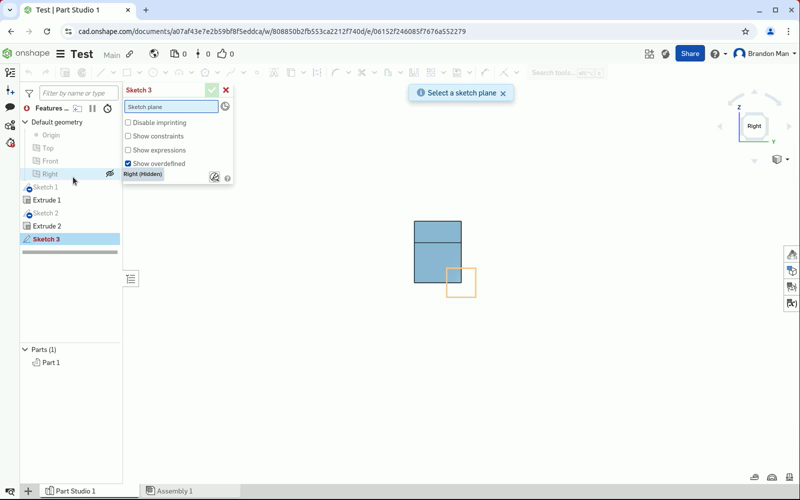
click(73, 176)
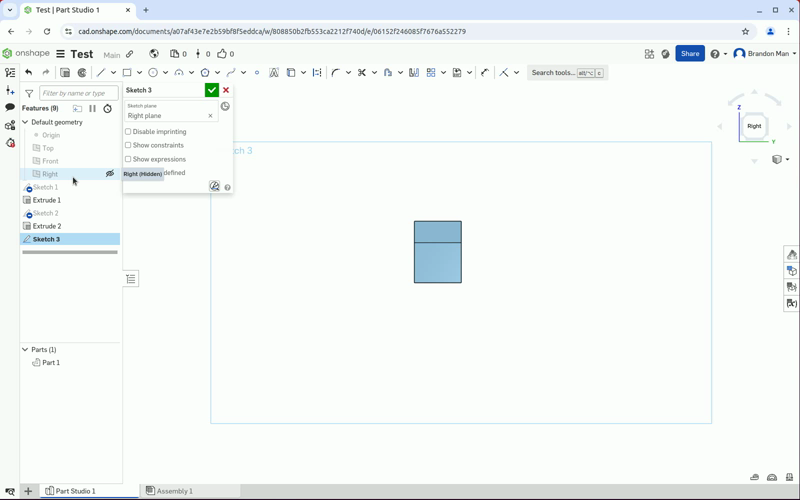
mouse_move(73, 352)
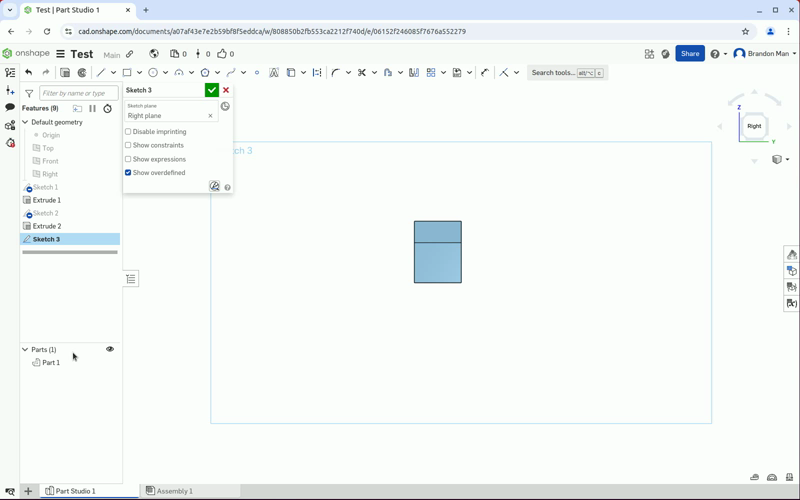
key(y)
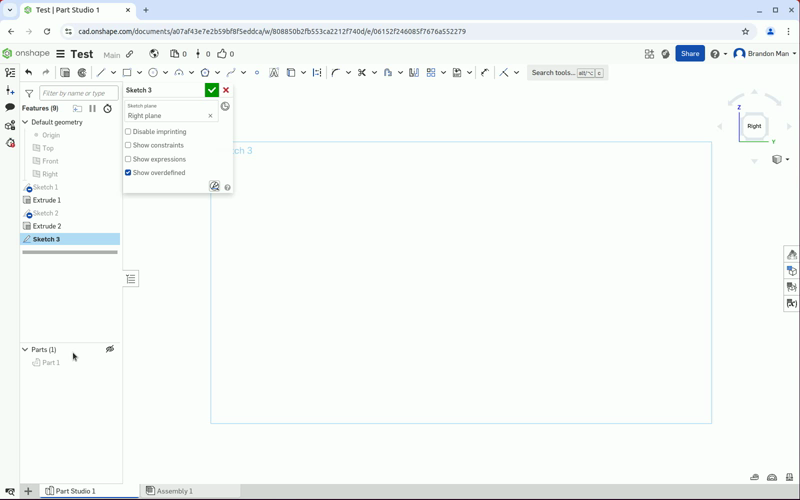
key(l)
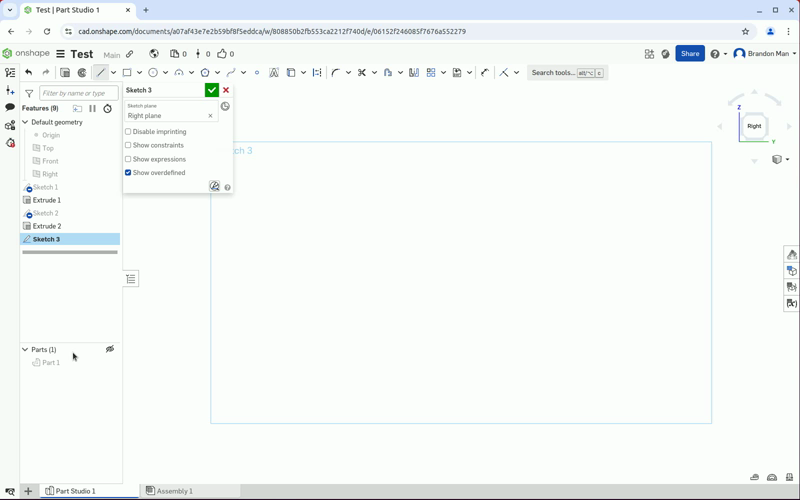
key_down(shift)
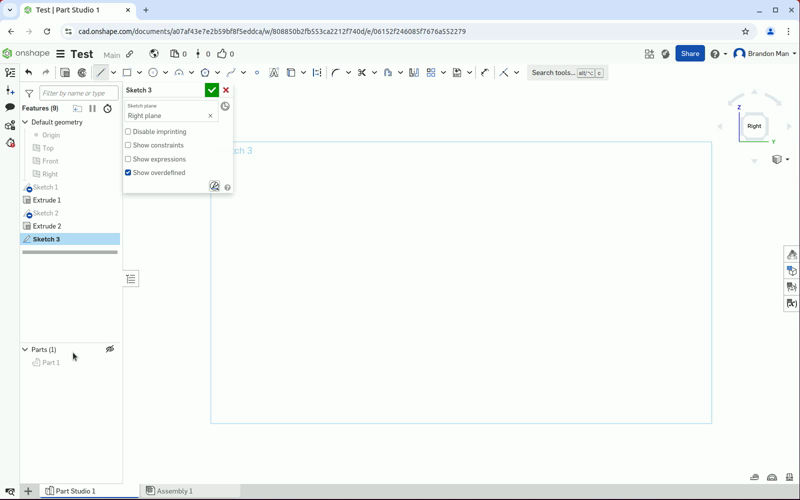
mouse_move(422, 236)
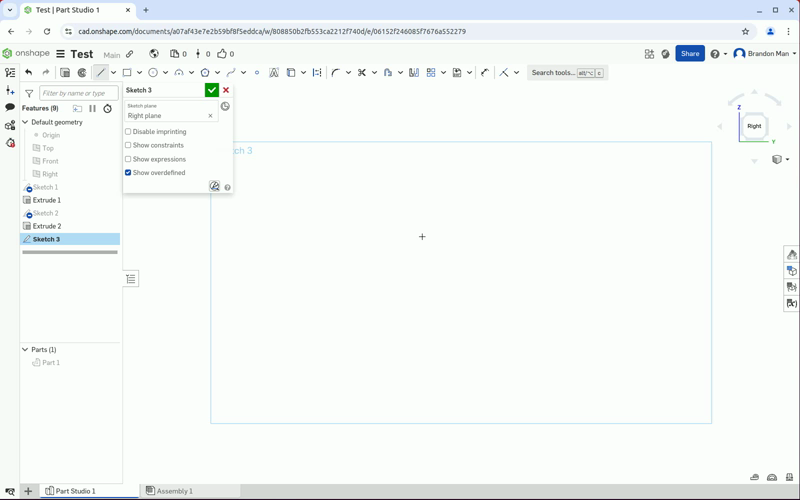
click(422, 236)
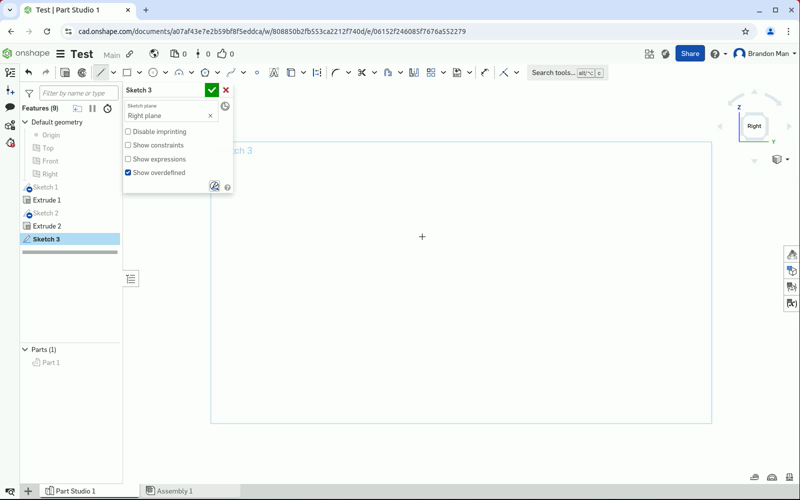
key_up(shift)
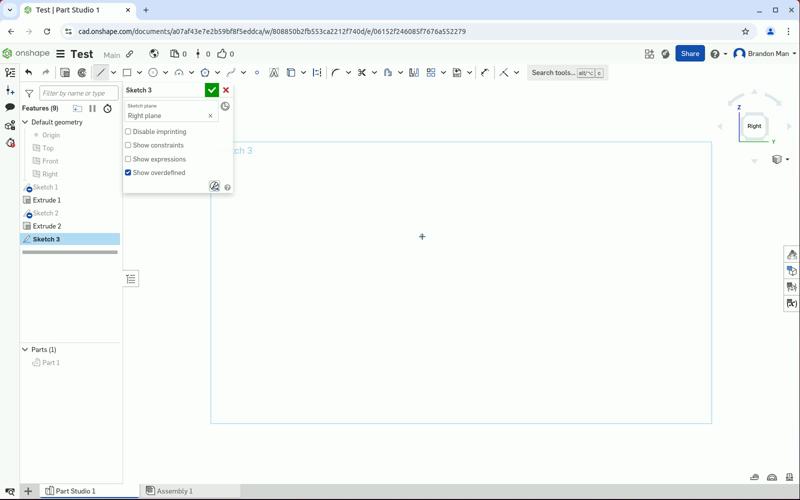
key_down(shift)
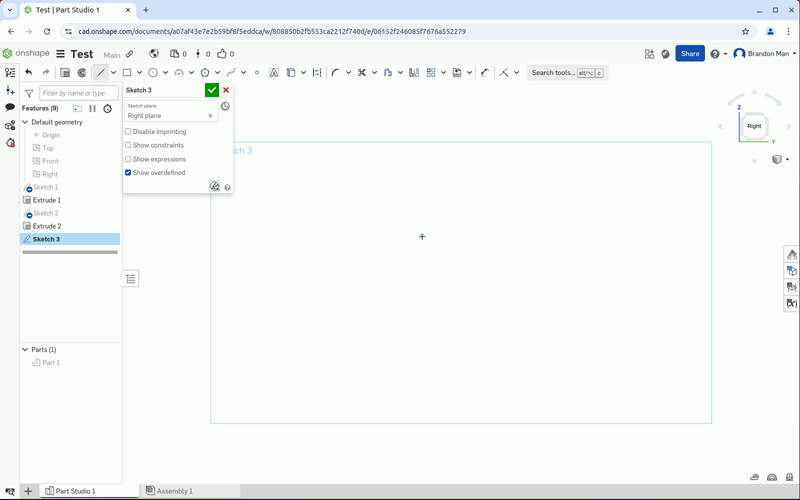
mouse_move(452, 236)
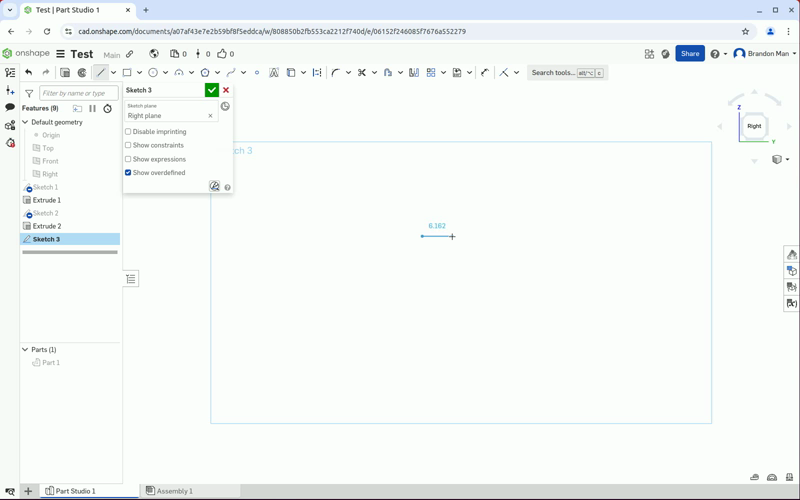
mouse_move(454, 236)
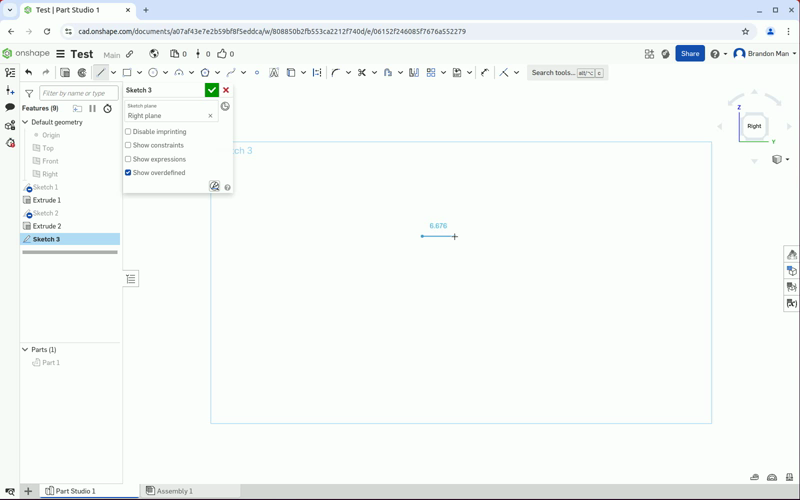
click(454, 236)
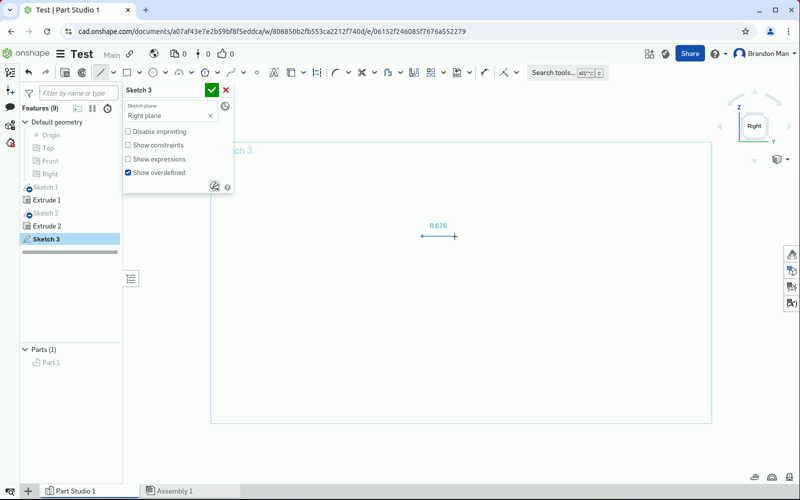
key_up(shift)
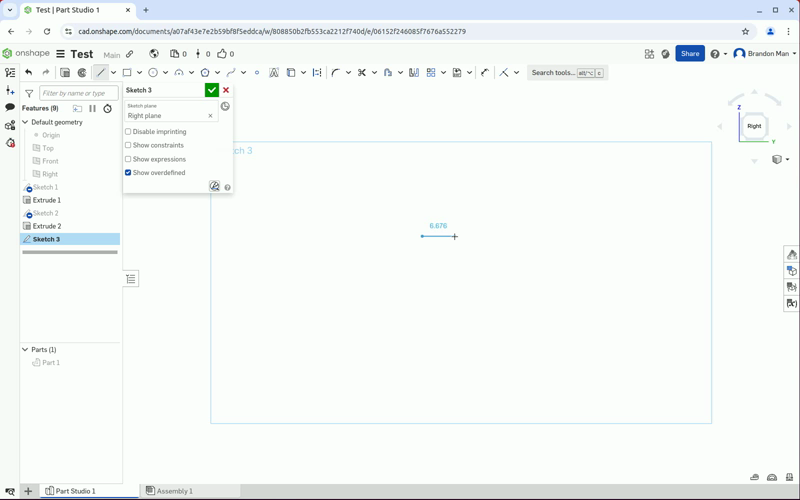
key_down(shift)
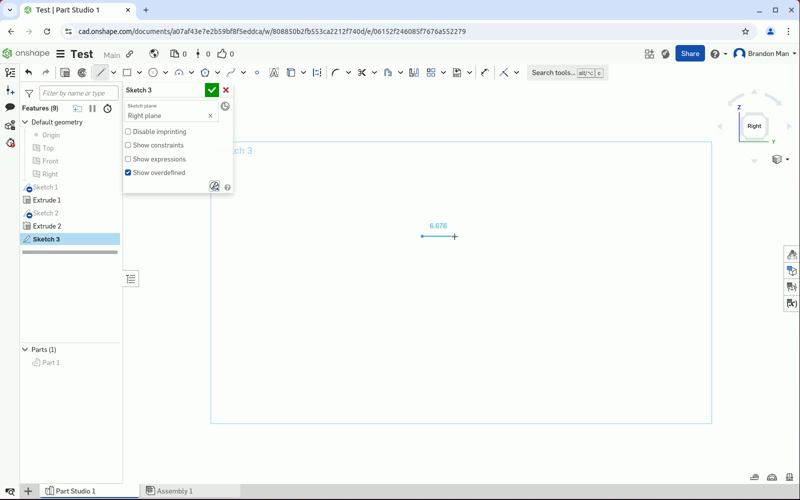
mouse_move(484, 236)
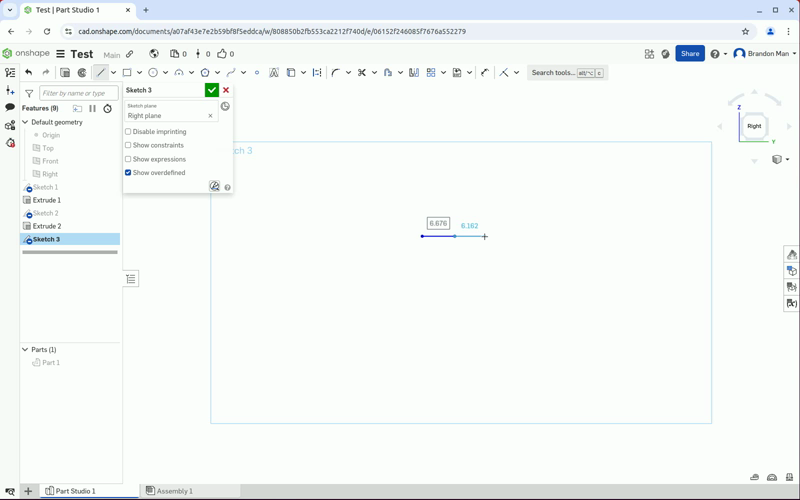
mouse_move(454, 214)
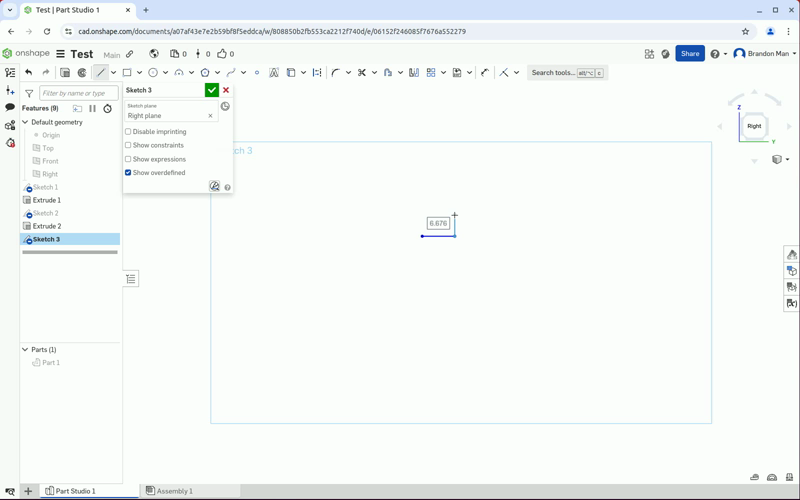
click(454, 214)
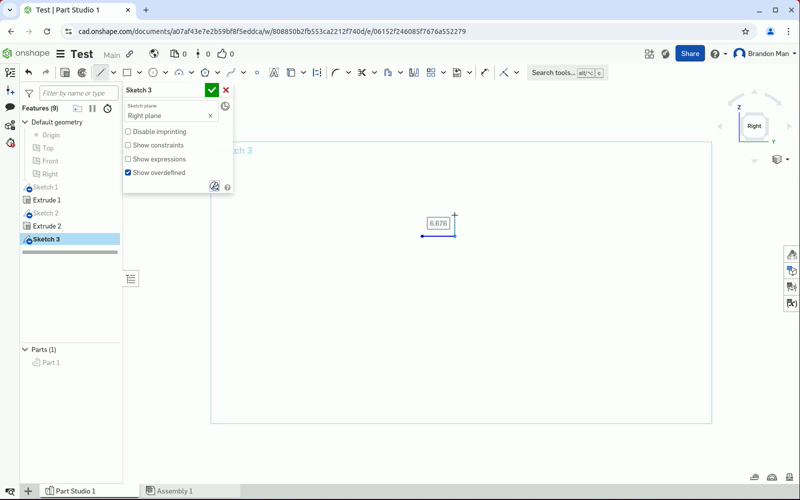
key_up(shift)
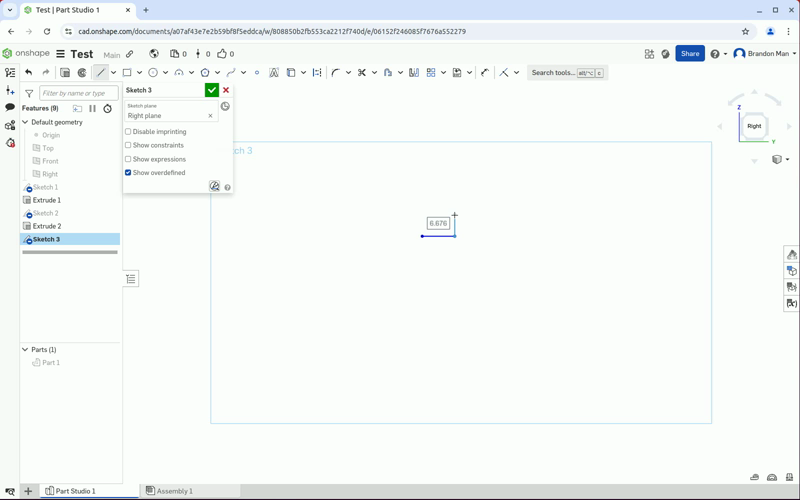
key_down(shift)
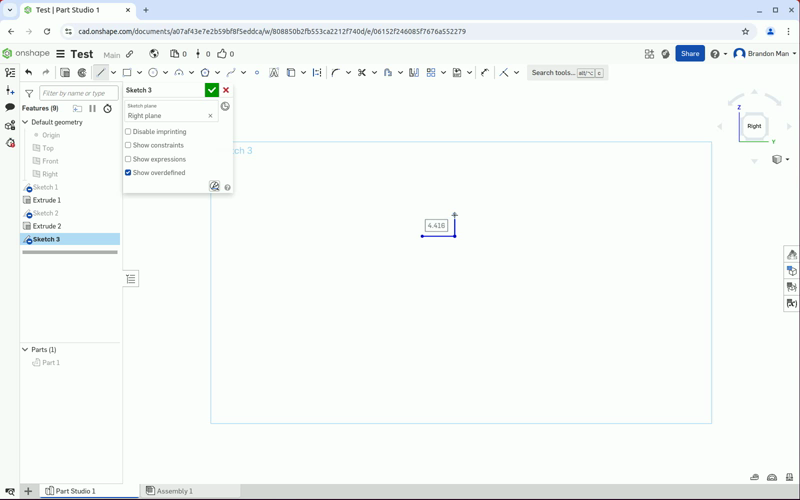
mouse_move(484, 214)
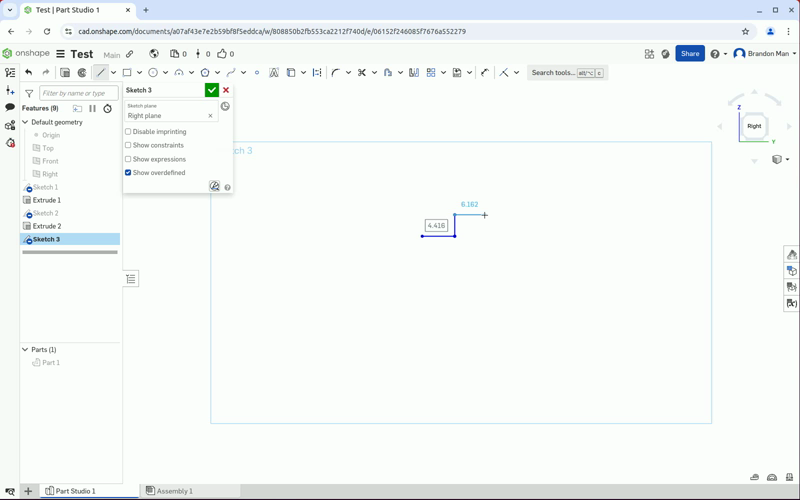
mouse_move(422, 214)
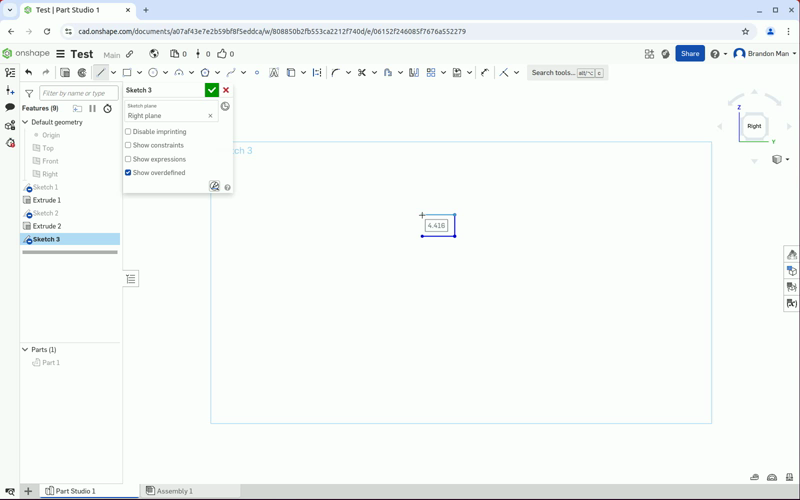
click(422, 214)
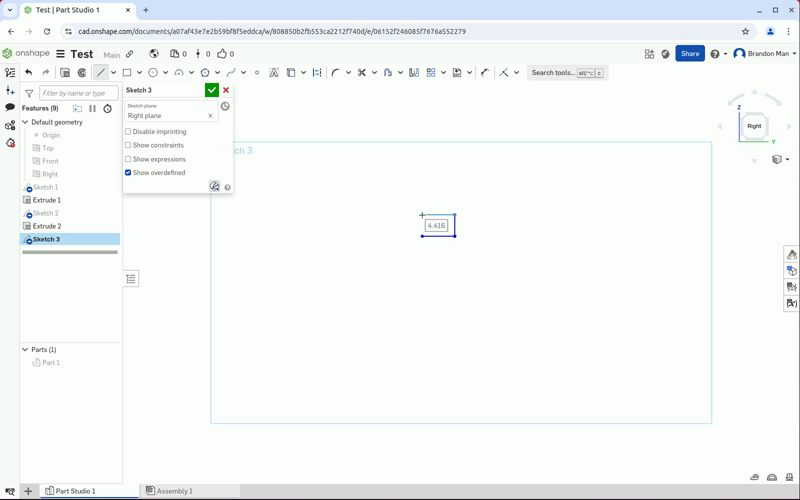
key_up(shift)
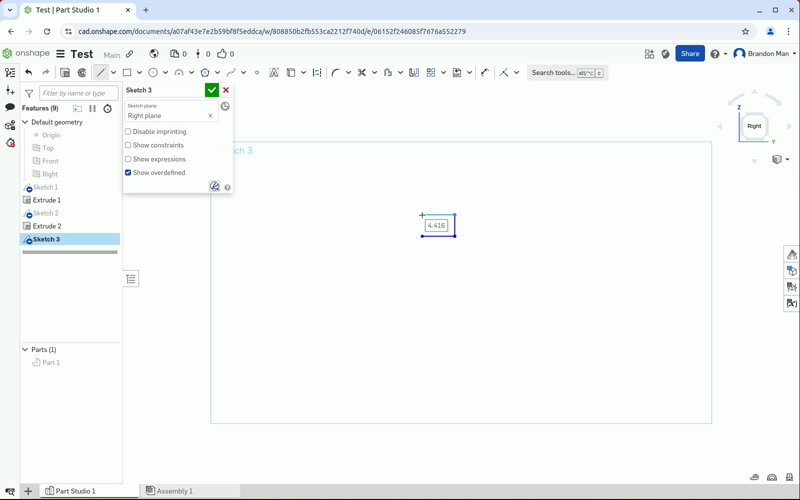
mouse_move(452, 214)
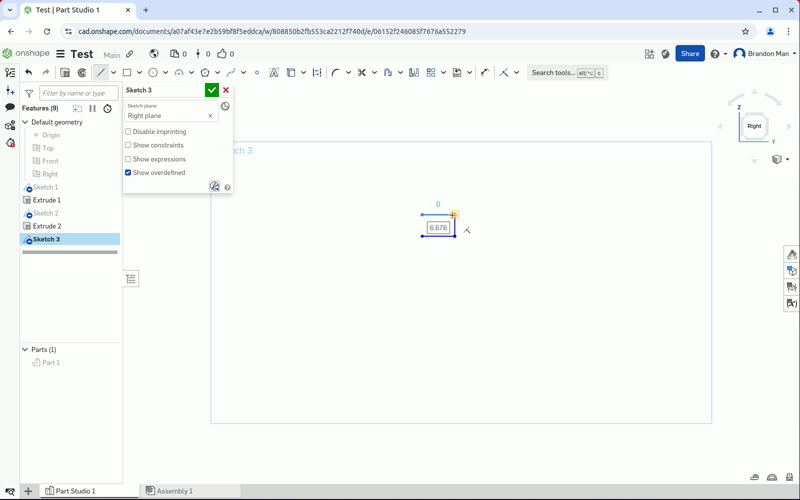
key_down(shift)
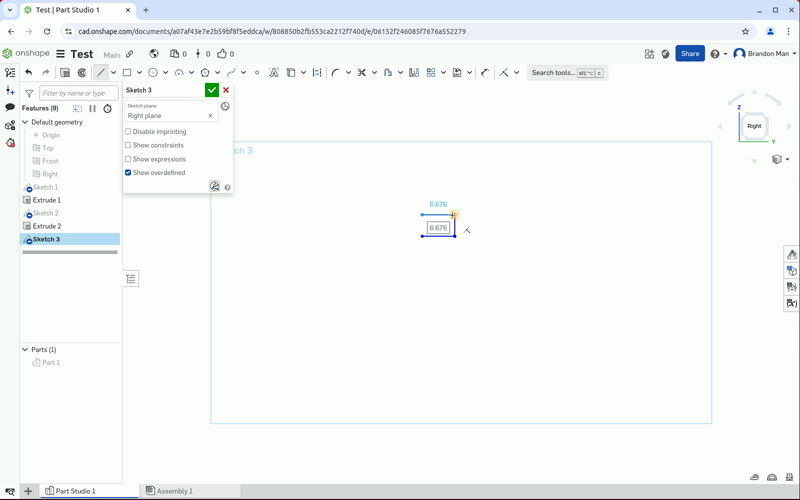
mouse_move(422, 236)
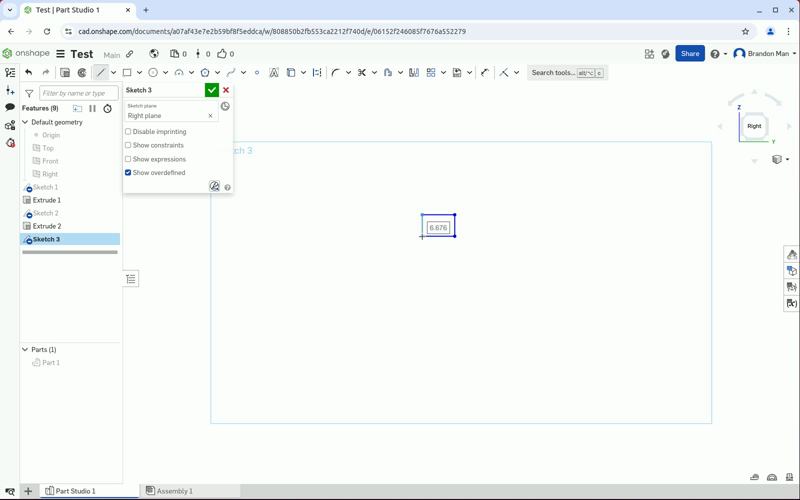
key_up(shift)
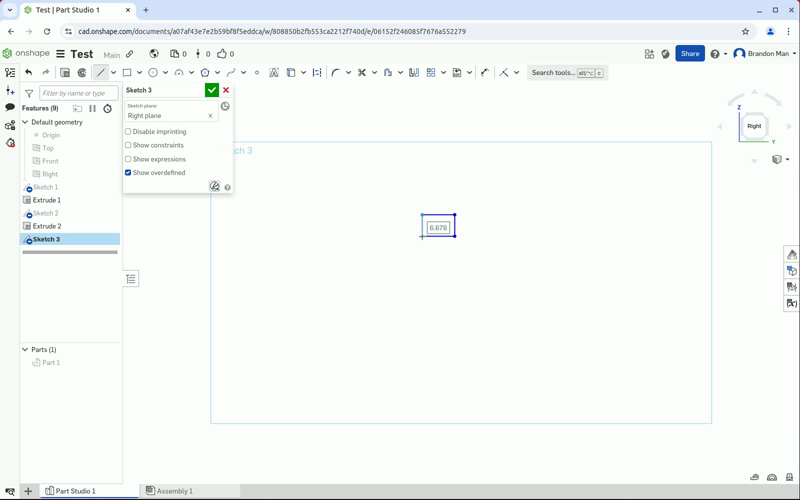
click(422, 236)
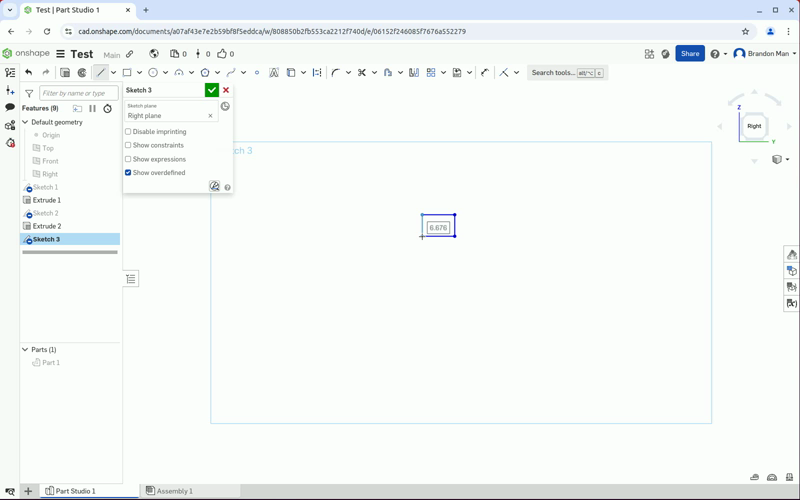
key(esc)
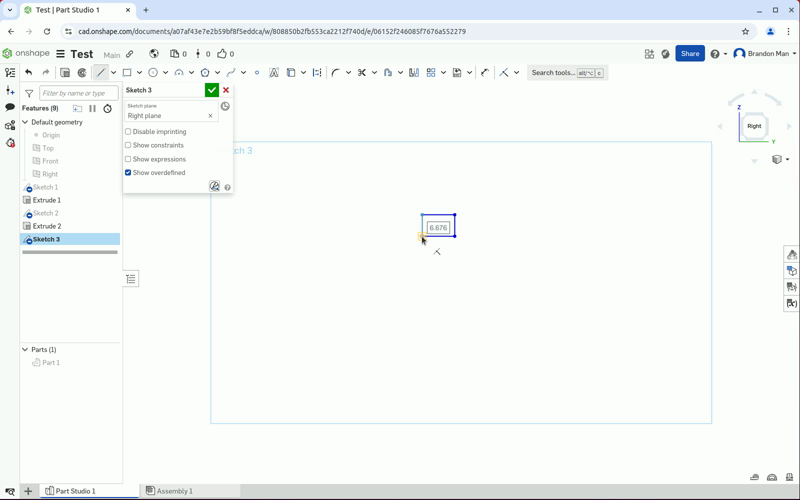
mouse_move(437, 233)
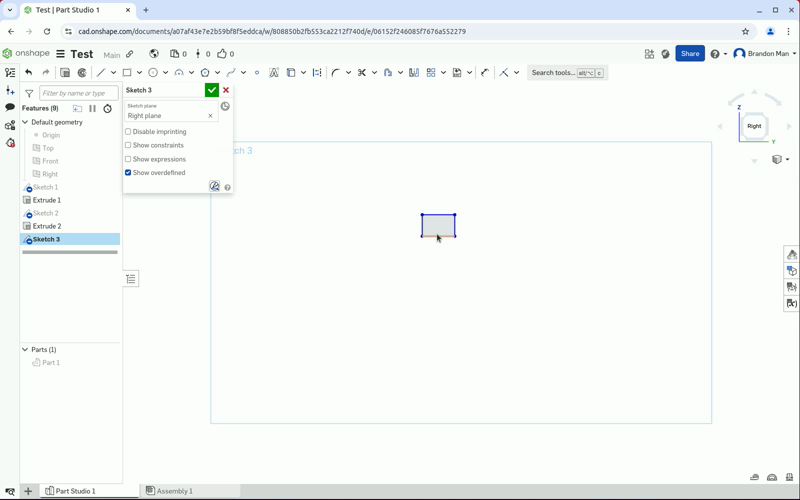
scroll(6)
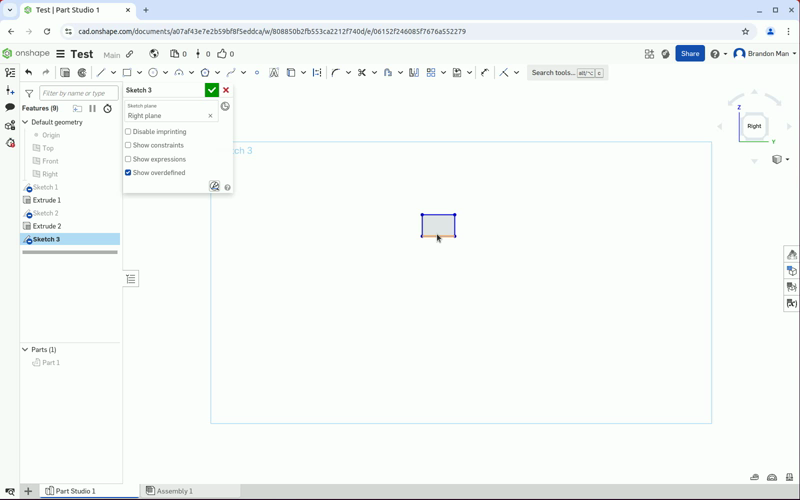
scroll(6)
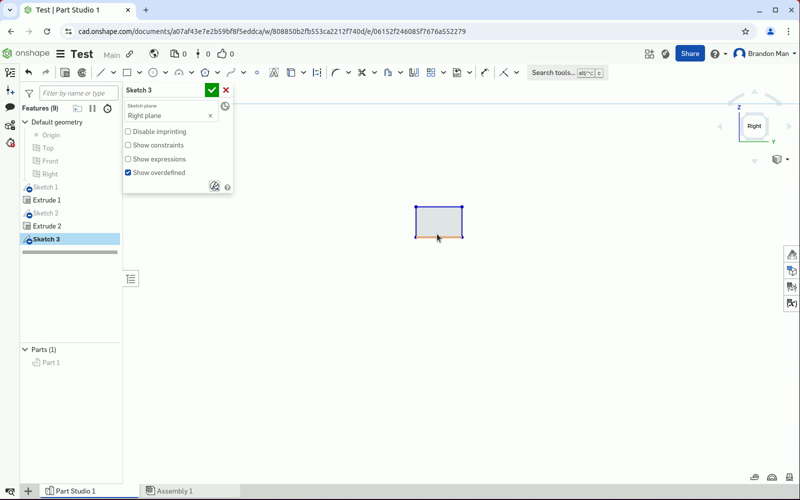
scroll(6)
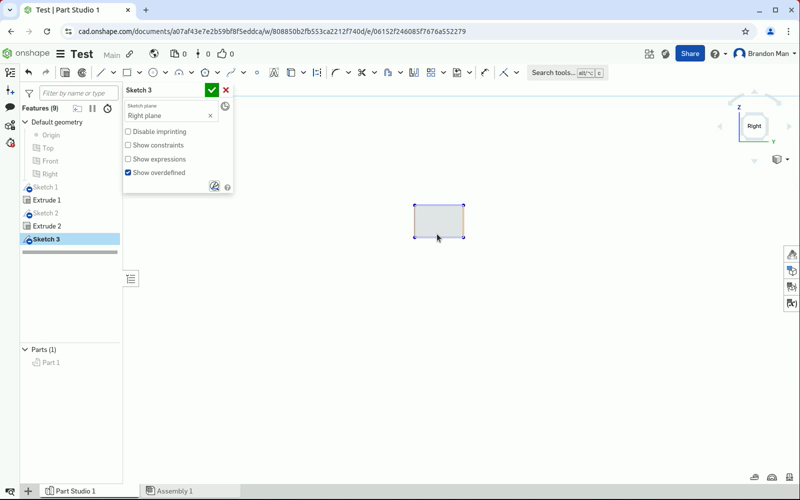
scroll(6)
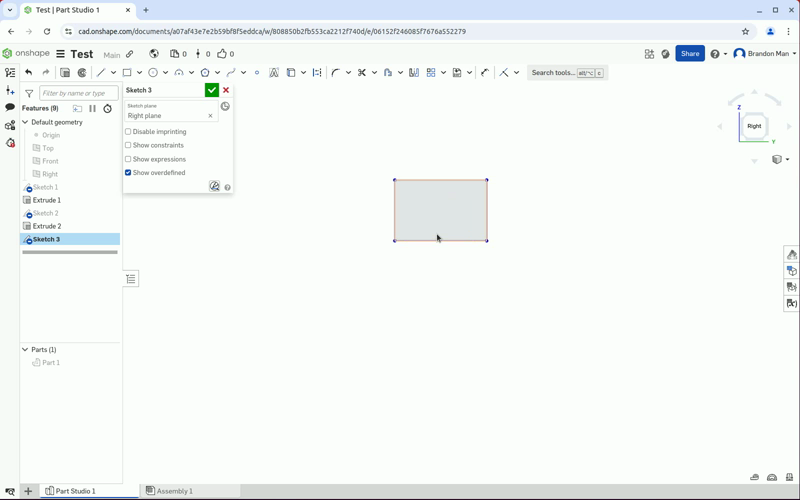
scroll(6)
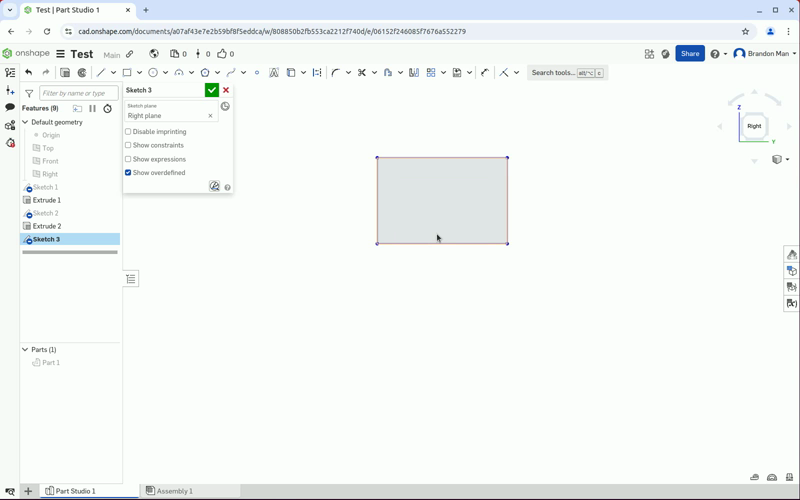
scroll(6)
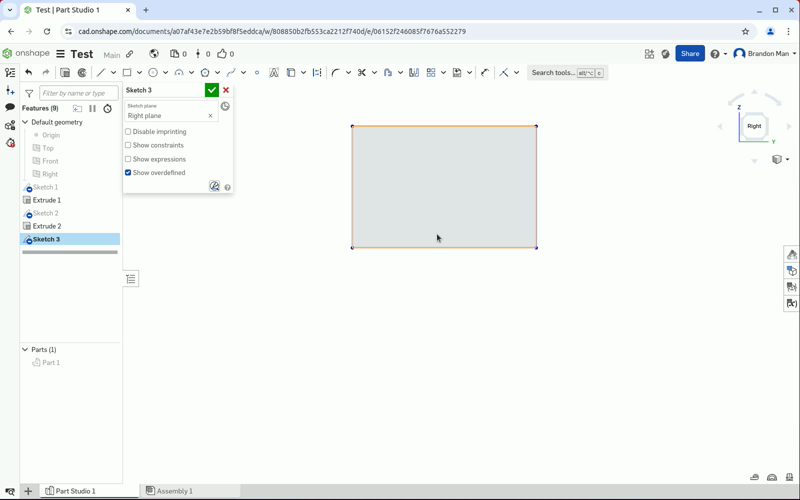
scroll(6)
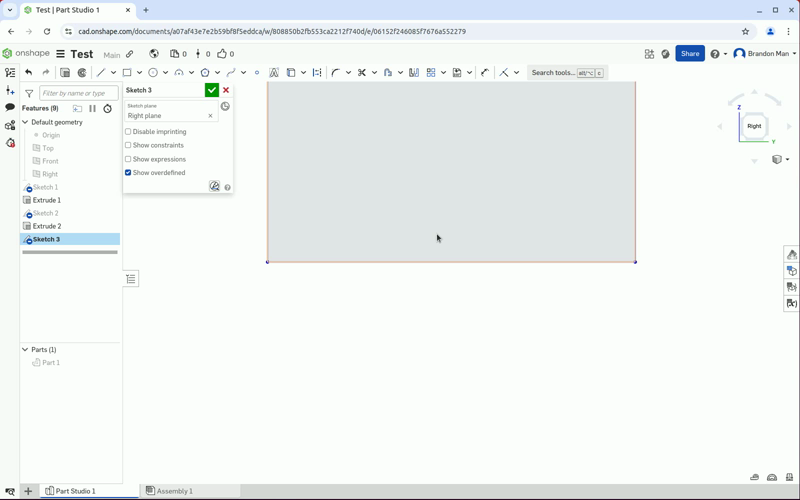
click(437, 233)
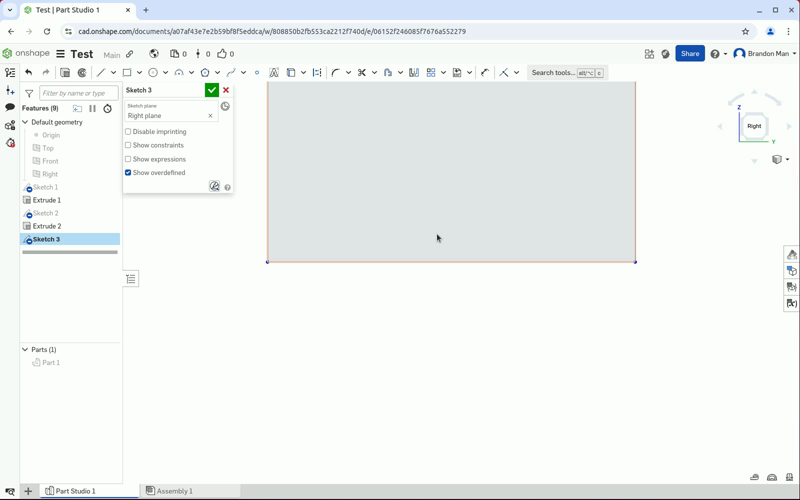
scroll(-6)
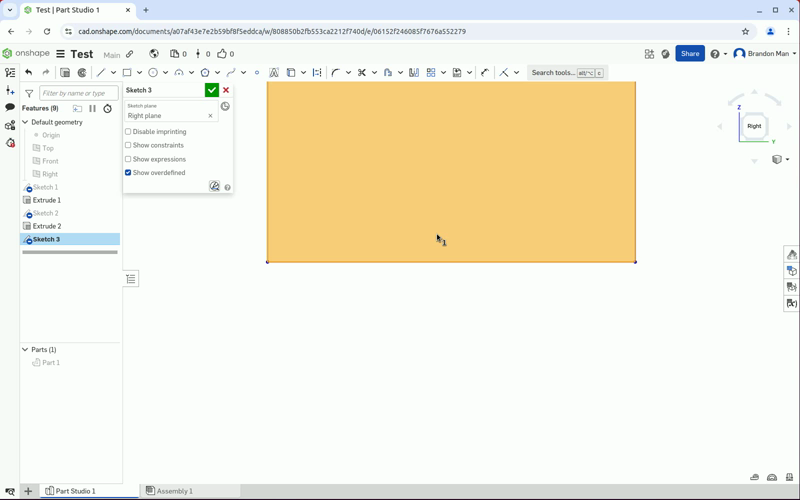
scroll(-6)
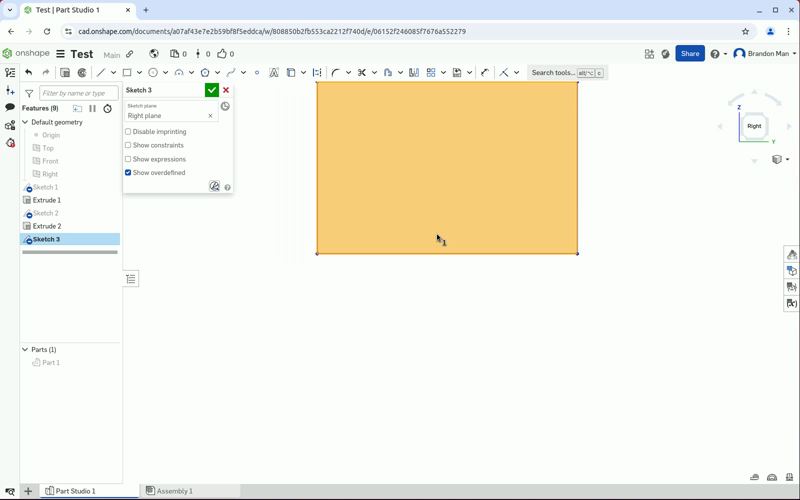
scroll(-6)
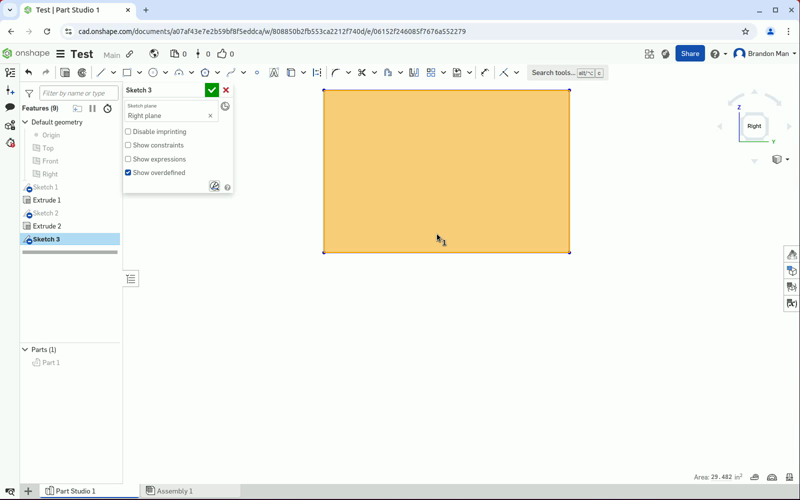
scroll(-6)
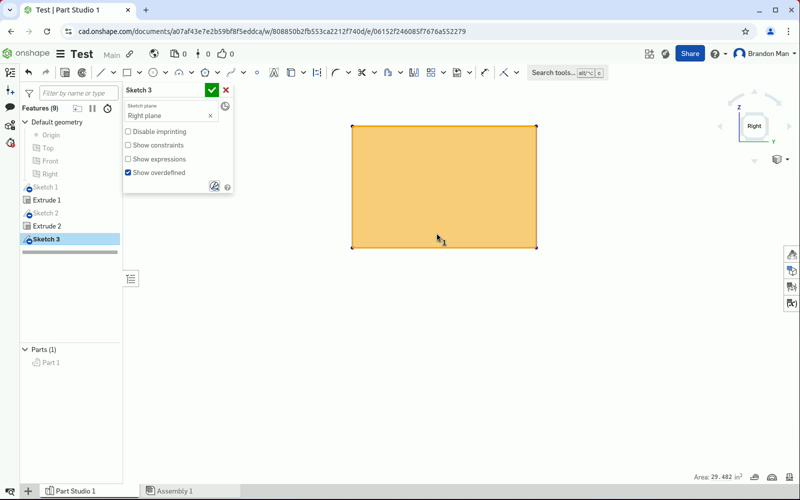
scroll(-6)
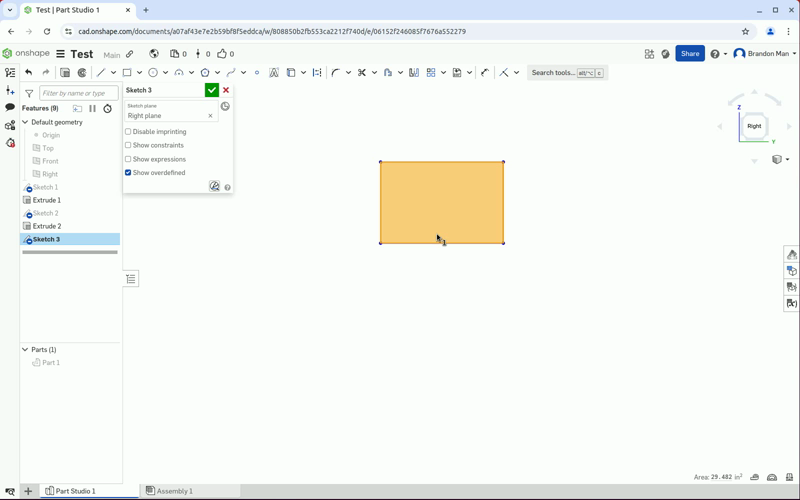
scroll(-6)
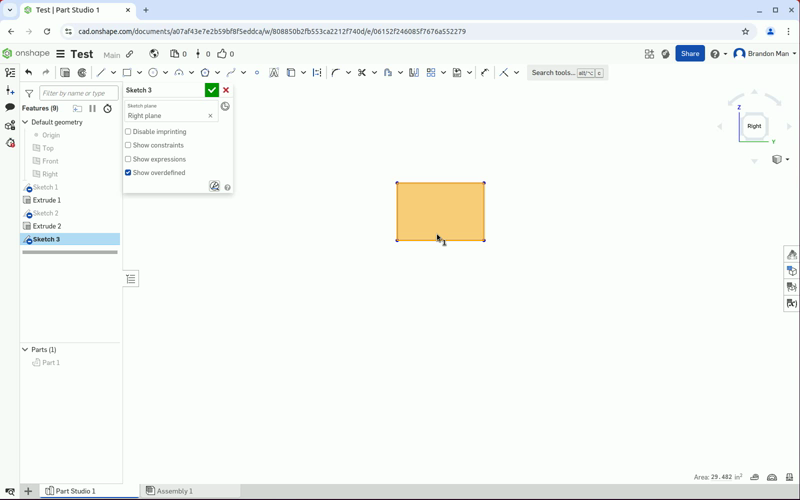
scroll(-6)
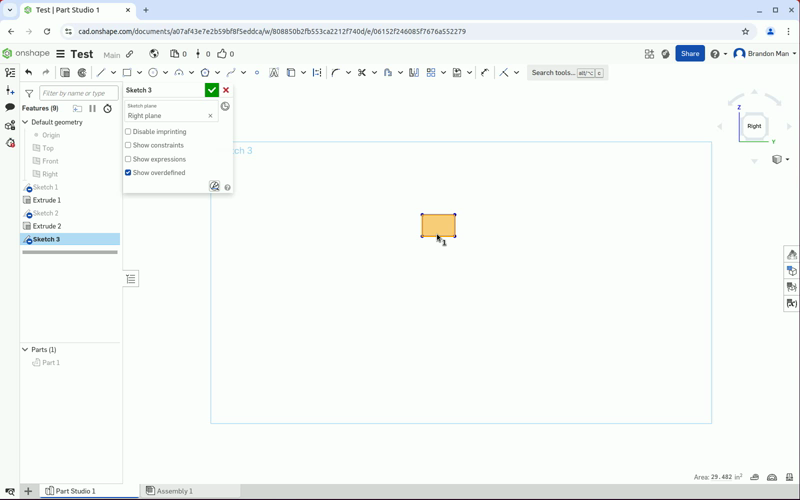
mouse_move(73, 352)
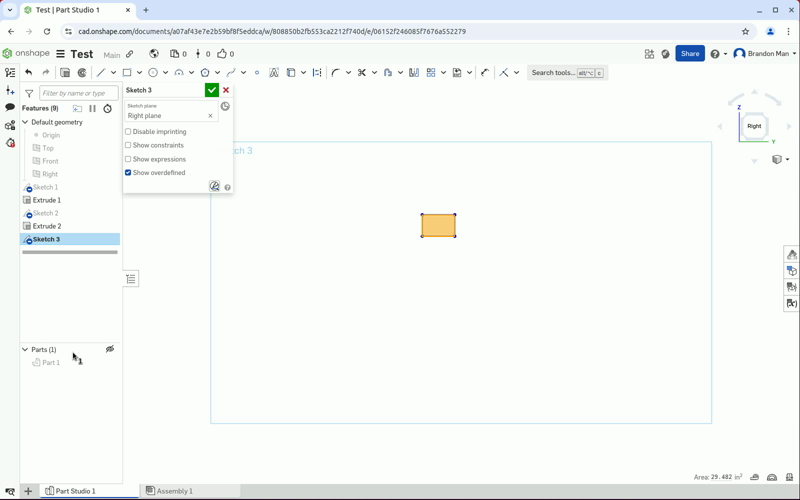
key(shift+y)
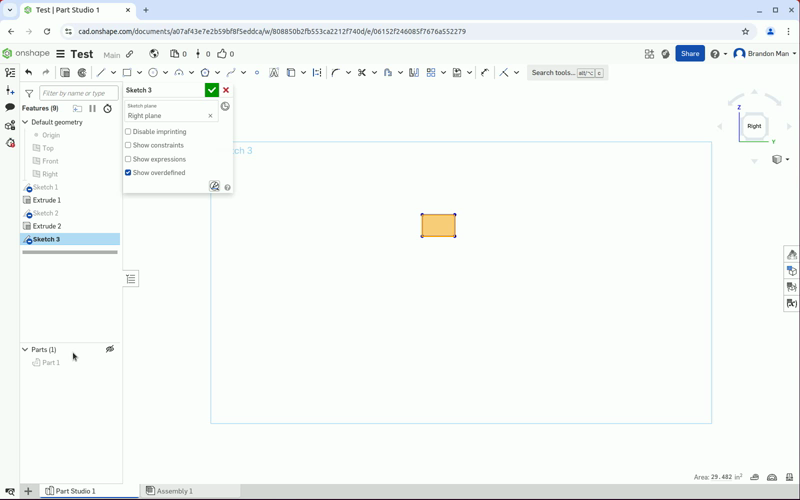
key(shift+e)
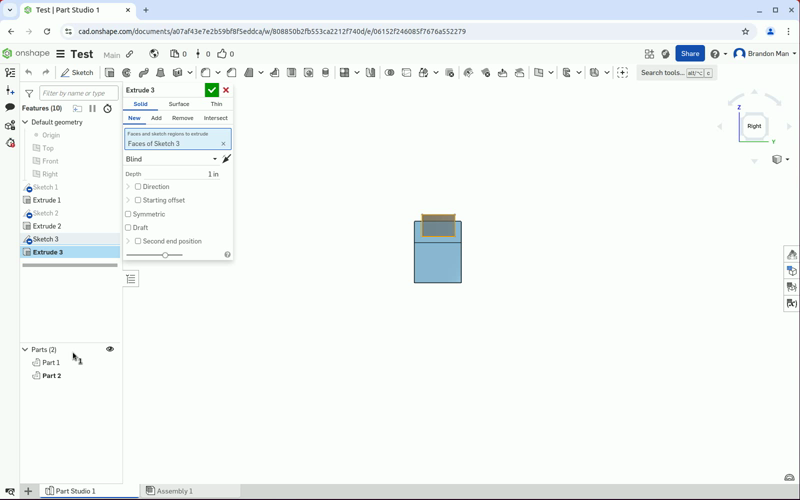
mouse_move(143, 106)
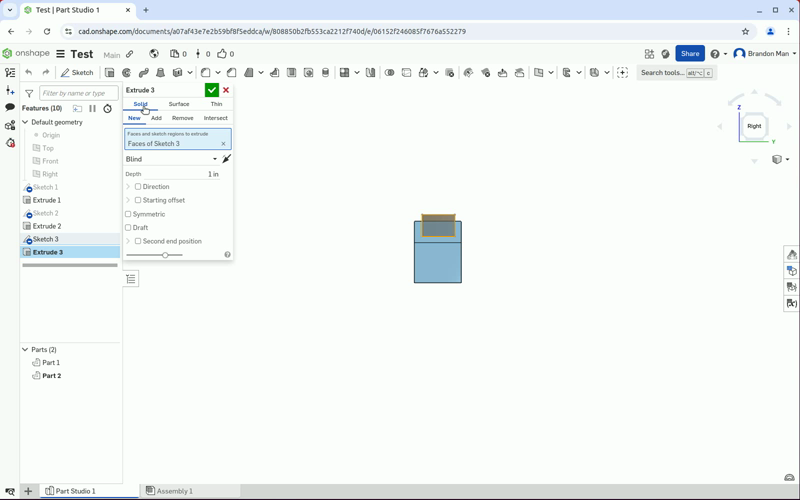
click(143, 106)
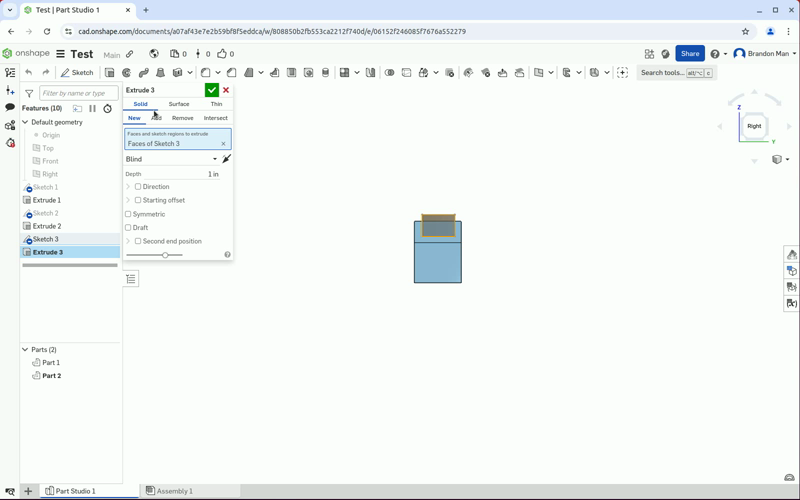
mouse_move(186, 120)
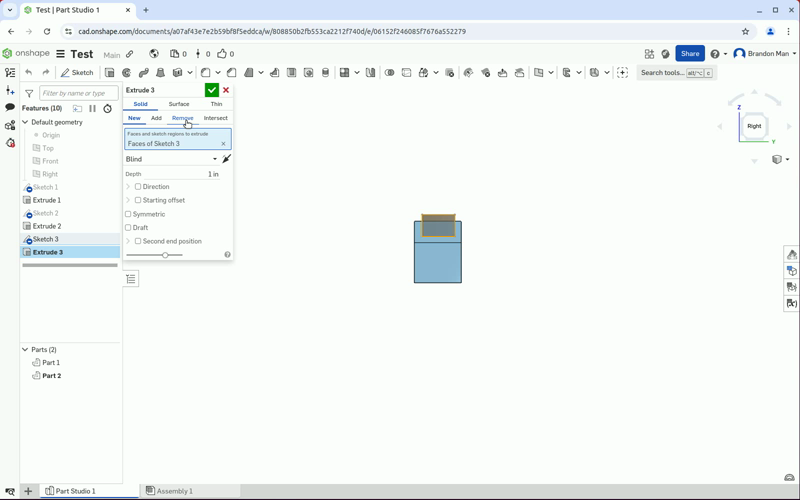
click(186, 120)
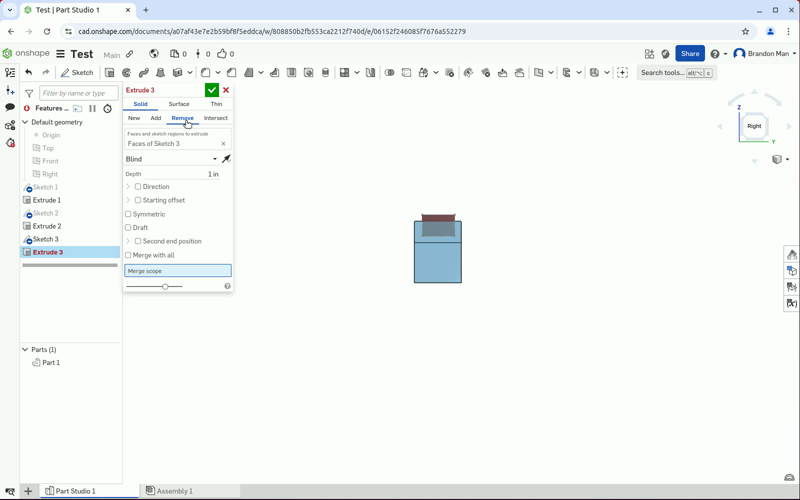
key(tab, 4)
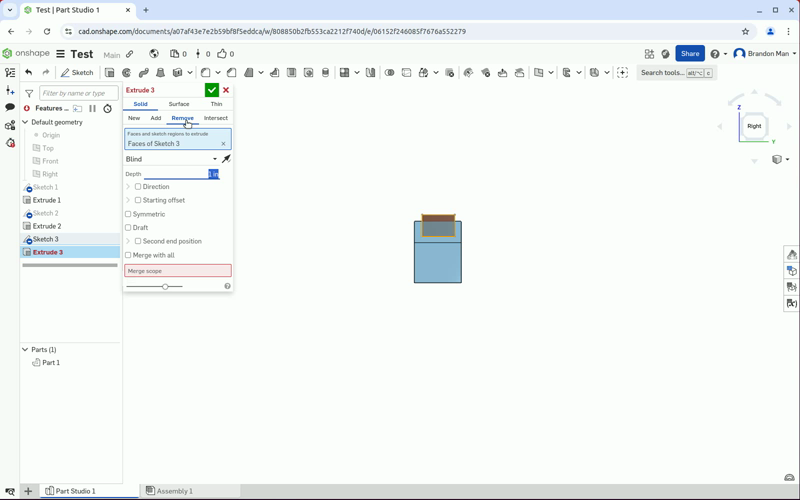
text(25.515)
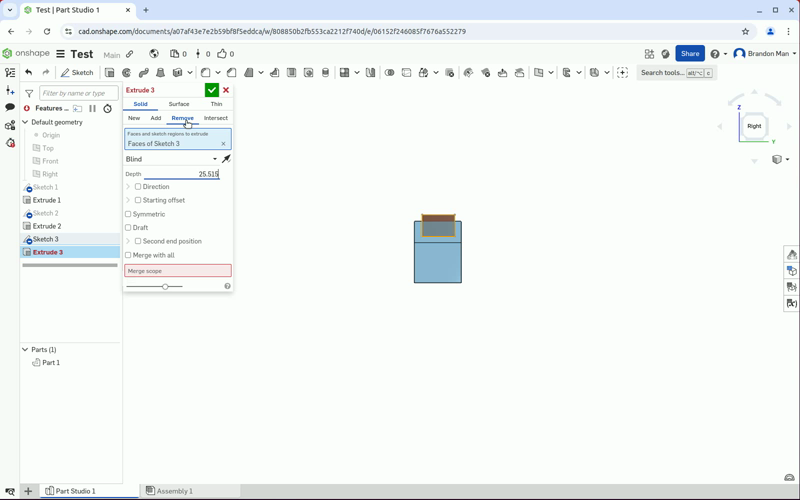
key(tab, 6)
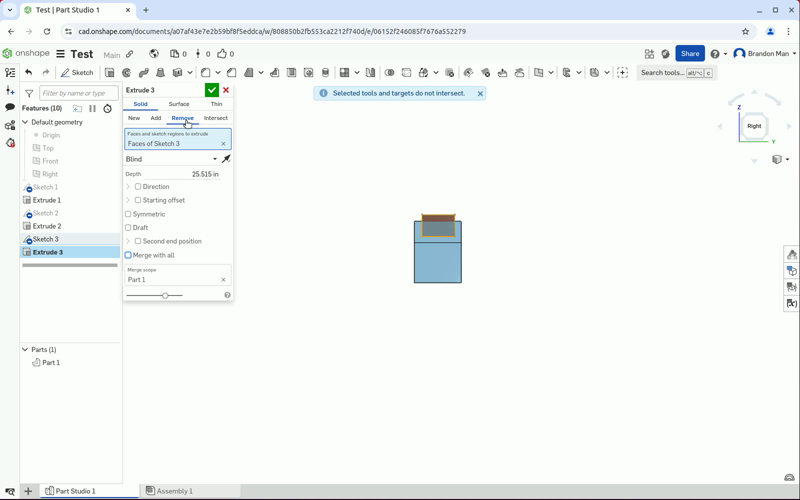
key(space)
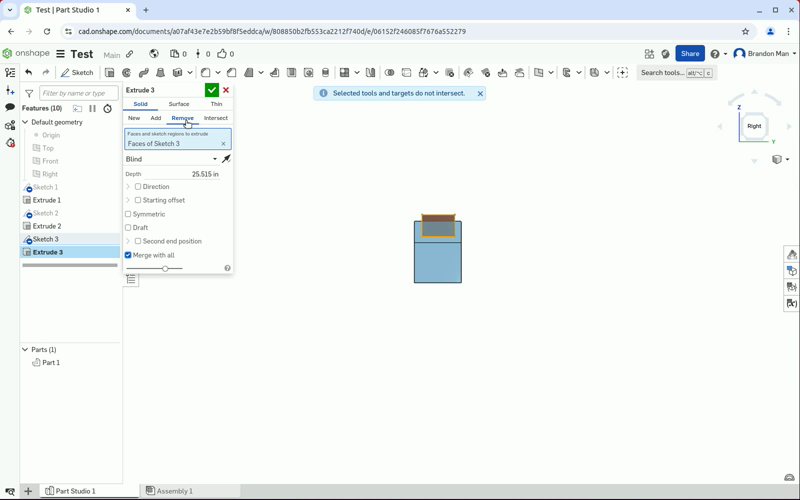
key(enter)
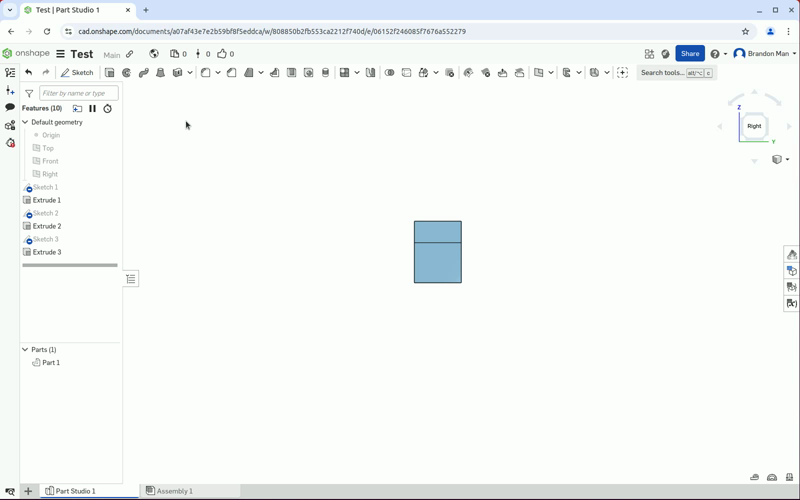
key(shift+h)
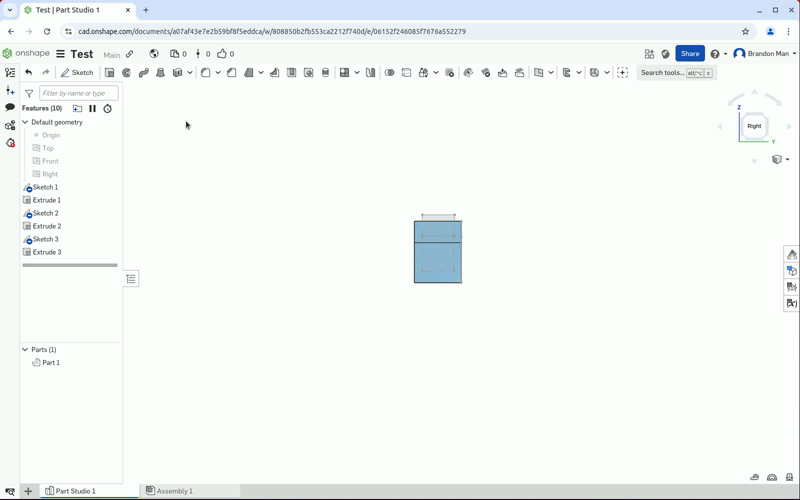
key(shift+h)
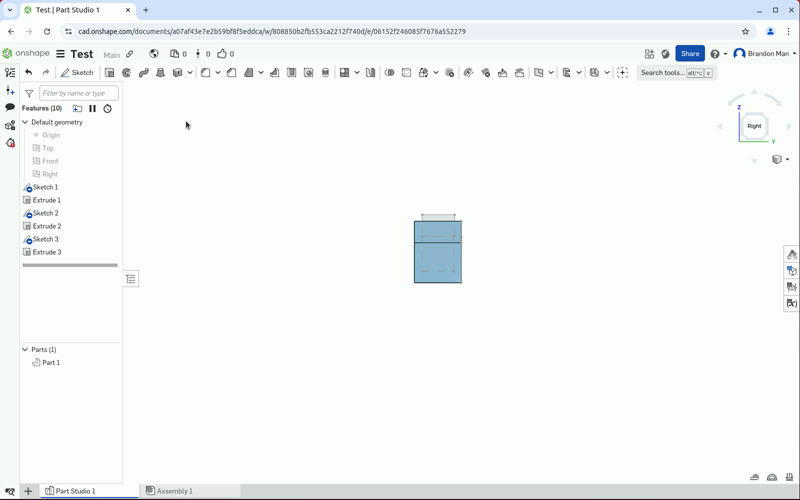
key(shift+7)
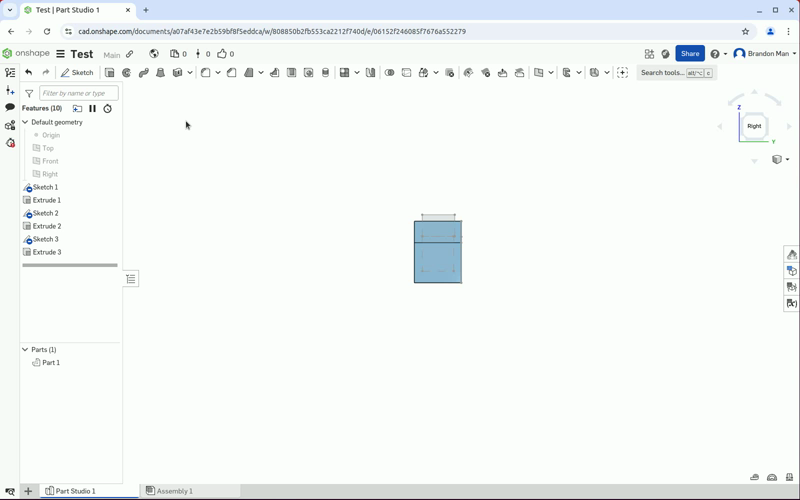
key(right, 2)
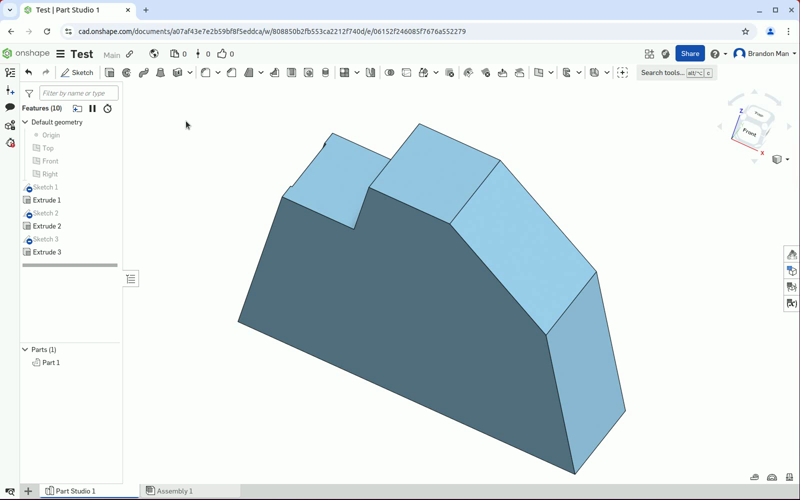
key(down, 2)
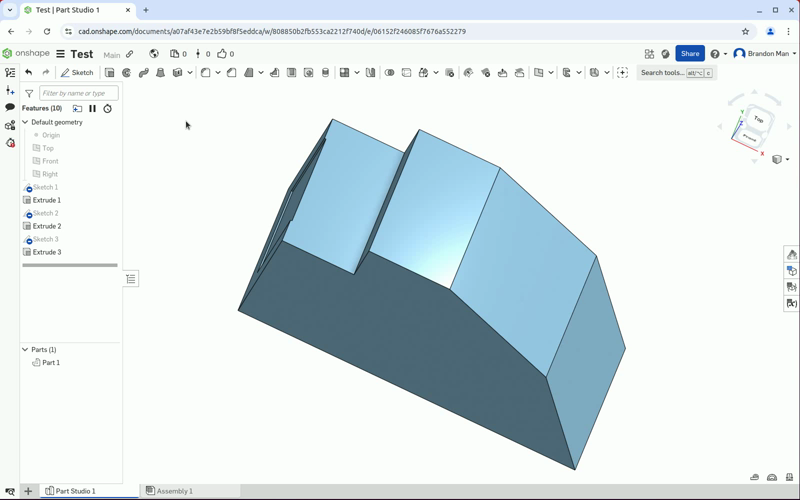
key(up, 2)
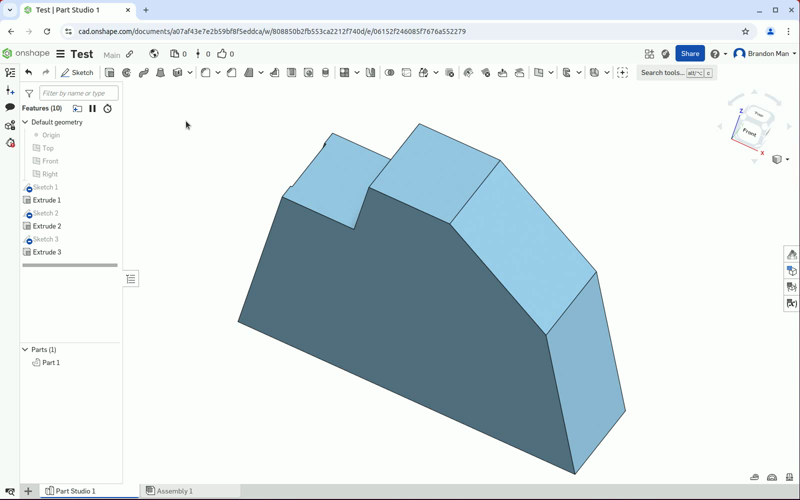
key(left, 2)
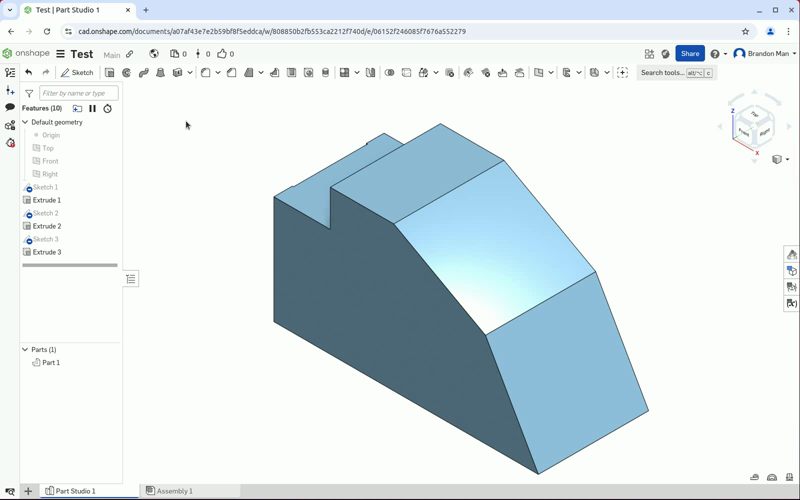
mouse_move(73, 189)
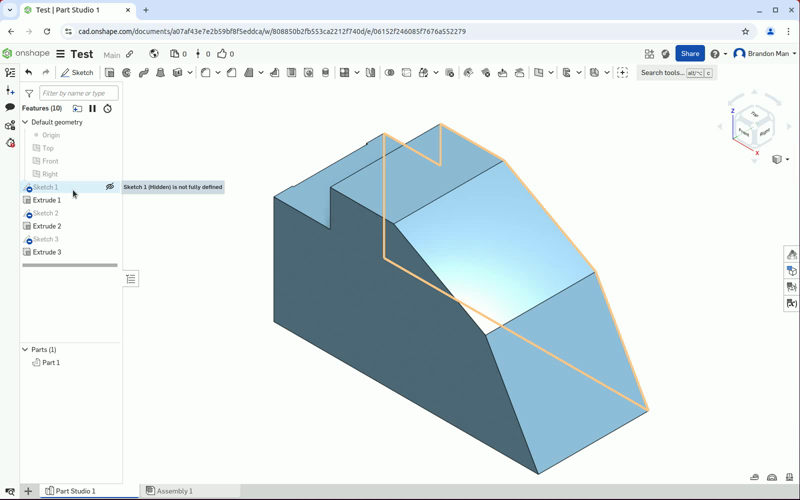
click(73, 189)